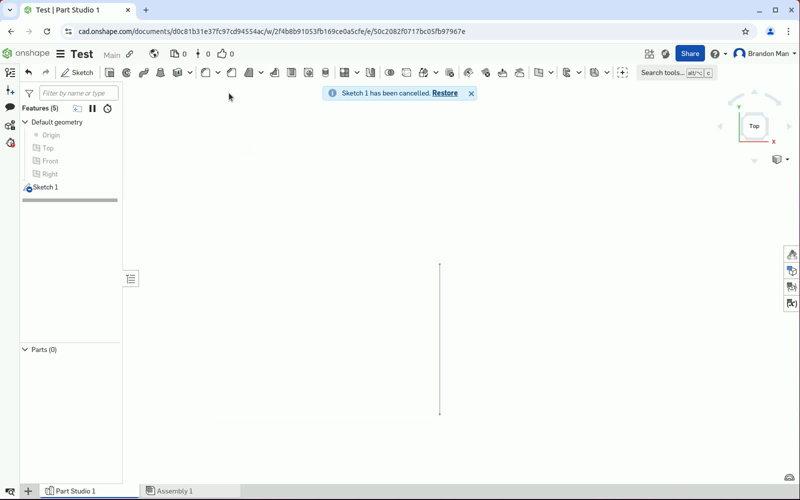
key(shift+h)
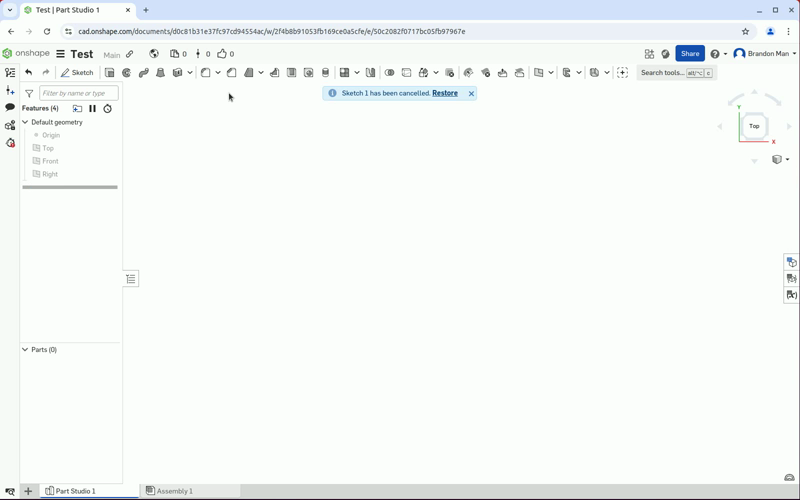
mouse_move(73, 352)
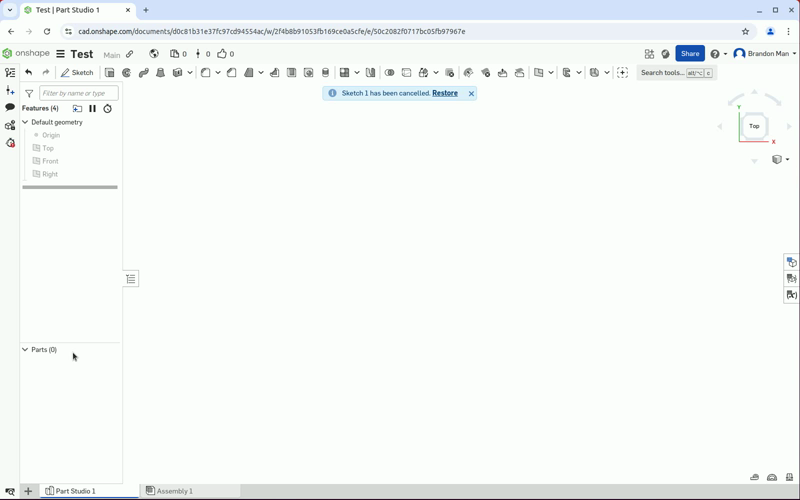
key(y)
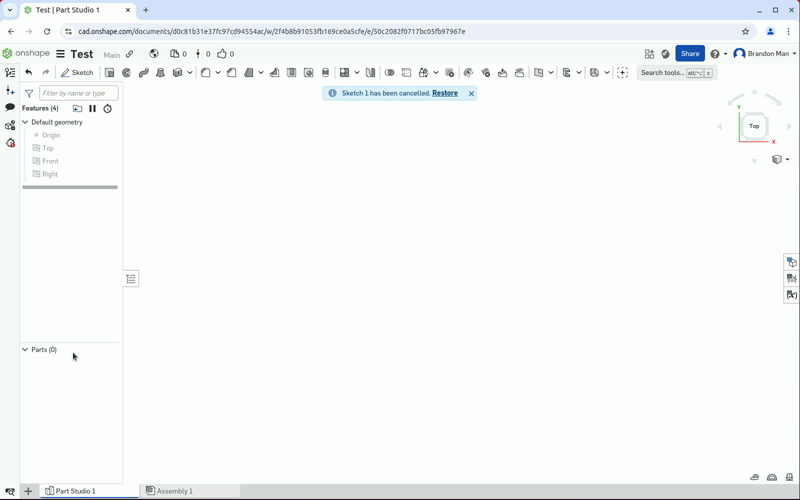
key(shift+p)
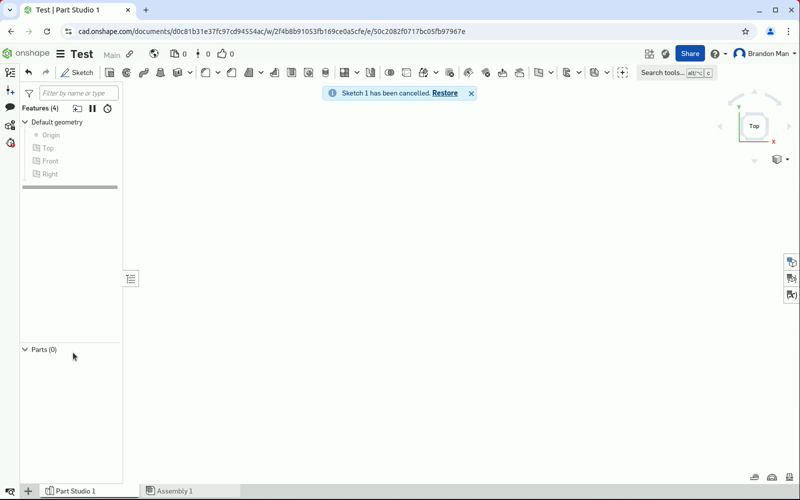
key(space)
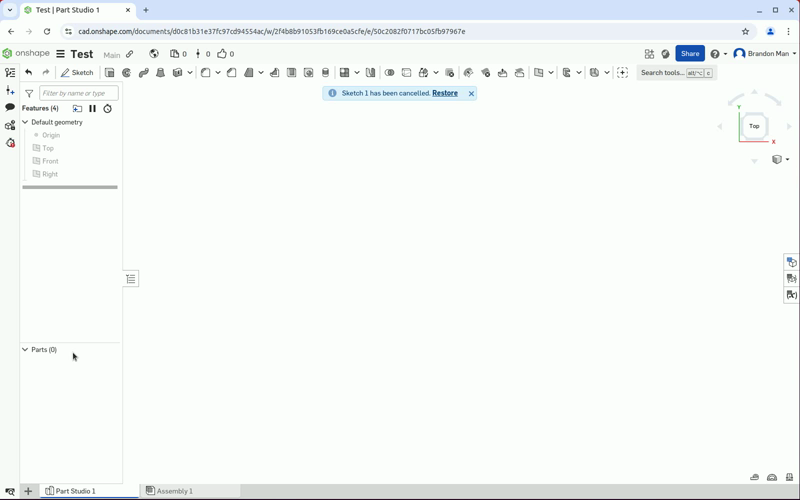
key_down(shift)
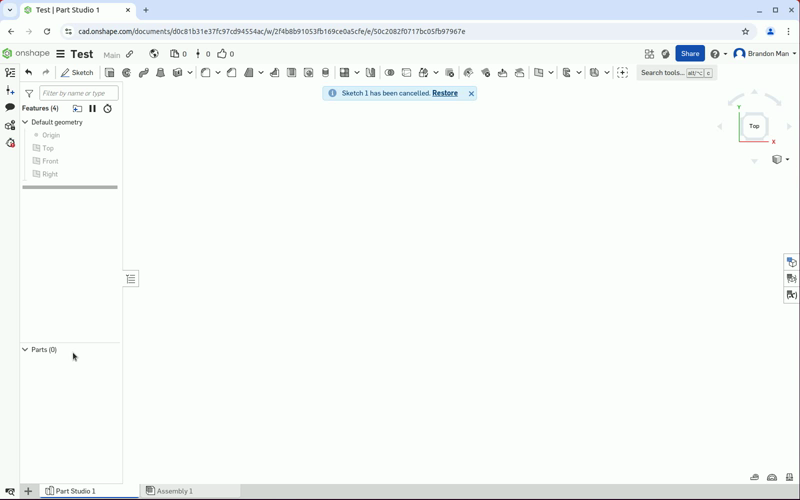
key(up)
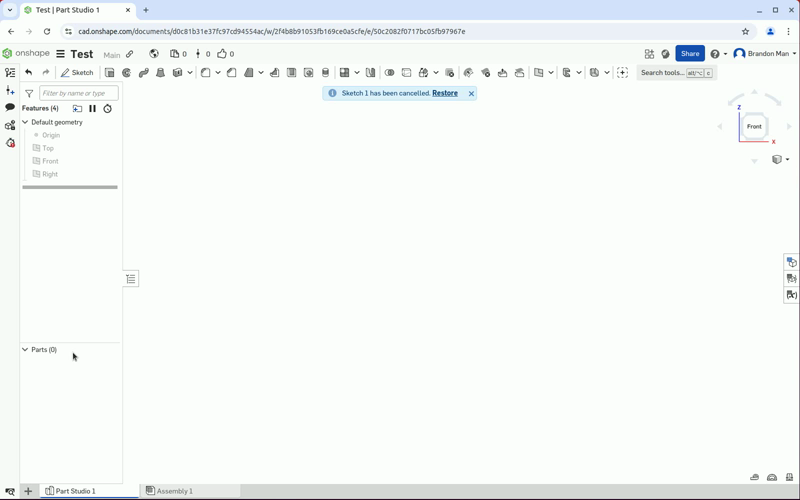
key_up(shift)
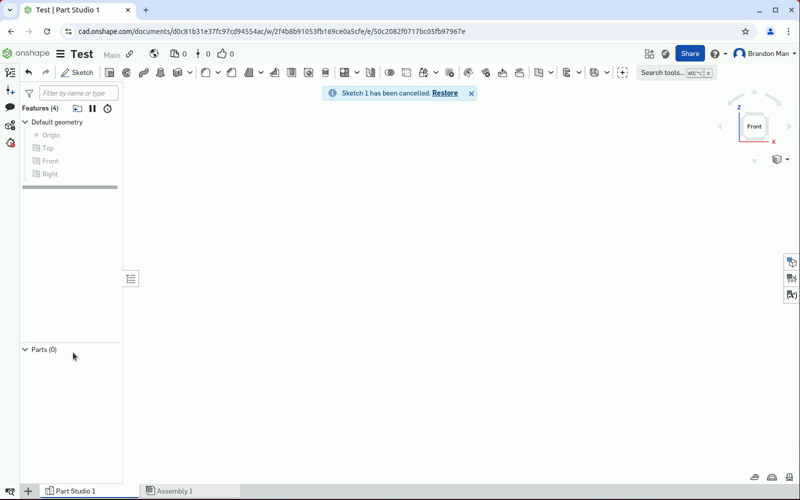
mouse_move(73, 352)
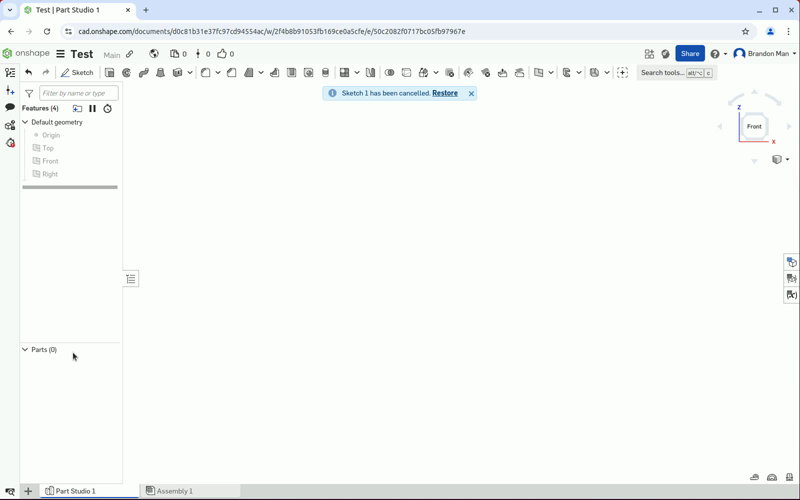
key(shift+y)
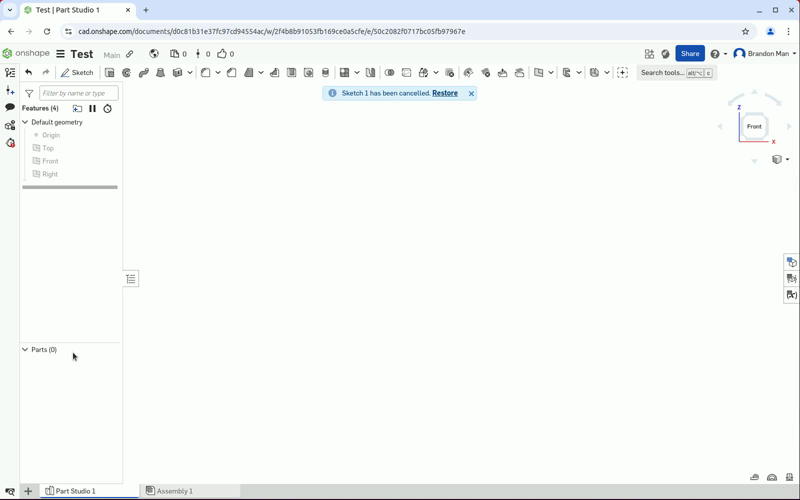
key(shift+s)
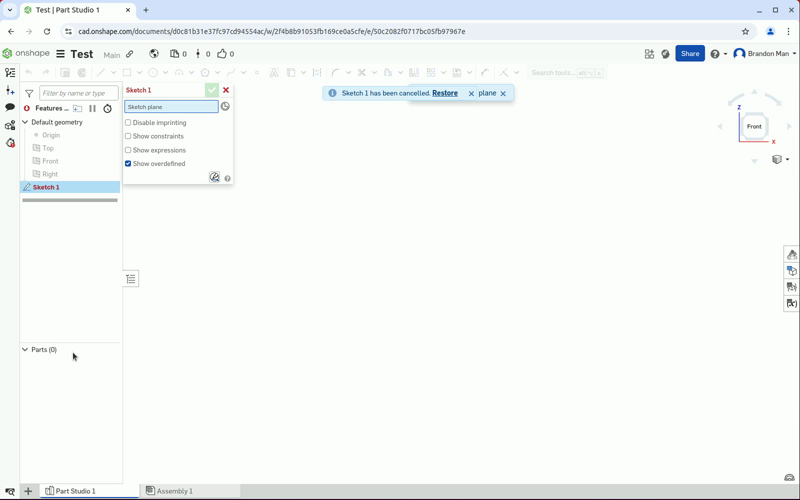
mouse_move(73, 163)
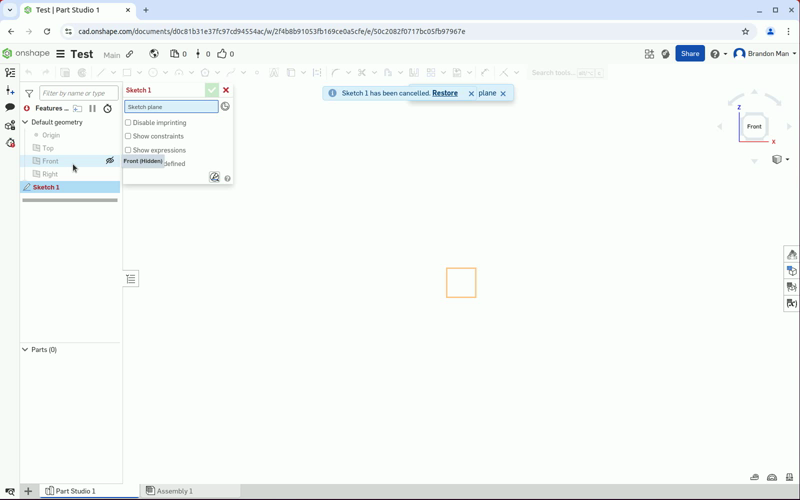
click(73, 163)
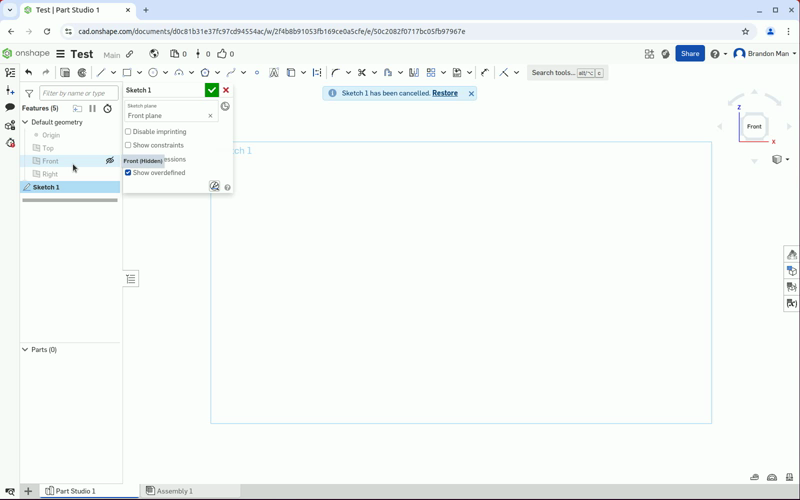
mouse_move(73, 352)
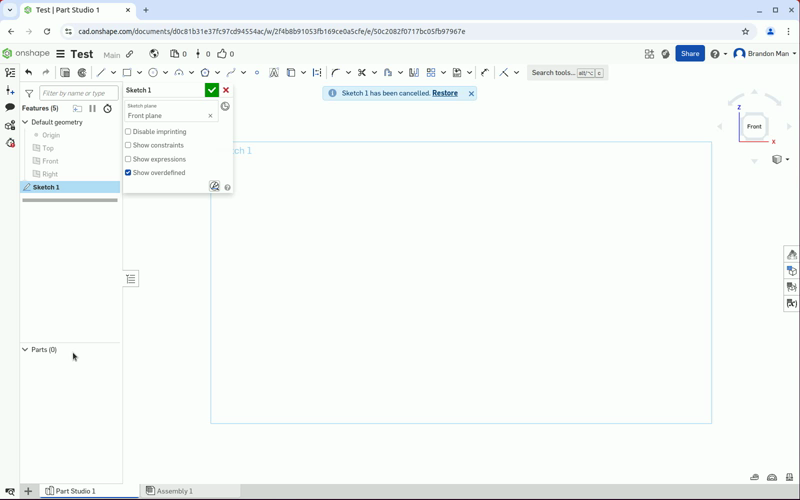
key(y)
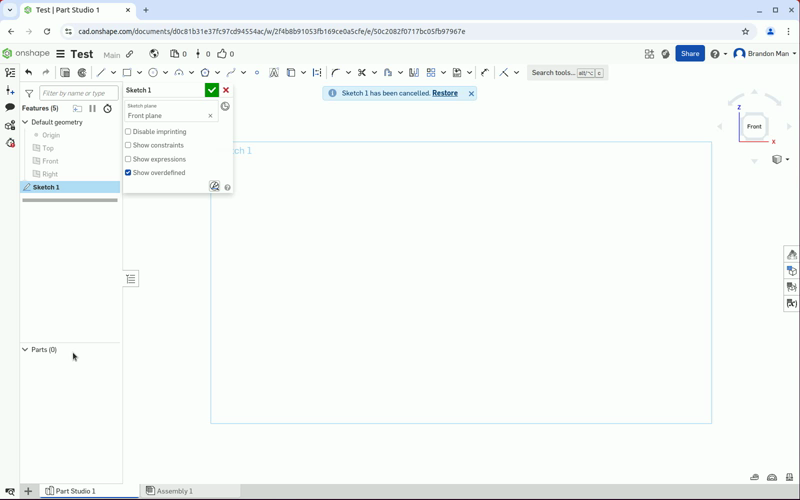
key(l)
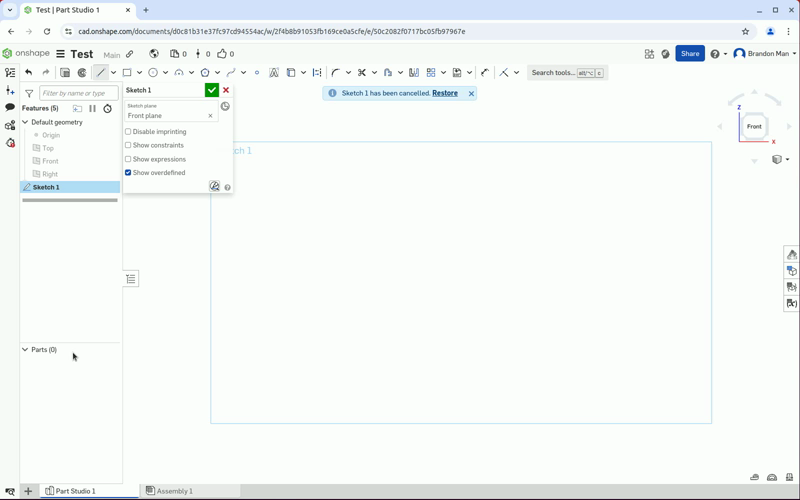
key_down(shift)
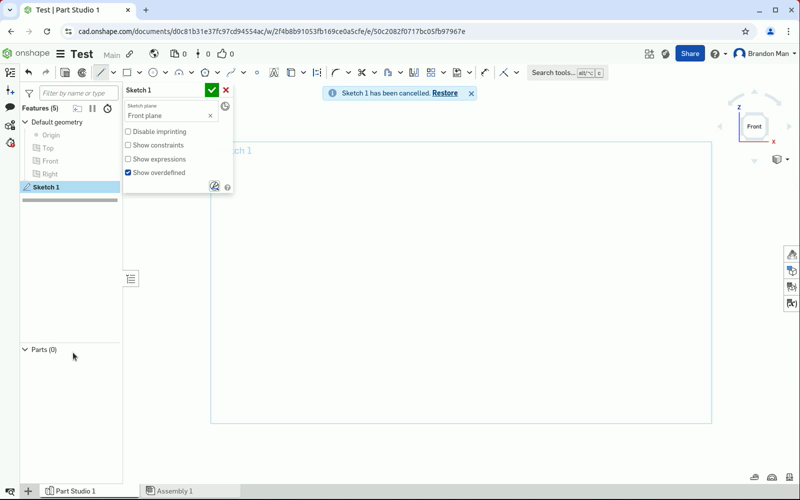
mouse_move(460, 282)
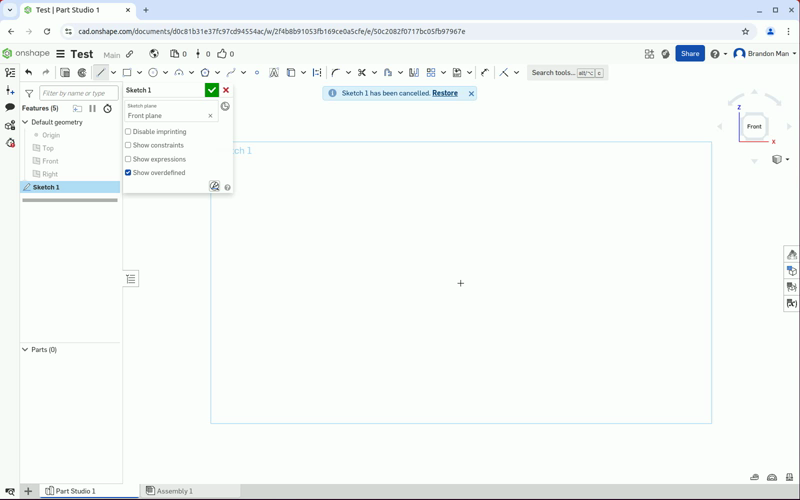
click(460, 282)
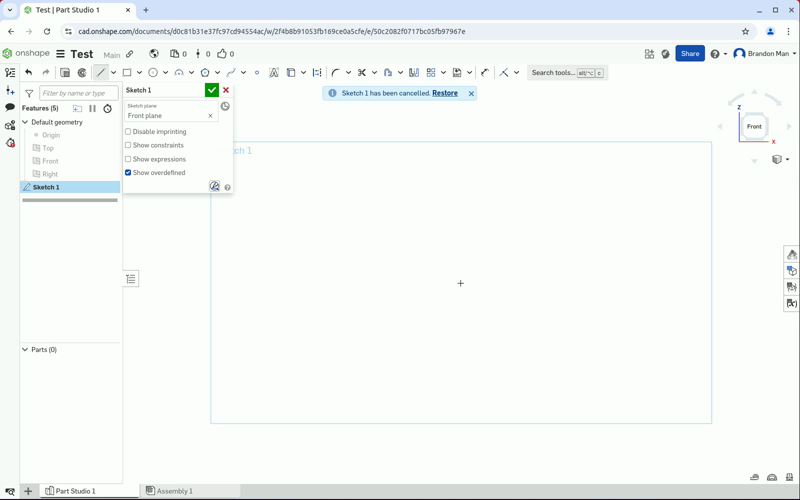
key_up(shift)
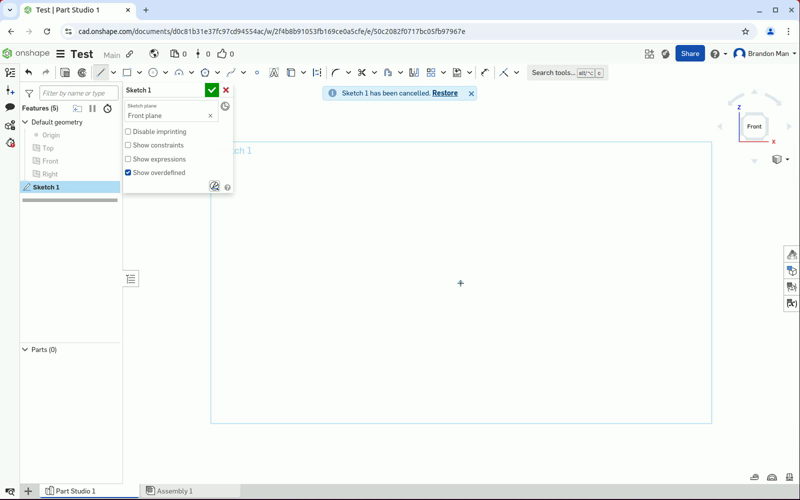
key_down(shift)
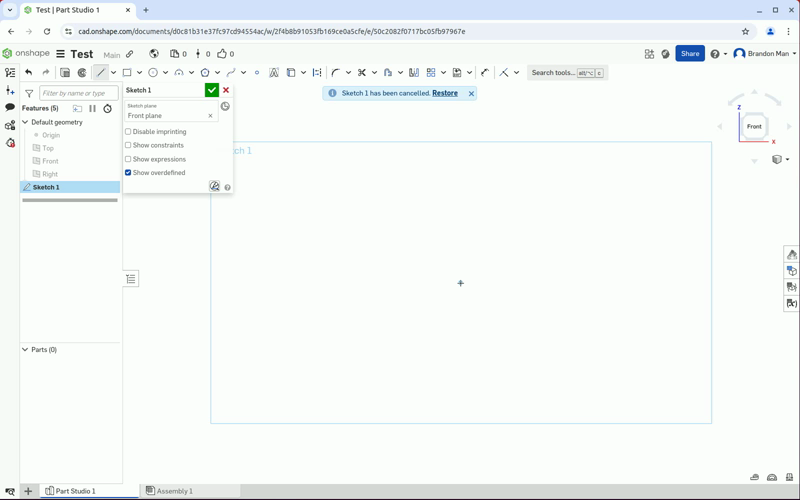
mouse_move(544, 282)
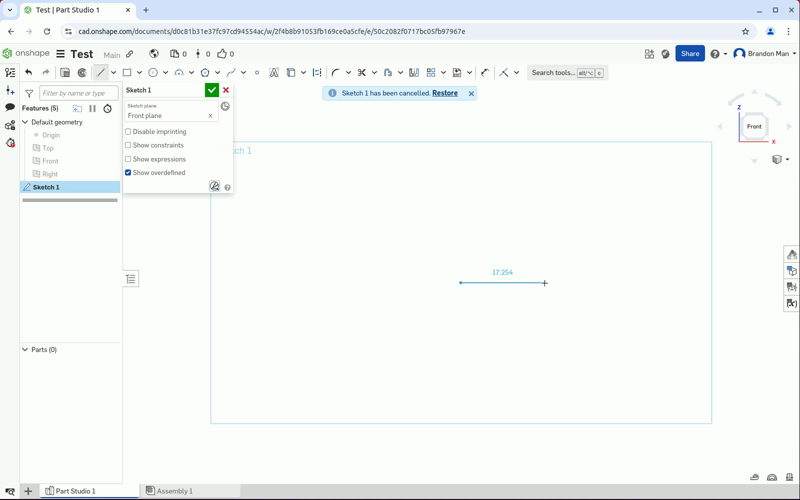
click(544, 282)
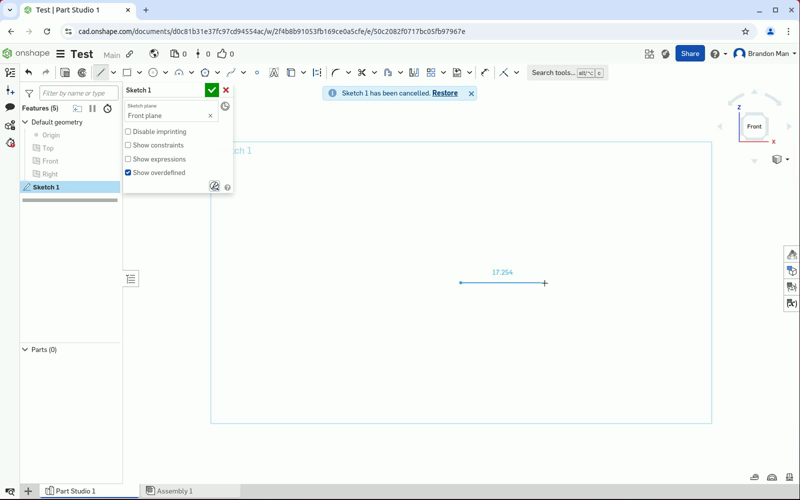
key_up(shift)
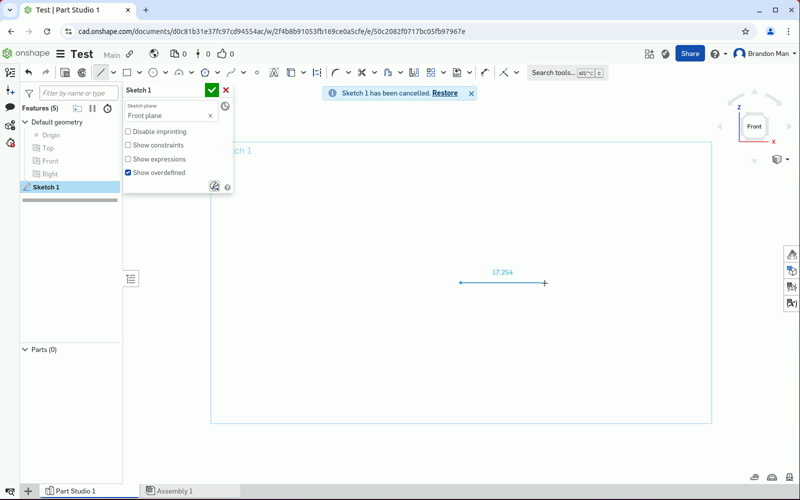
key(esc)
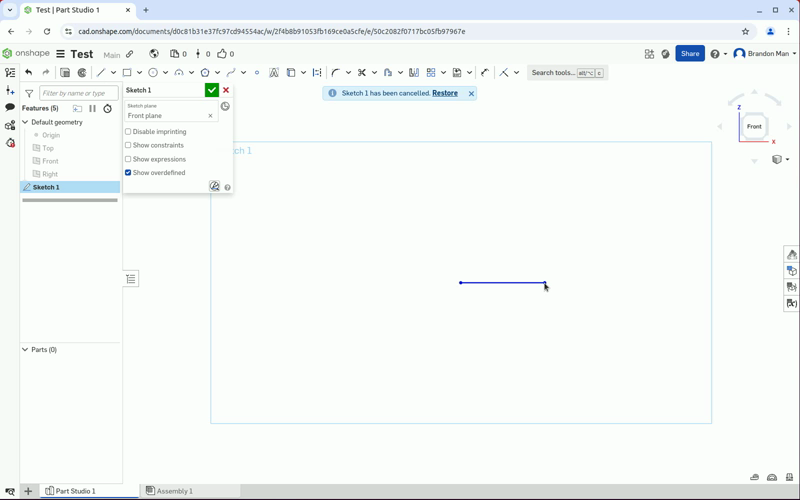
key(a)
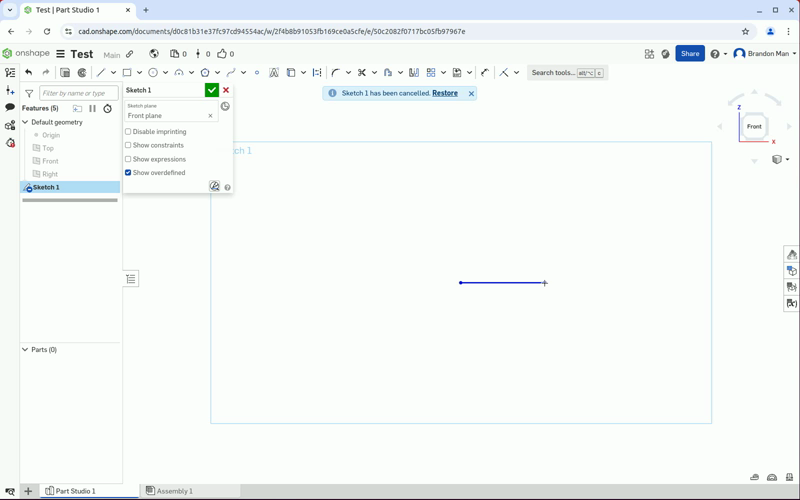
mouse_move(544, 282)
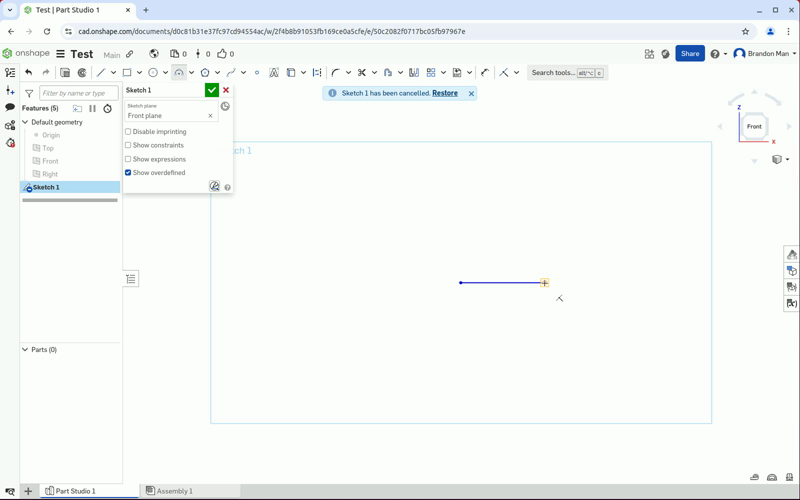
click(544, 282)
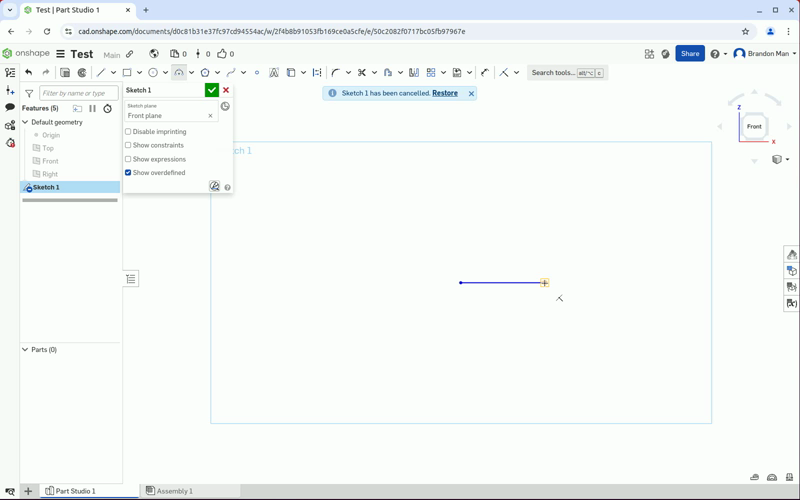
key_down(shift)
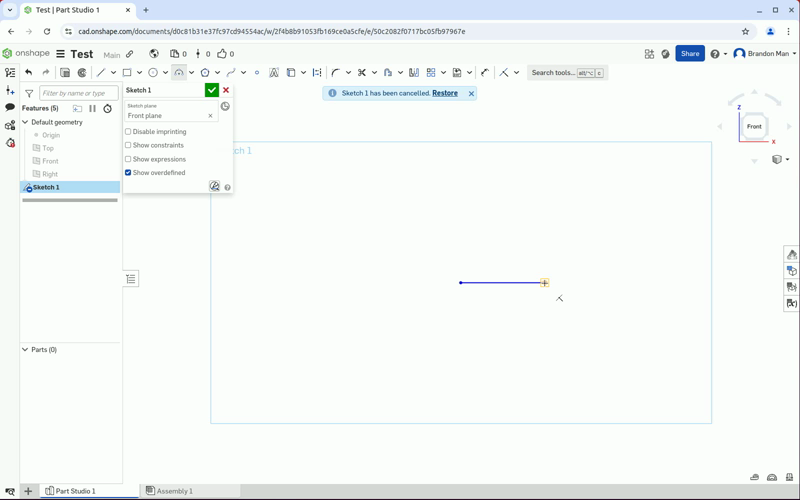
mouse_move(573, 254)
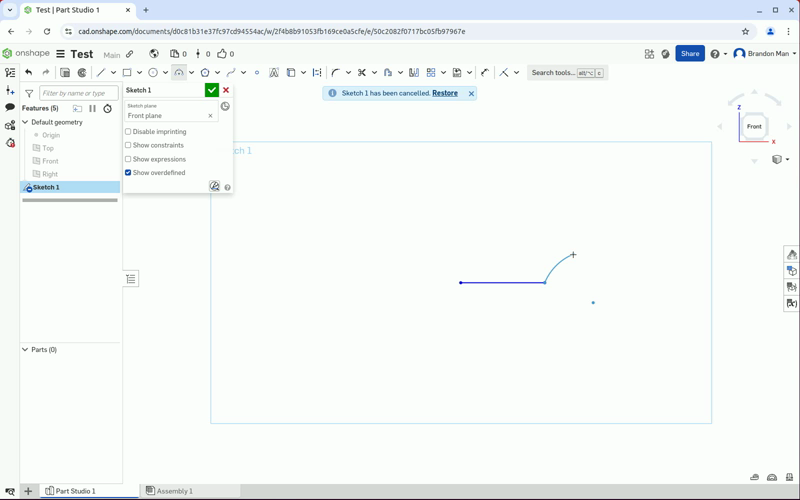
click(573, 254)
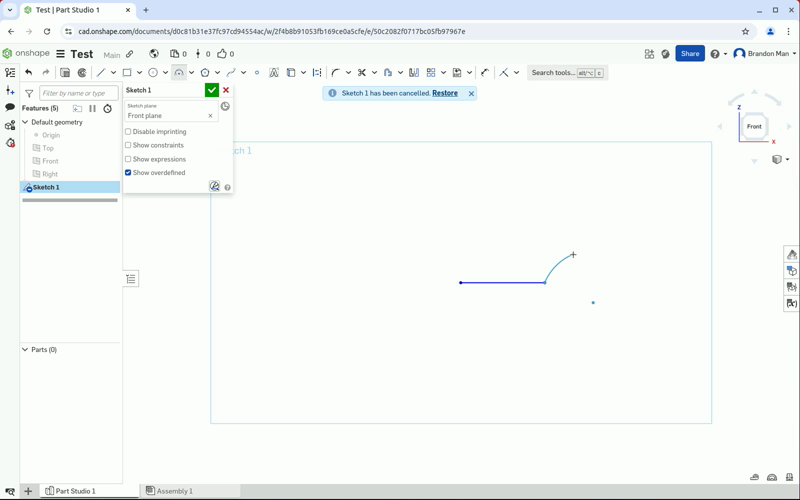
mouse_move(564, 274)
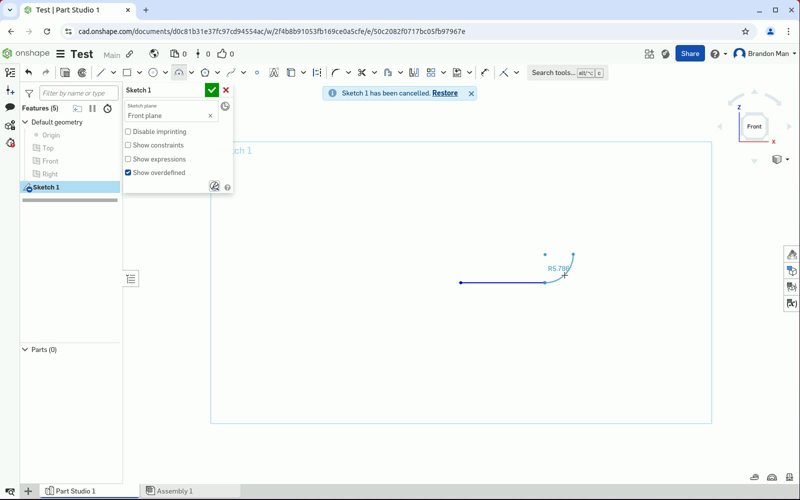
click(564, 274)
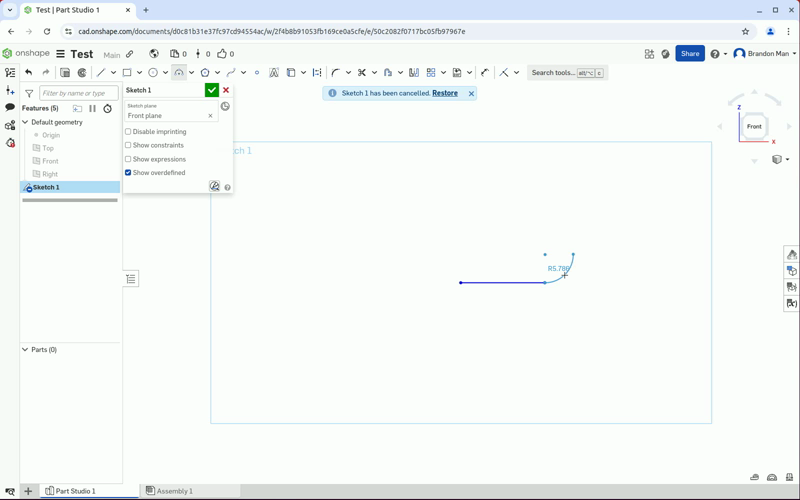
key_up(shift)
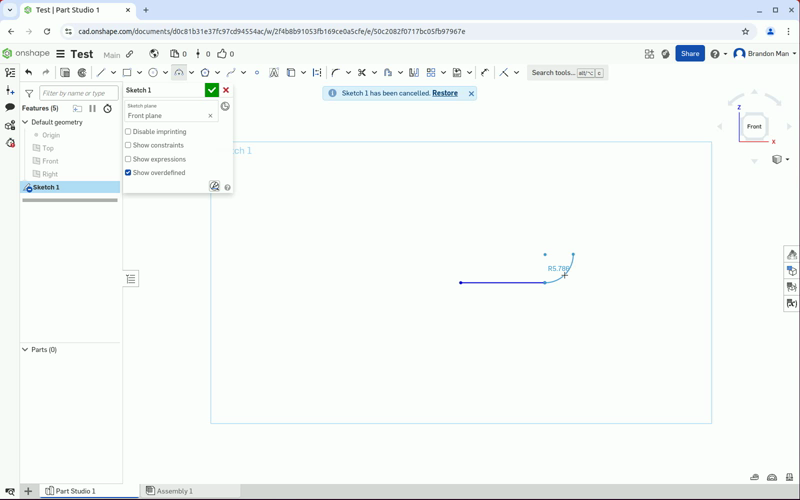
key(esc)
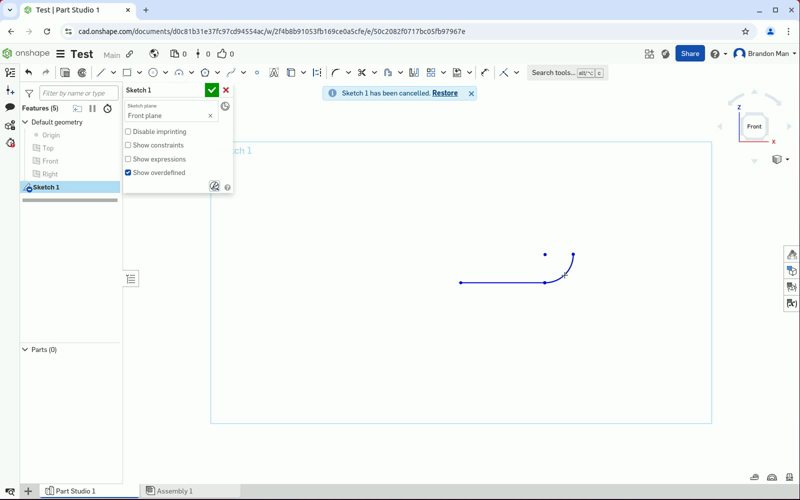
key(l)
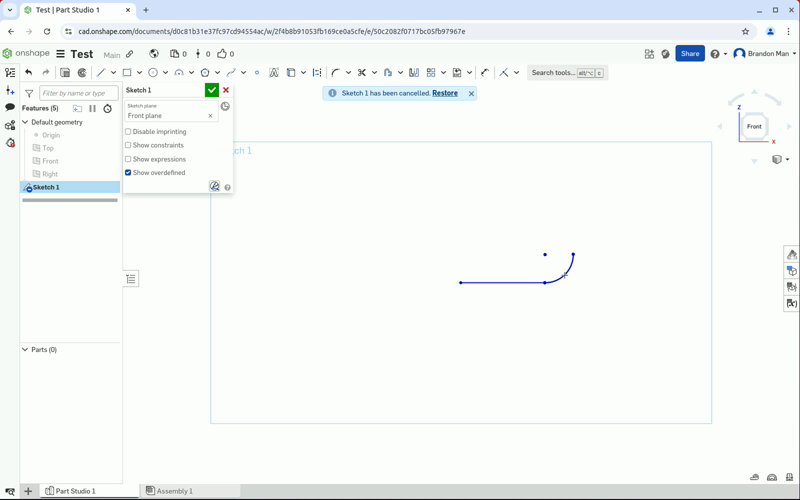
mouse_move(573, 254)
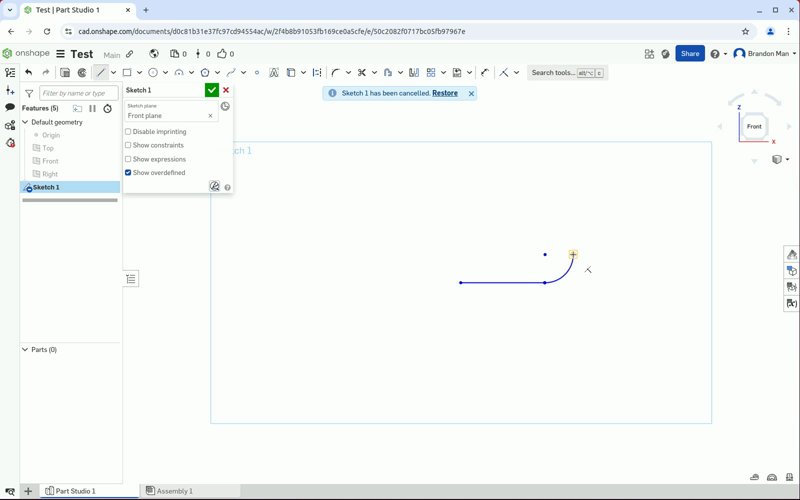
click(573, 254)
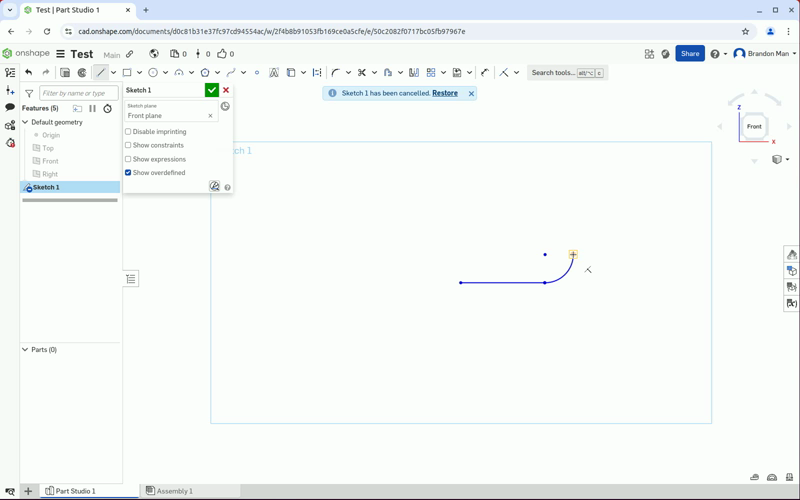
key_down(shift)
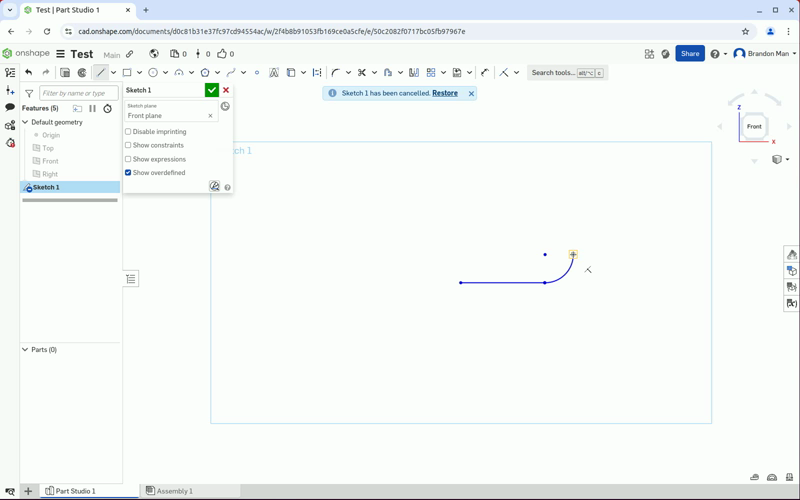
mouse_move(589, 254)
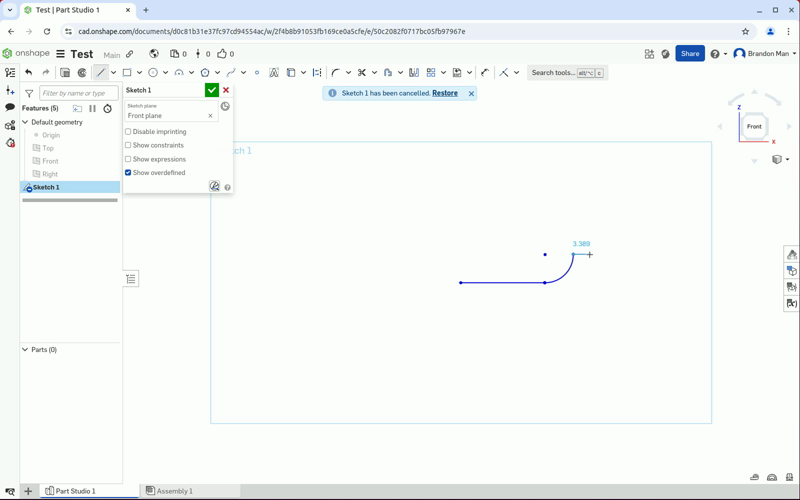
mouse_move(517, 254)
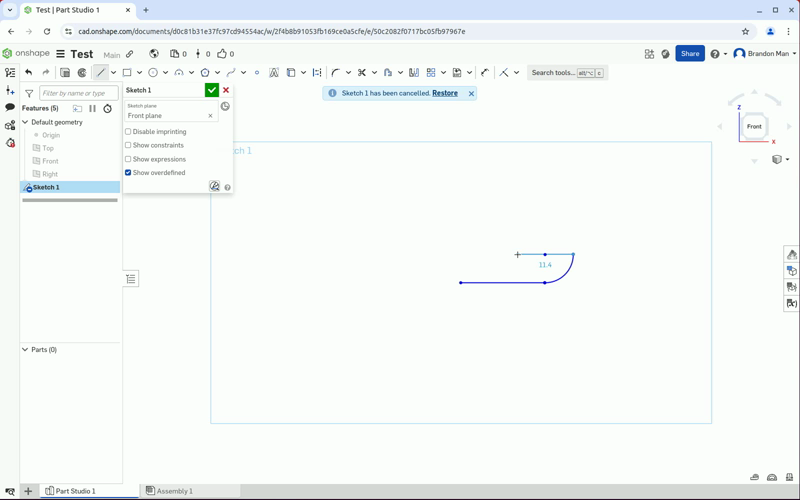
click(517, 254)
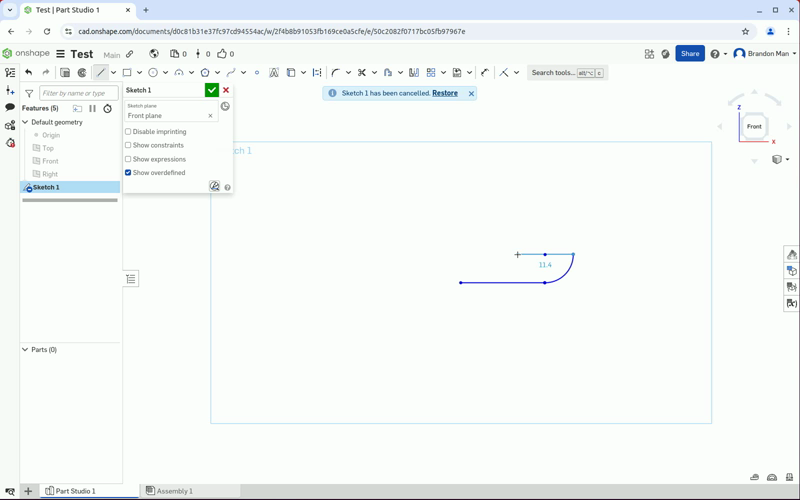
key_up(shift)
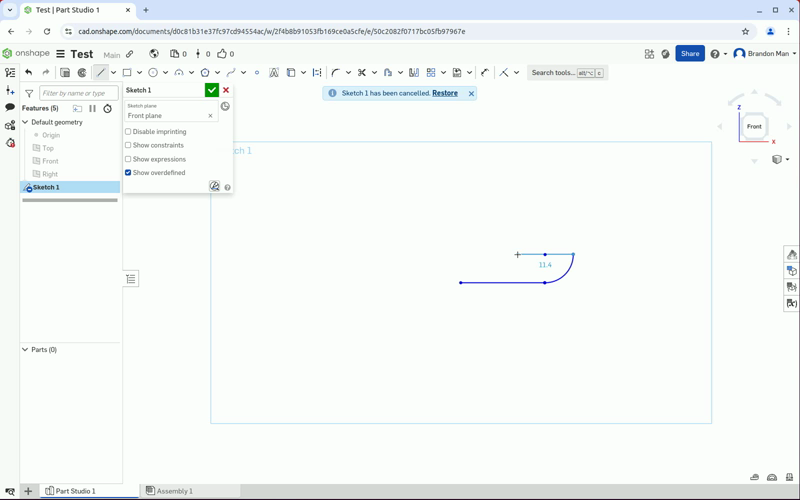
key_down(shift)
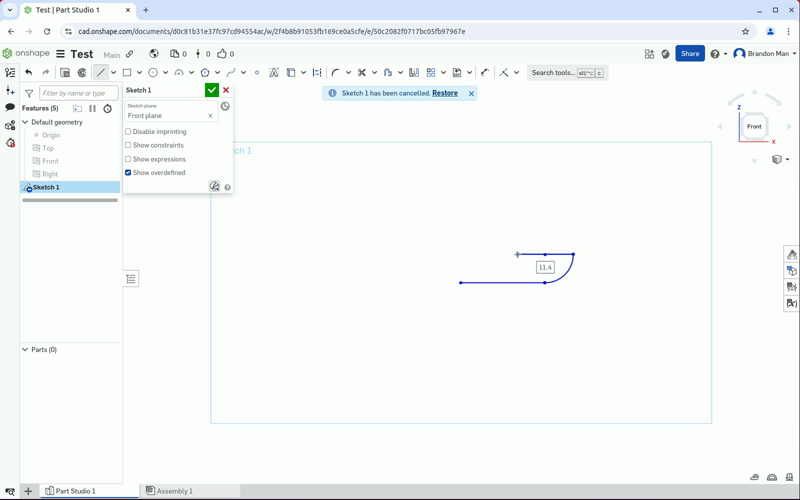
mouse_move(547, 254)
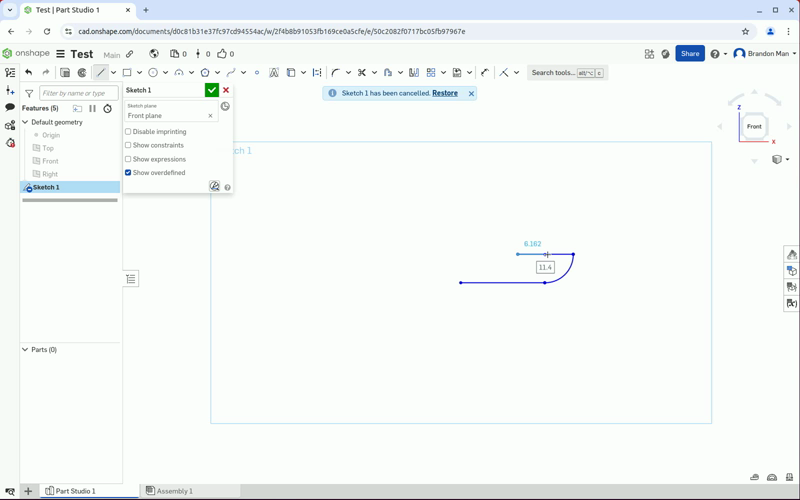
mouse_move(517, 226)
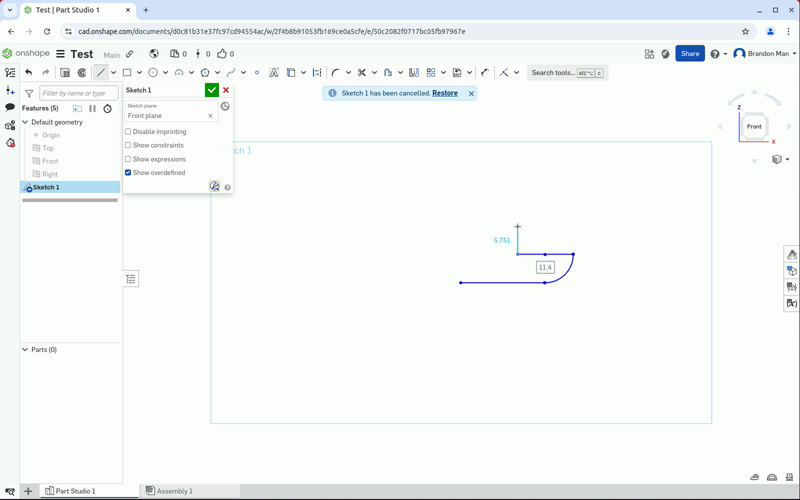
click(517, 226)
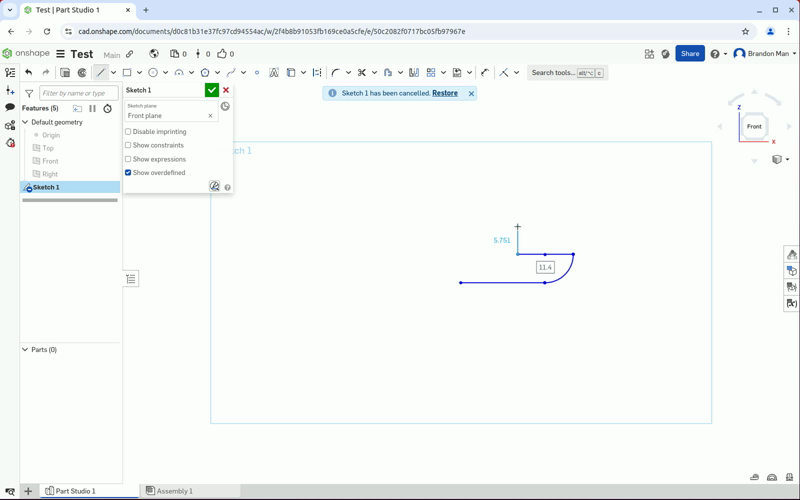
key_up(shift)
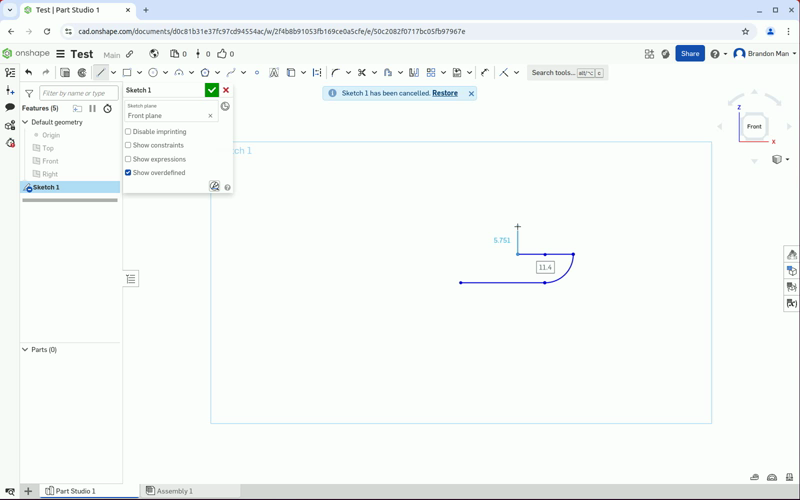
key_down(shift)
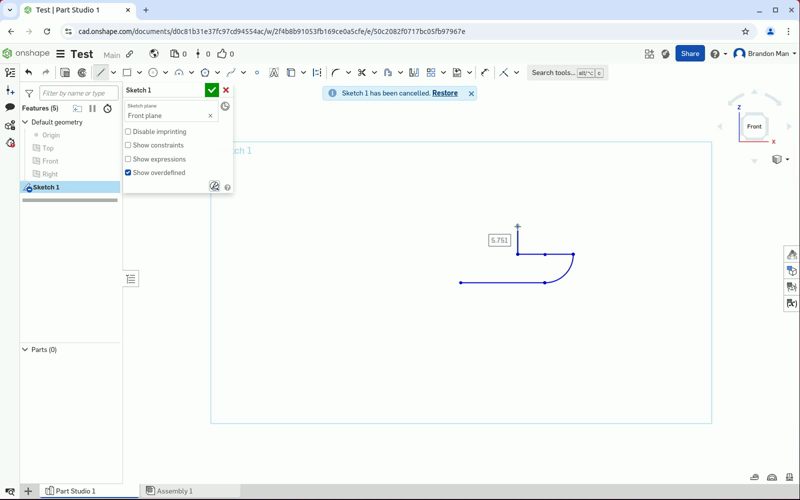
mouse_move(547, 226)
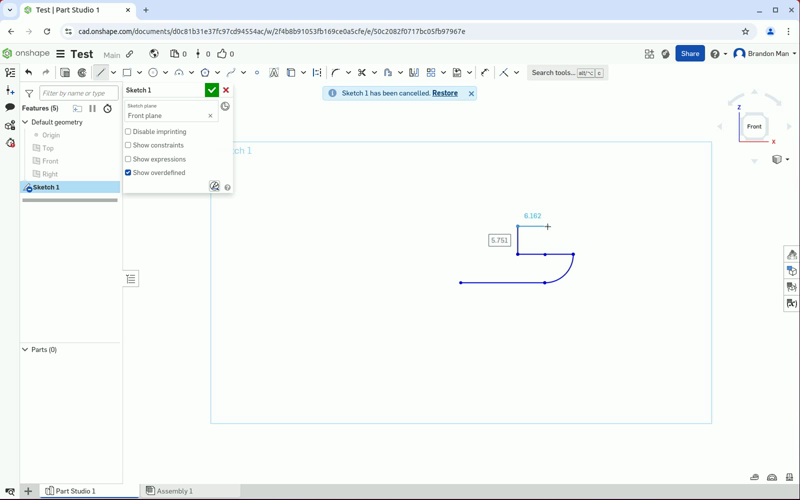
mouse_move(517, 198)
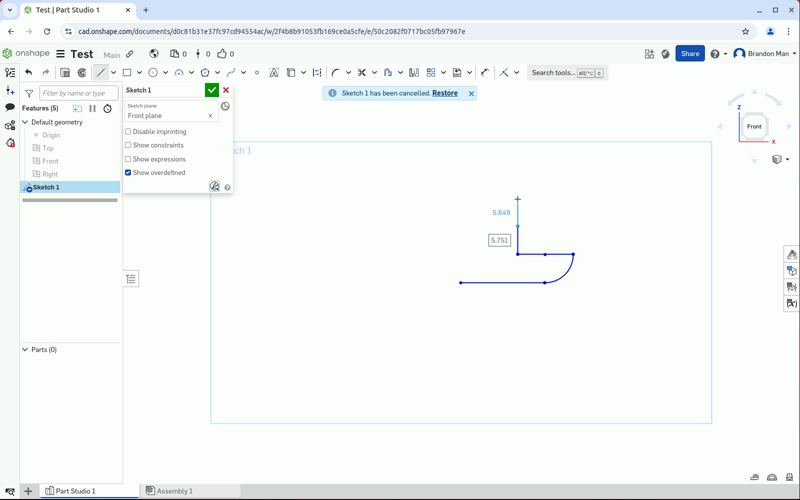
click(517, 198)
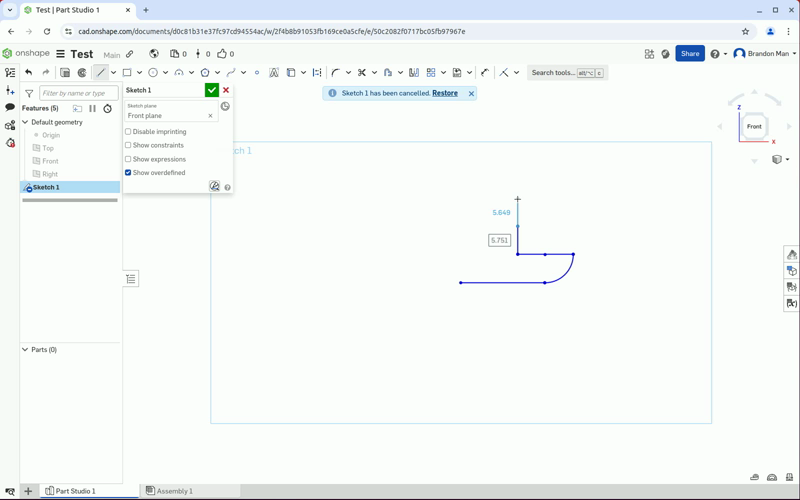
key_up(shift)
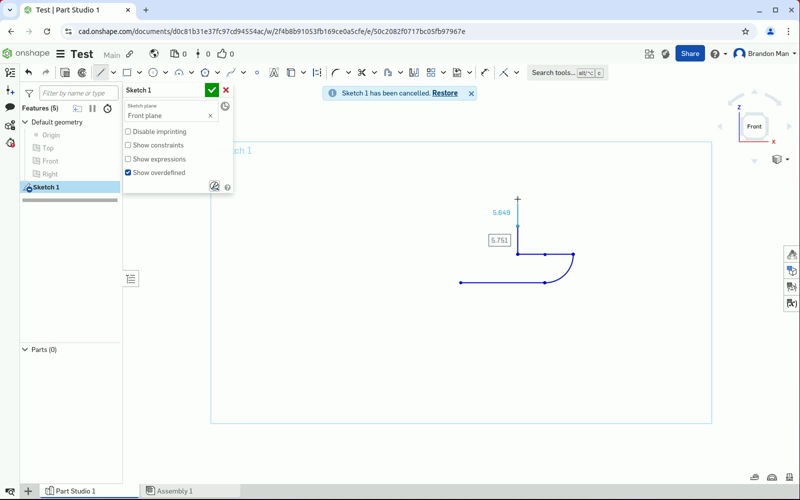
key_down(shift)
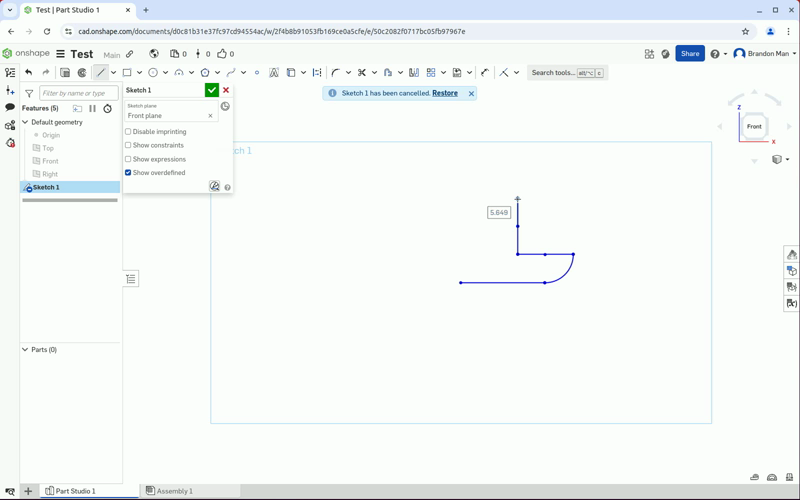
mouse_move(547, 198)
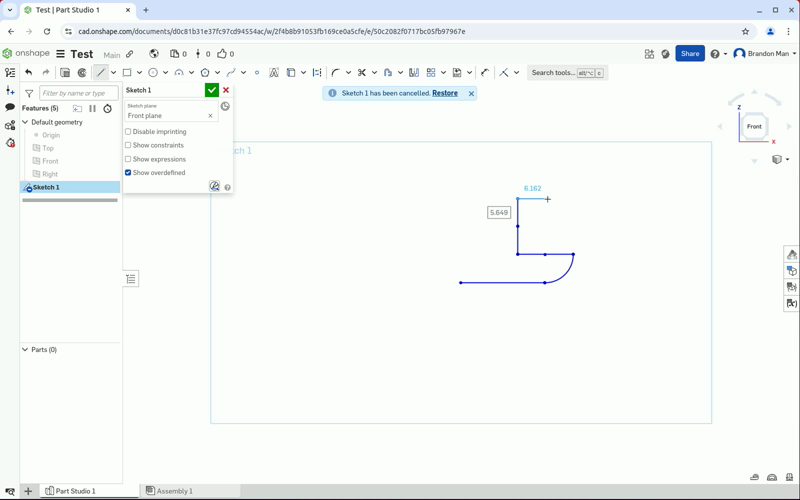
mouse_move(544, 198)
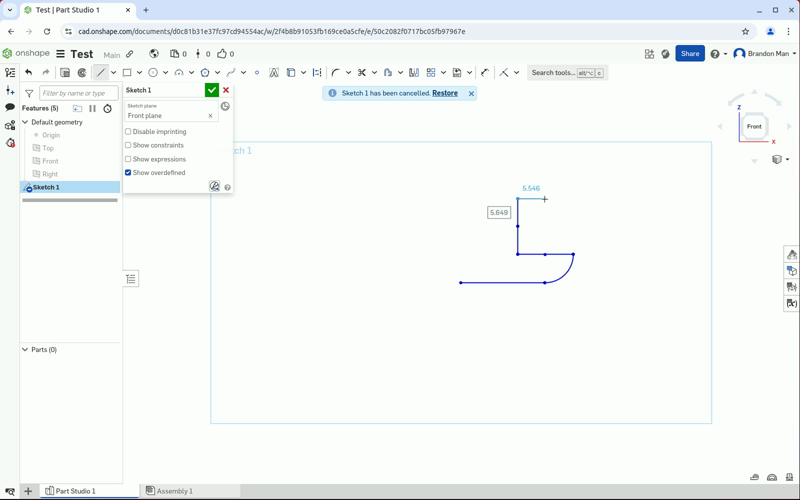
click(544, 198)
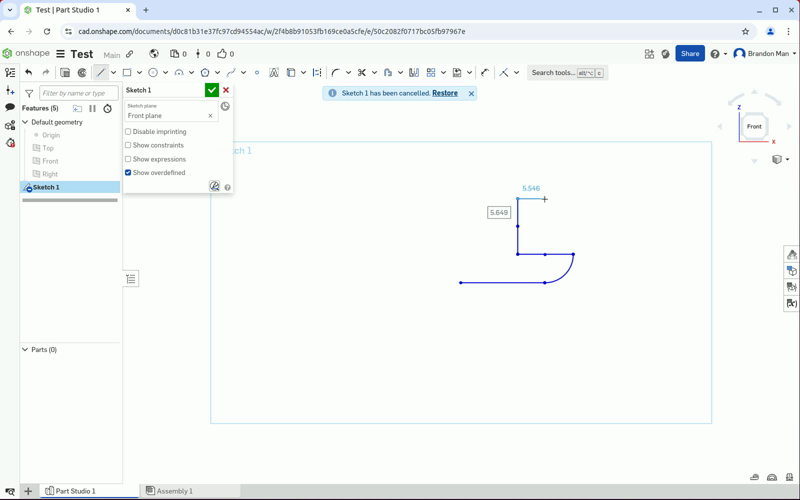
key_up(shift)
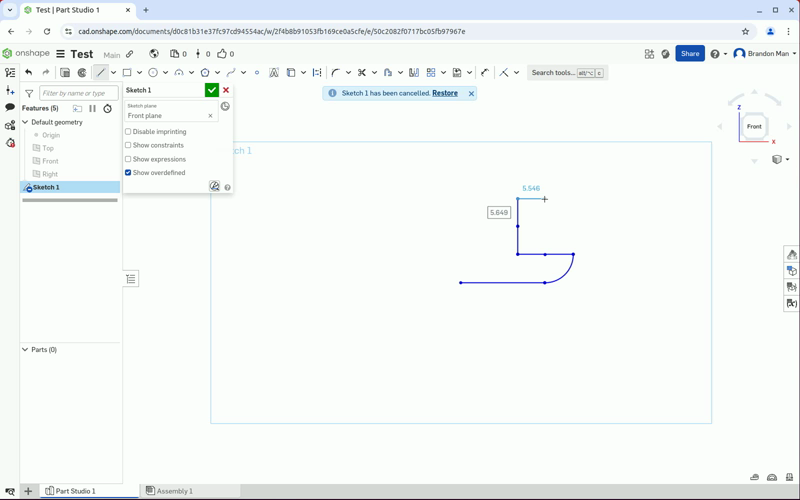
key_down(shift)
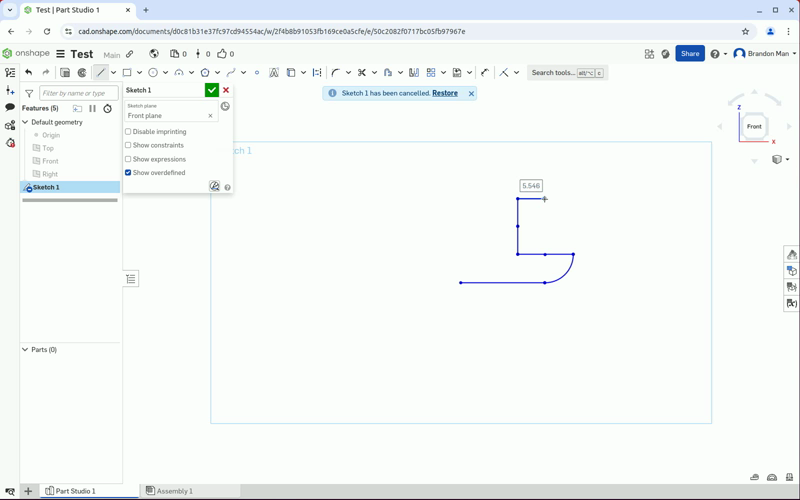
mouse_move(574, 198)
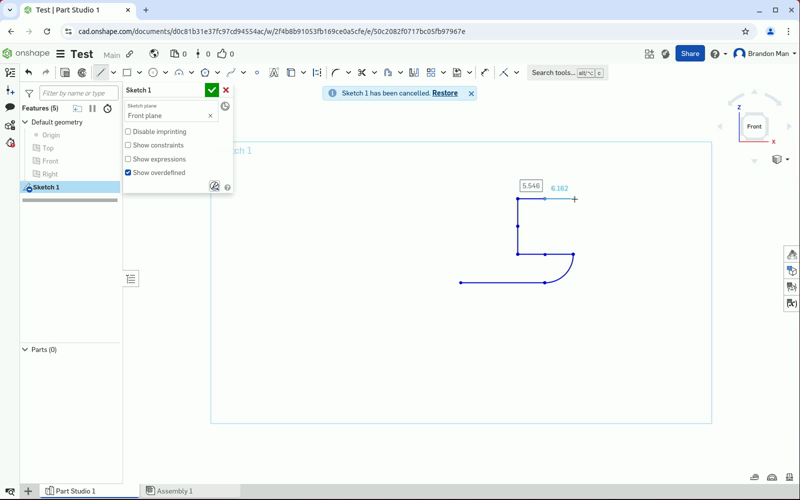
mouse_move(573, 198)
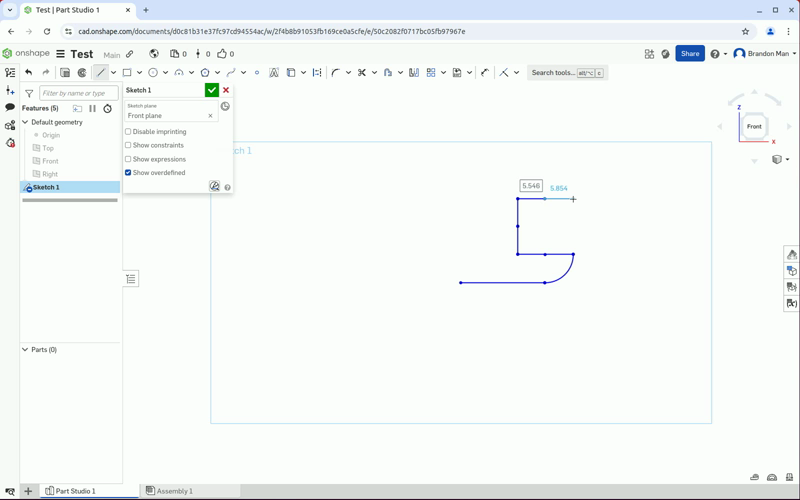
click(573, 198)
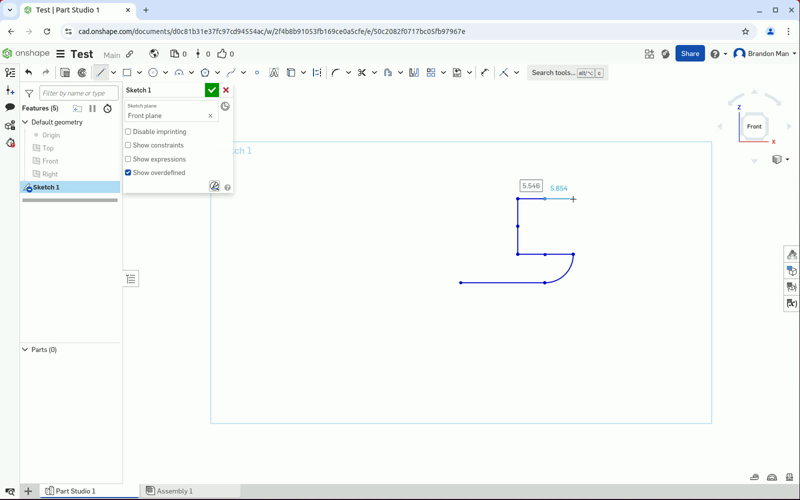
key_up(shift)
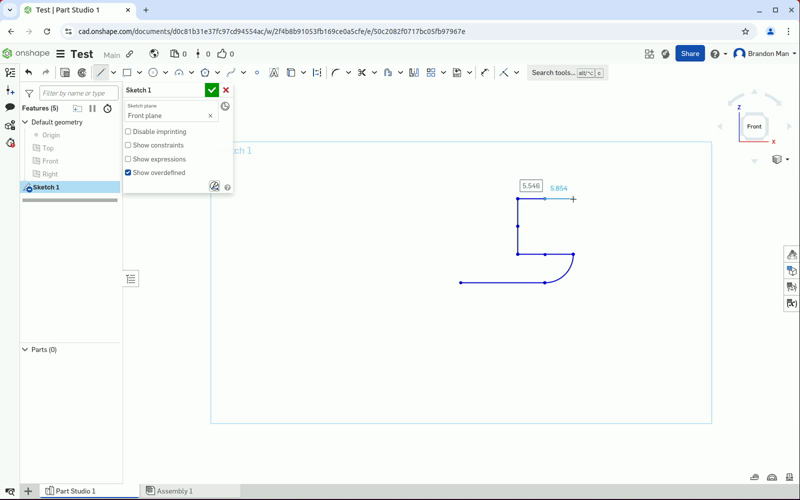
key(esc)
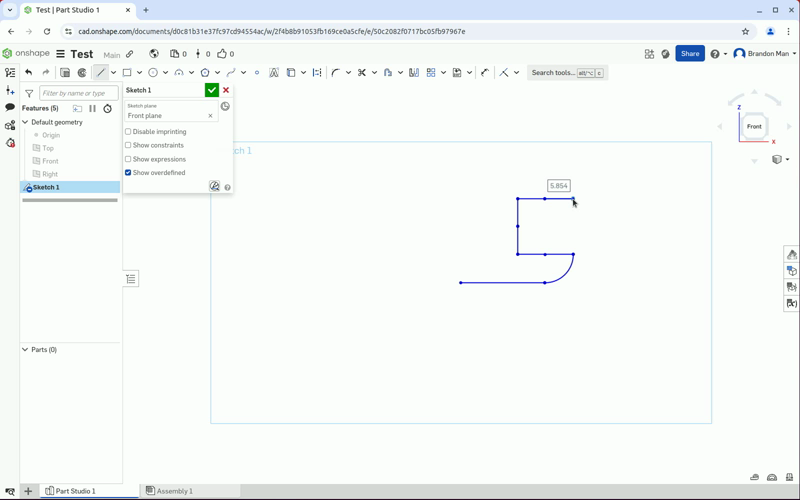
key(a)
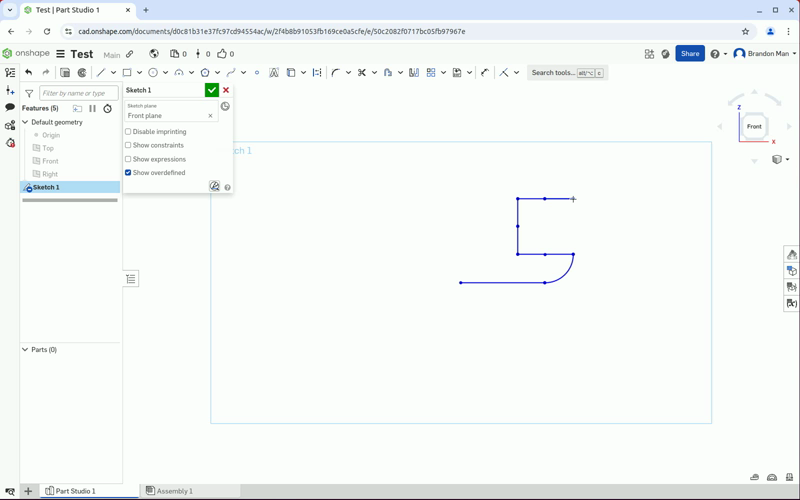
mouse_move(573, 198)
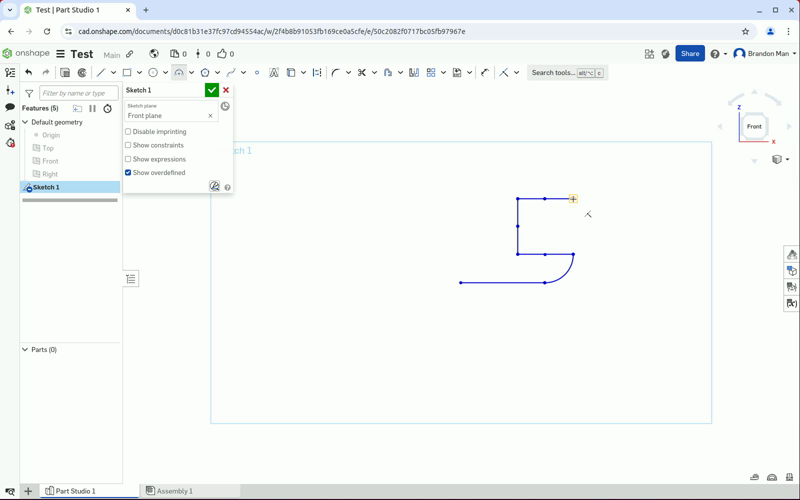
click(573, 198)
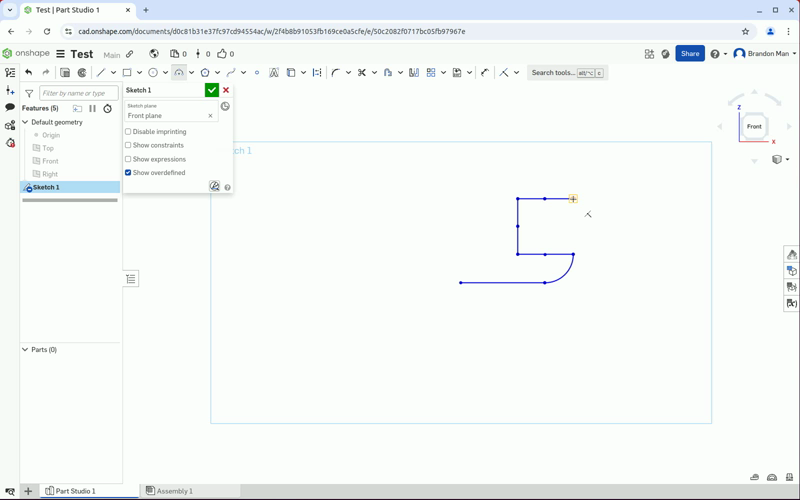
key_down(shift)
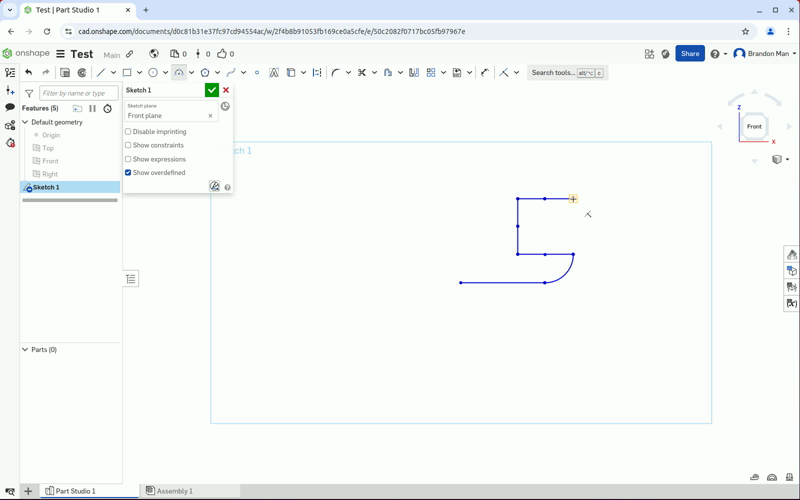
mouse_move(544, 170)
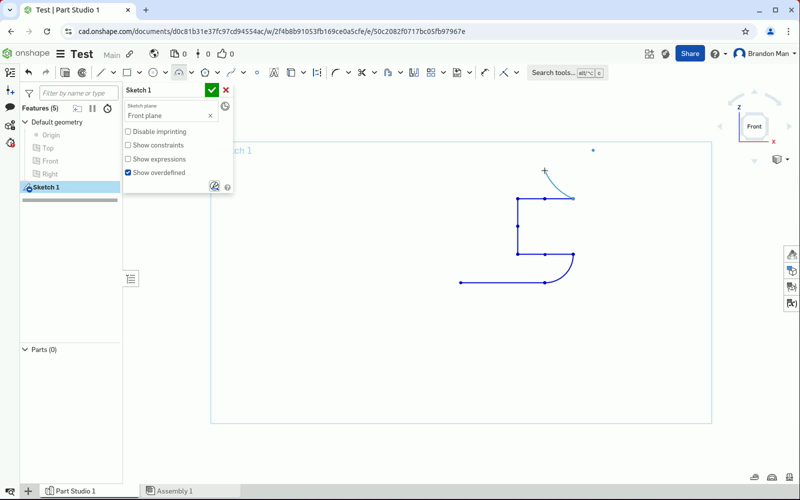
click(544, 170)
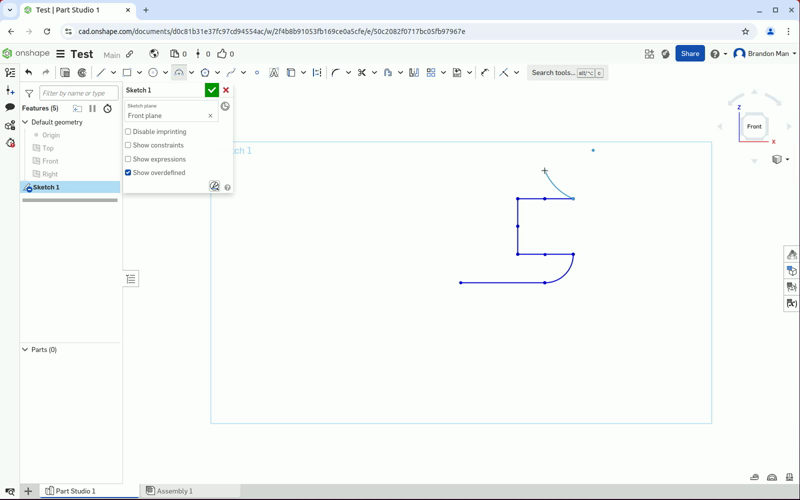
mouse_move(564, 178)
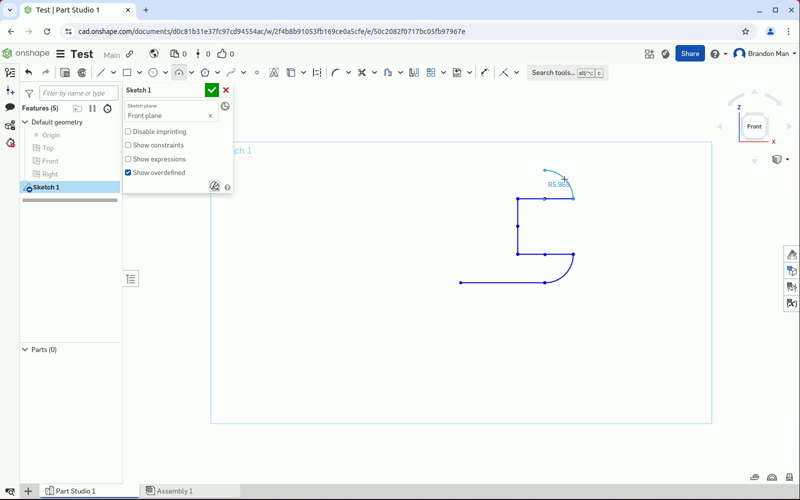
click(564, 178)
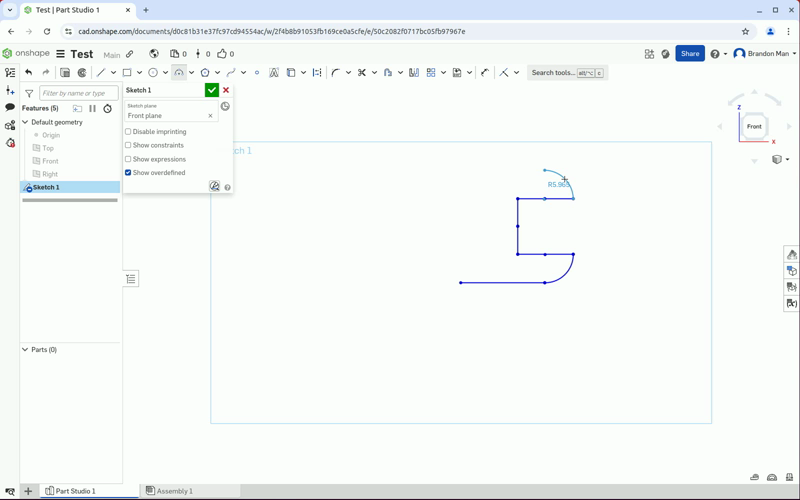
key_up(shift)
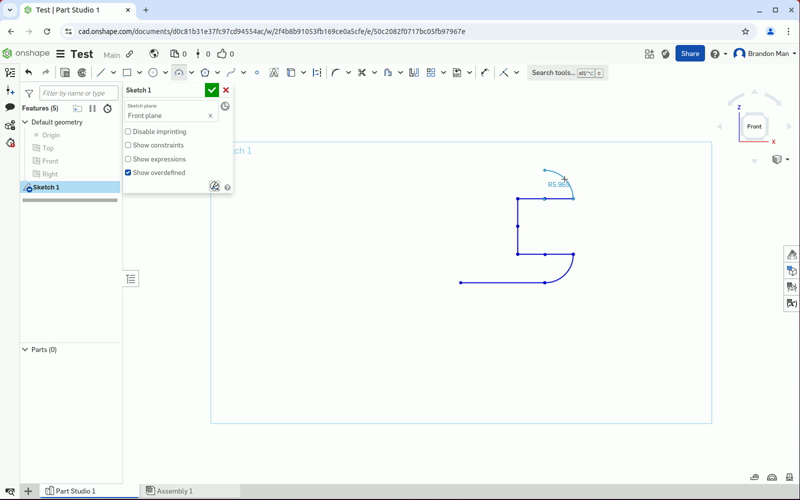
key(esc)
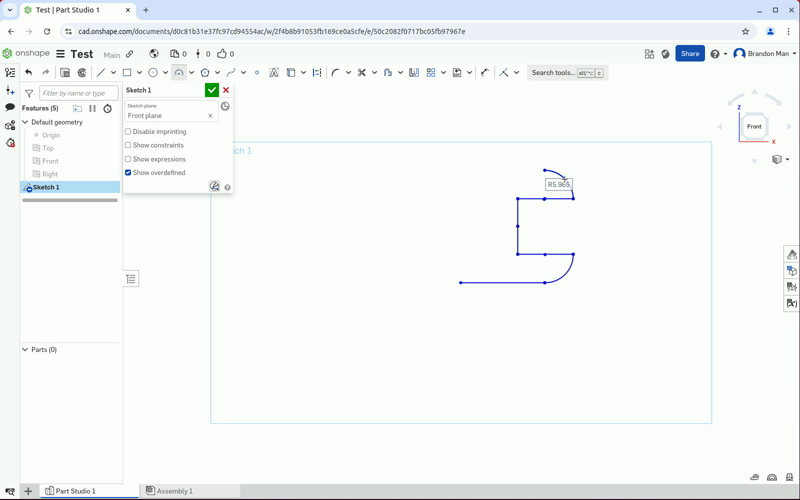
key(l)
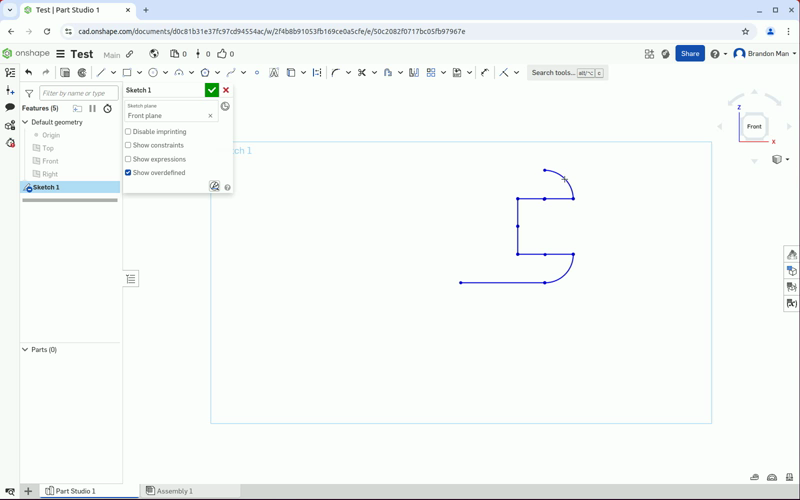
mouse_move(544, 170)
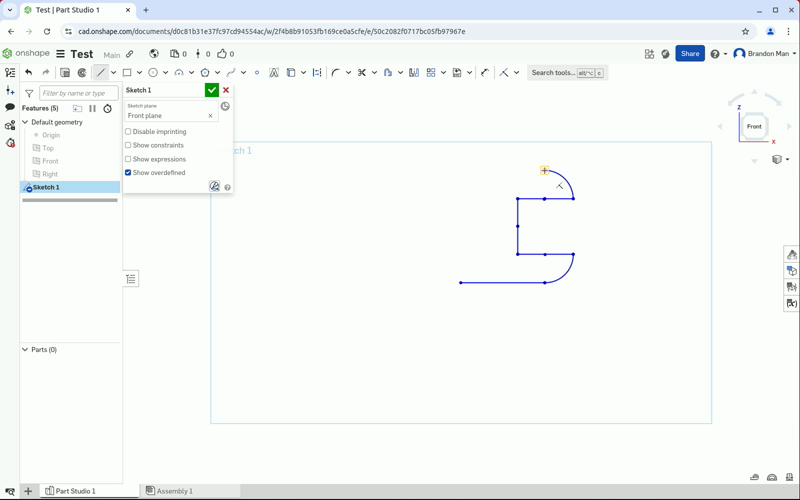
click(544, 170)
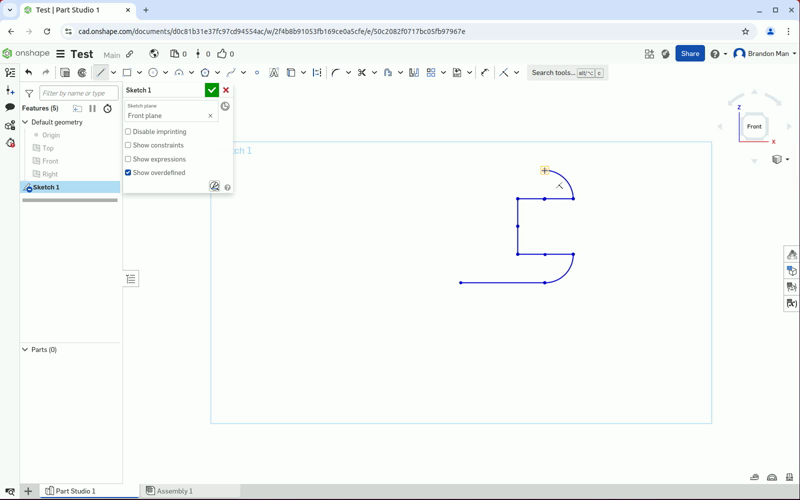
key_down(shift)
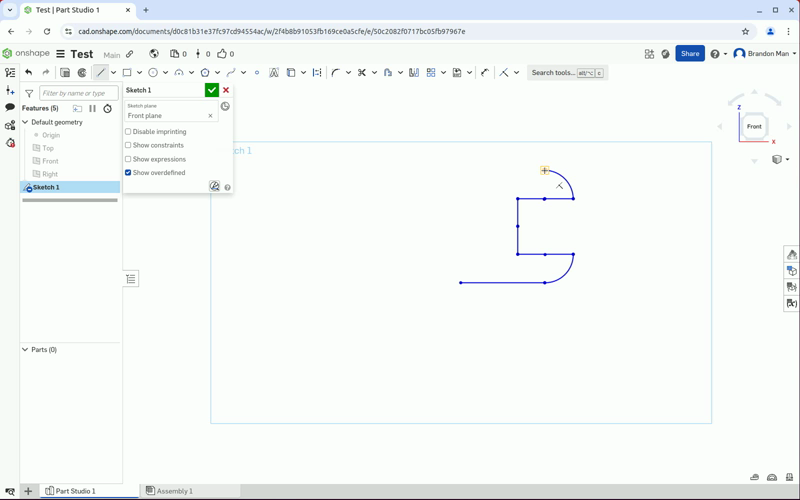
mouse_move(460, 170)
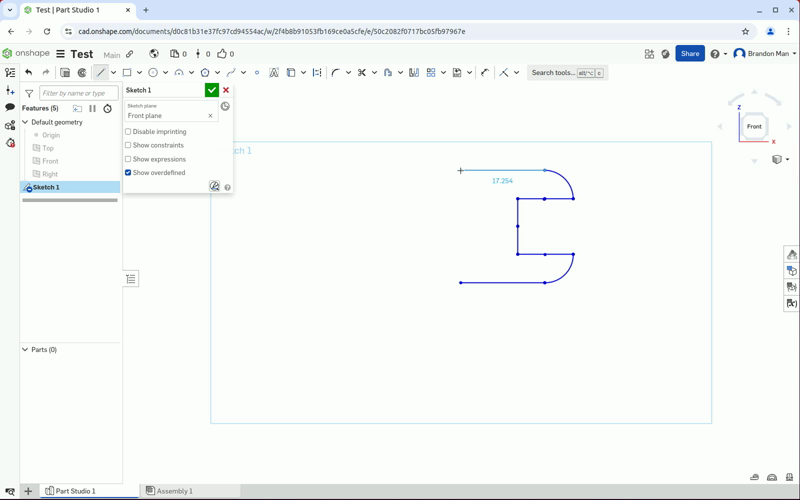
click(460, 170)
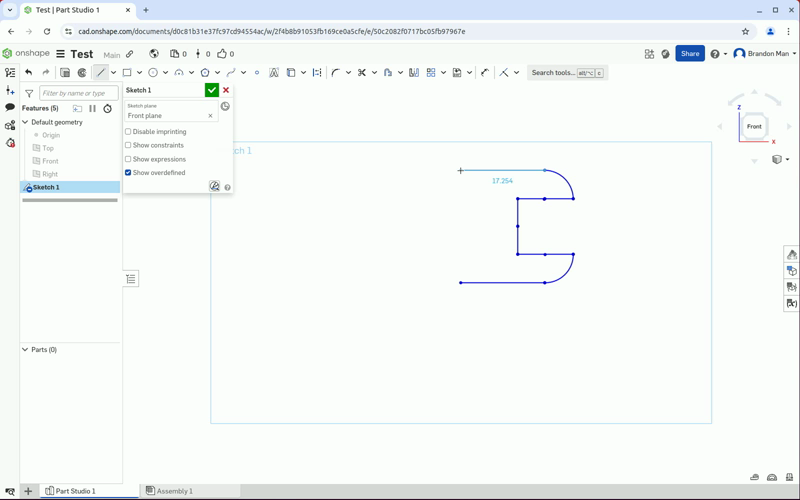
key_up(shift)
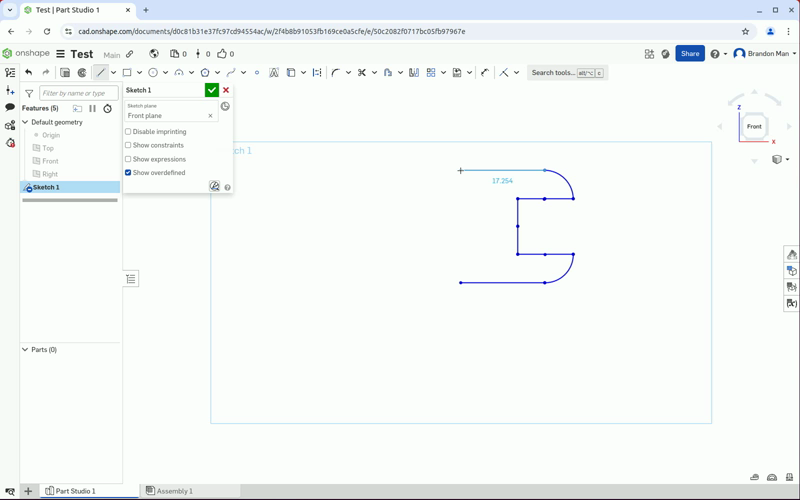
key_down(shift)
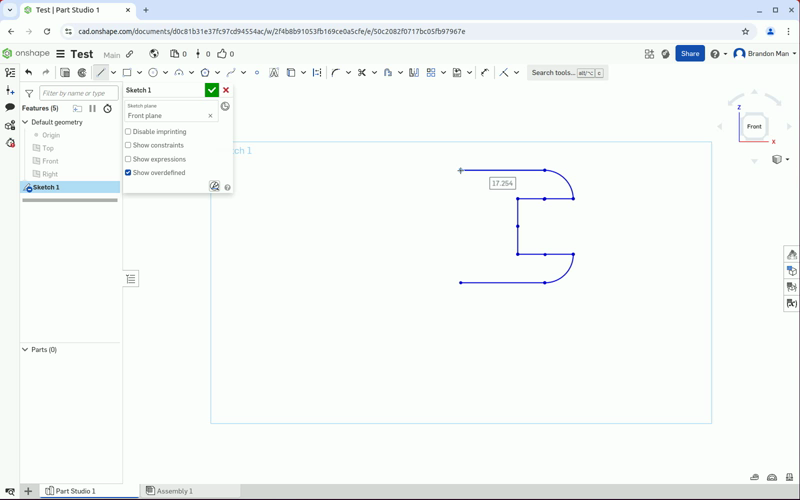
mouse_move(460, 282)
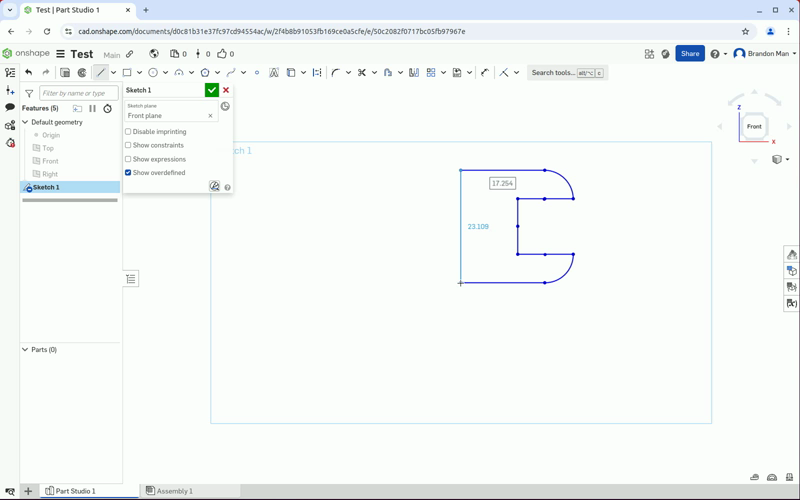
key_up(shift)
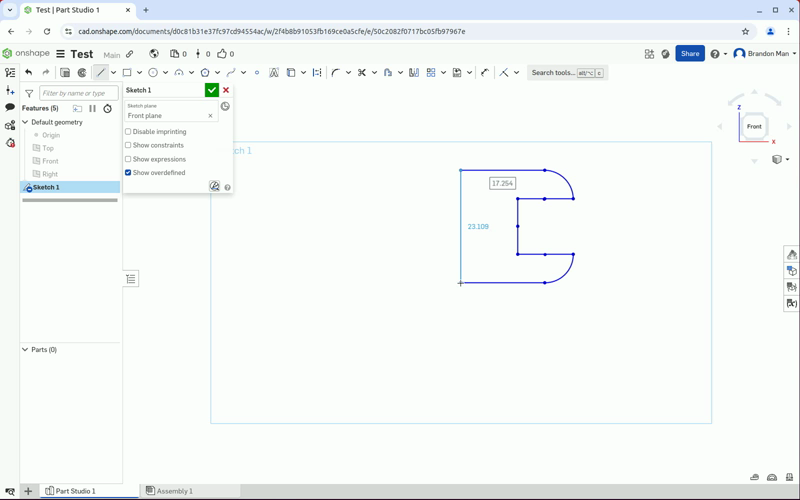
click(460, 282)
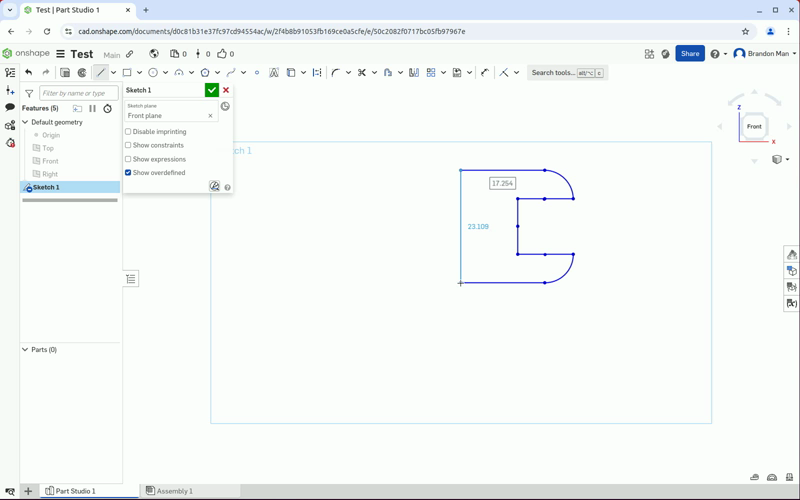
key(esc)
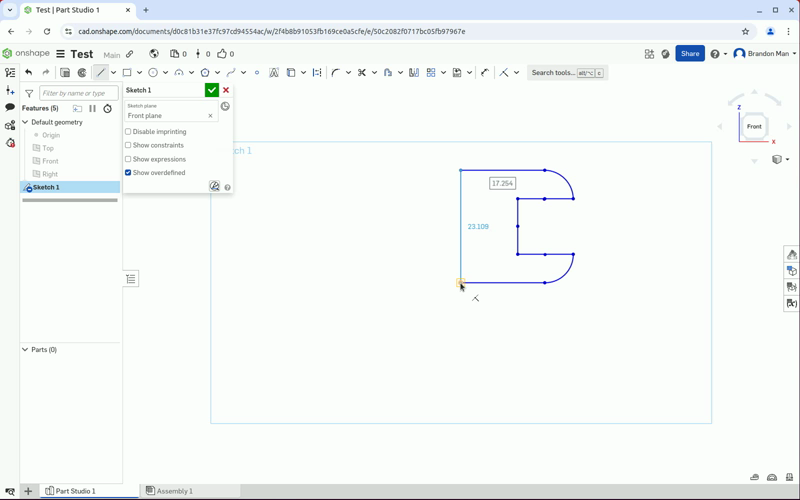
key(c)
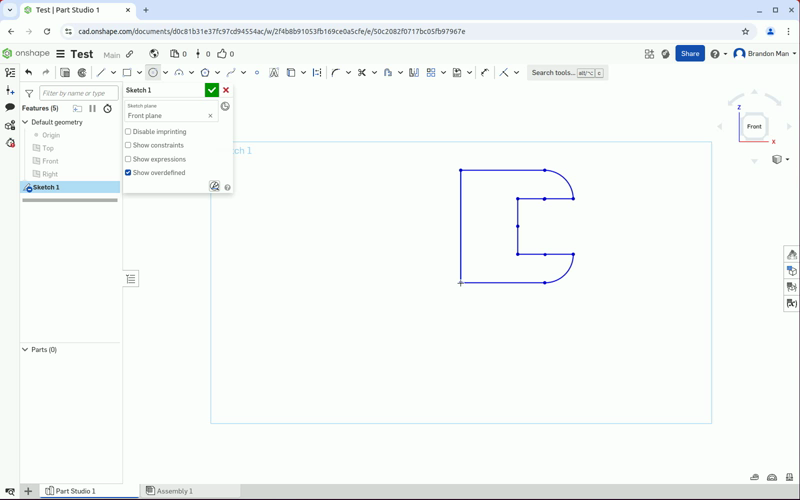
key_down(shift)
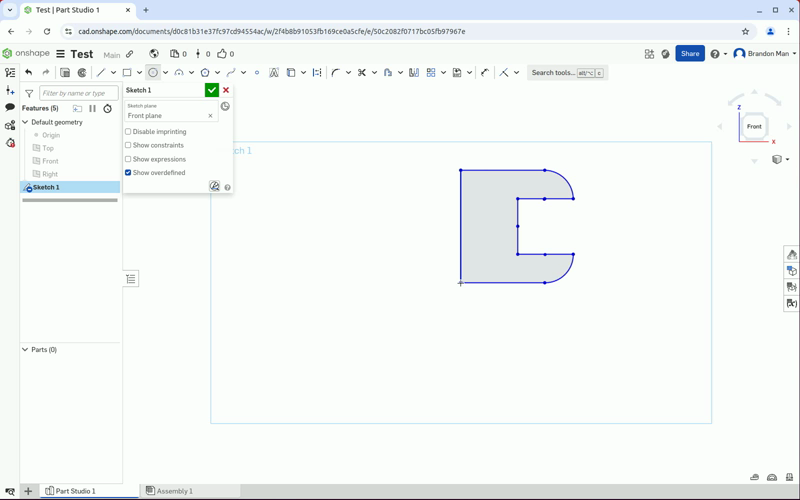
mouse_move(503, 226)
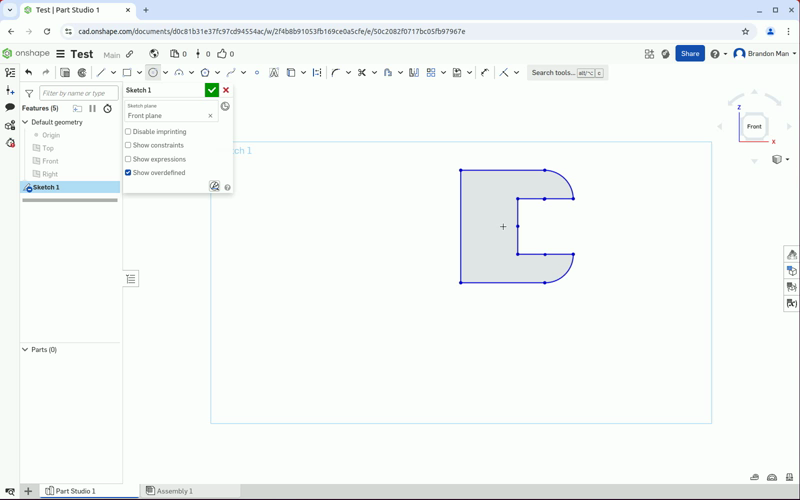
click(503, 226)
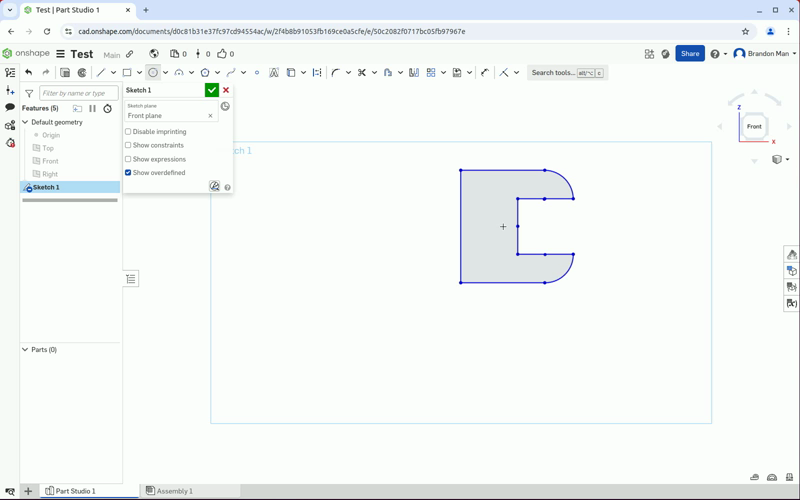
key_up(shift)
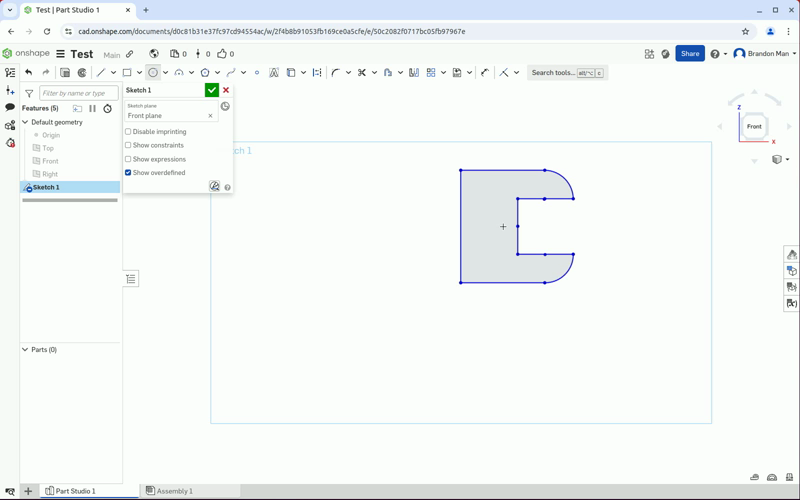
mouse_move(510, 226)
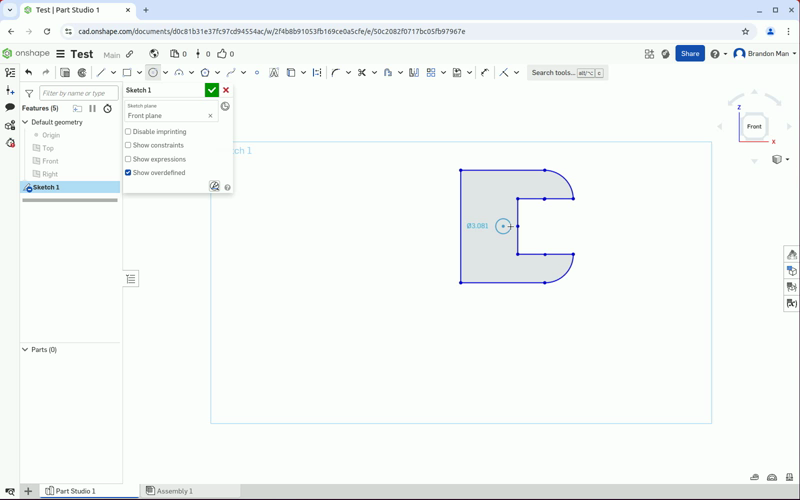
click(510, 226)
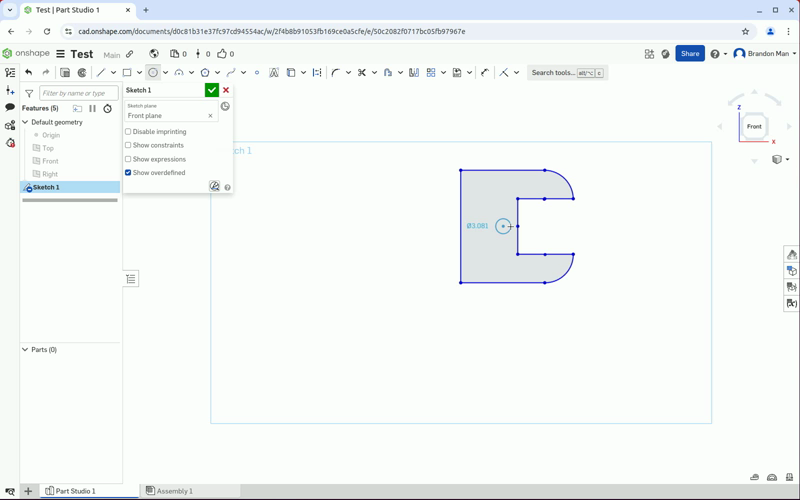
key(esc)
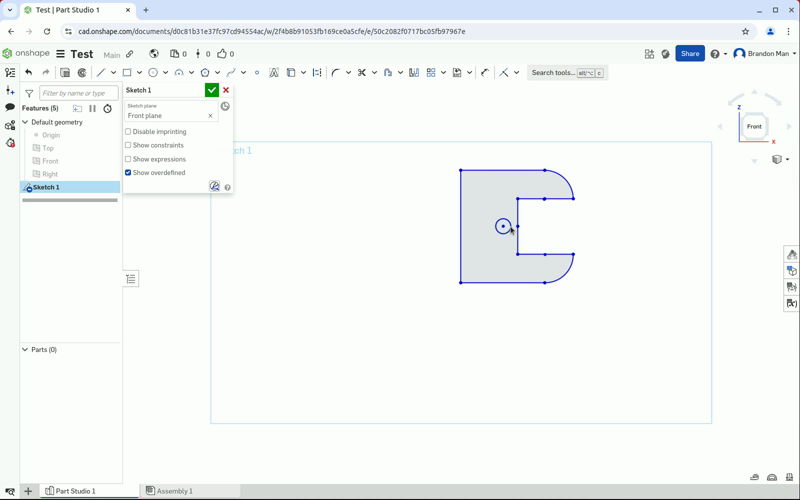
mouse_move(498, 275)
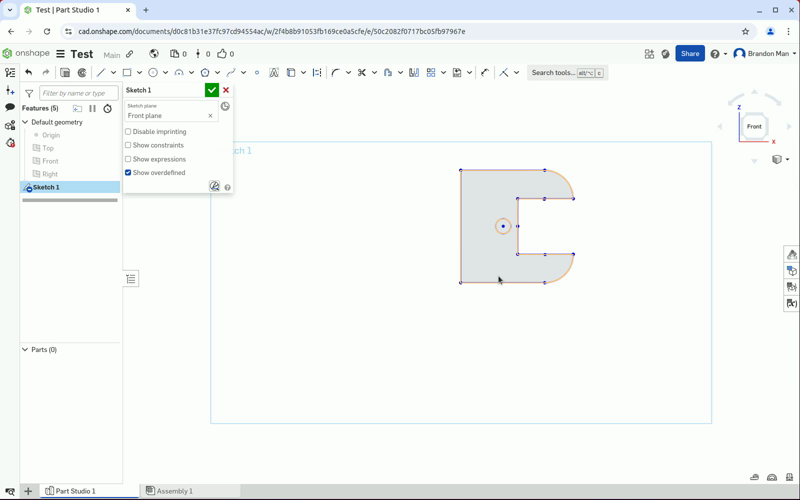
scroll(6)
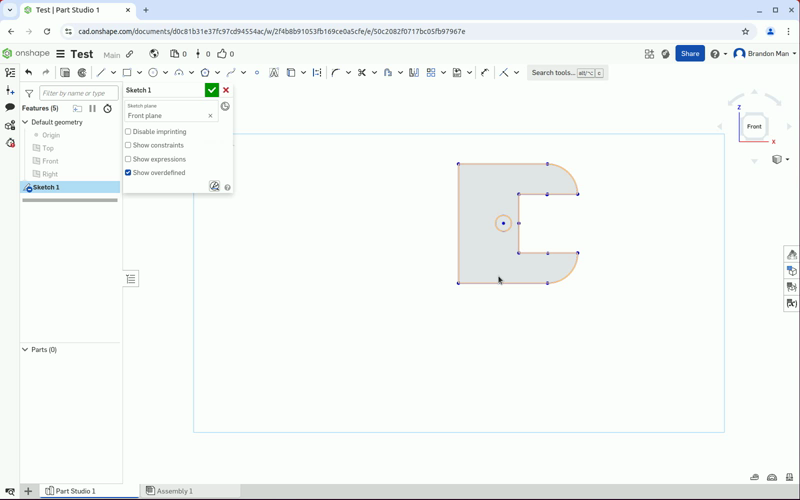
scroll(6)
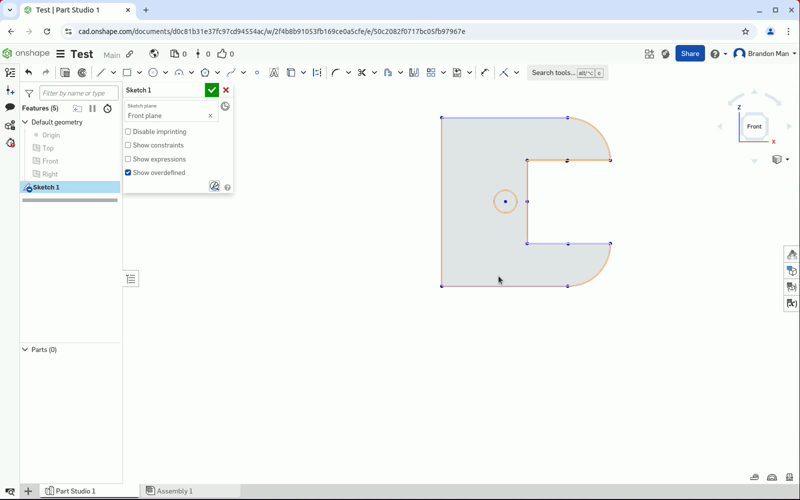
scroll(6)
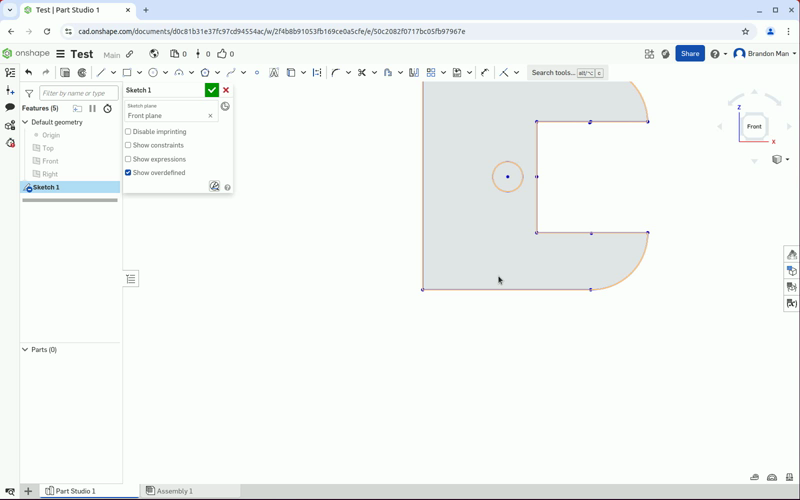
scroll(6)
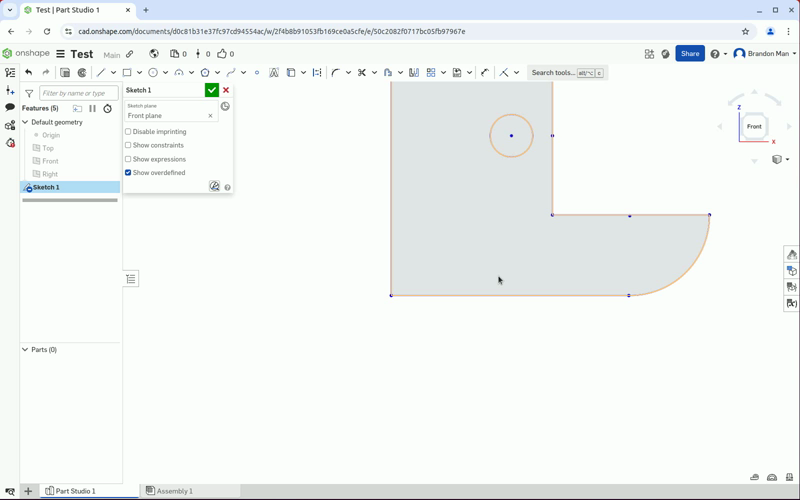
scroll(6)
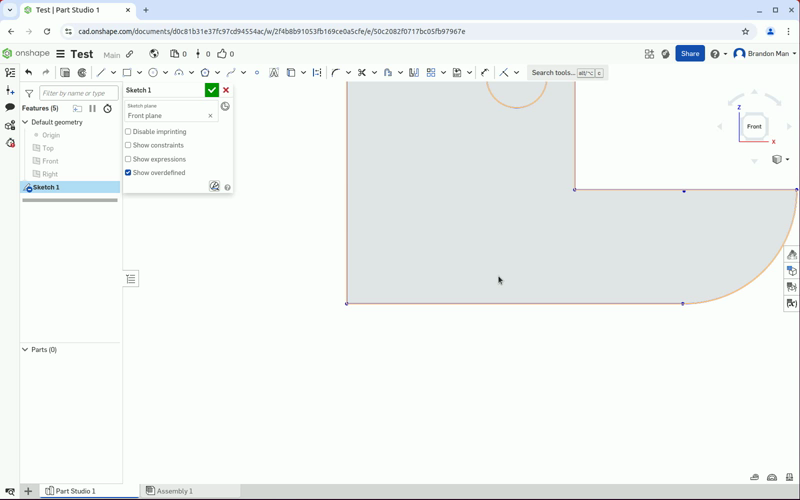
scroll(6)
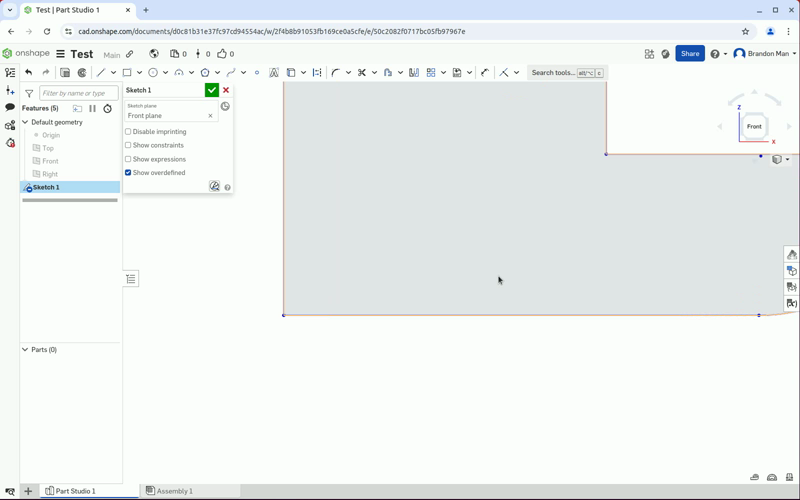
scroll(6)
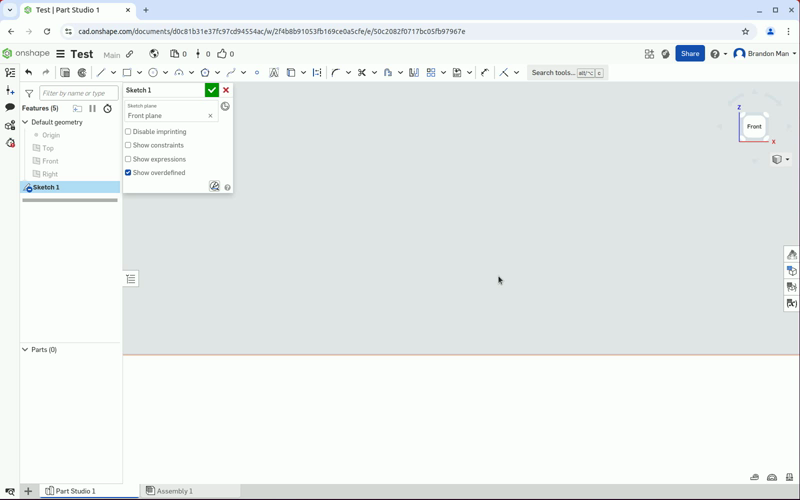
click(498, 275)
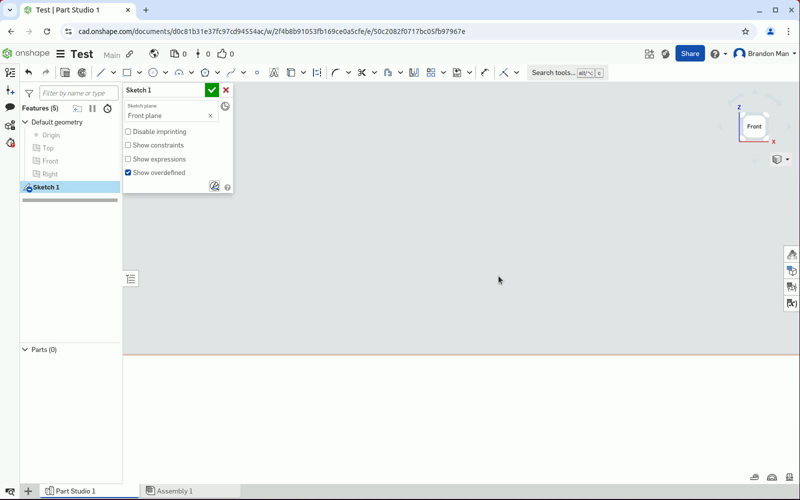
scroll(-6)
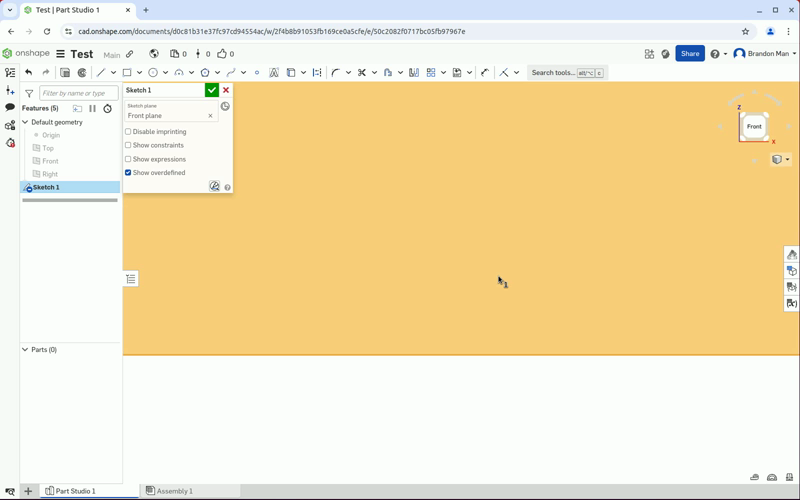
scroll(-6)
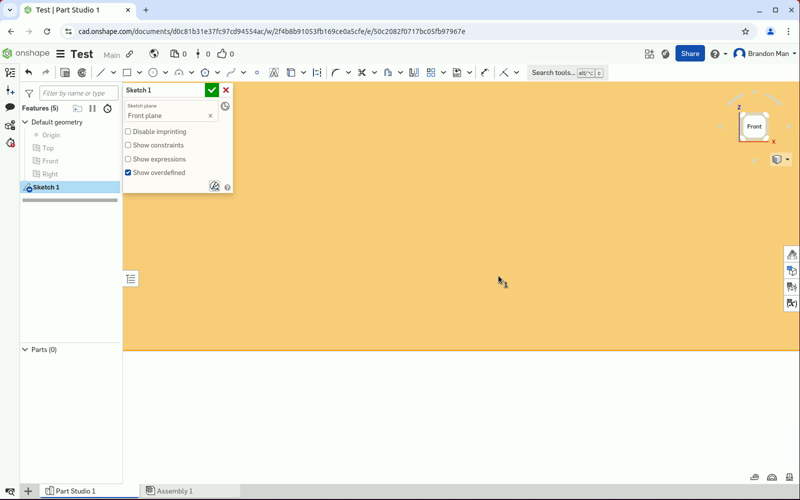
scroll(-6)
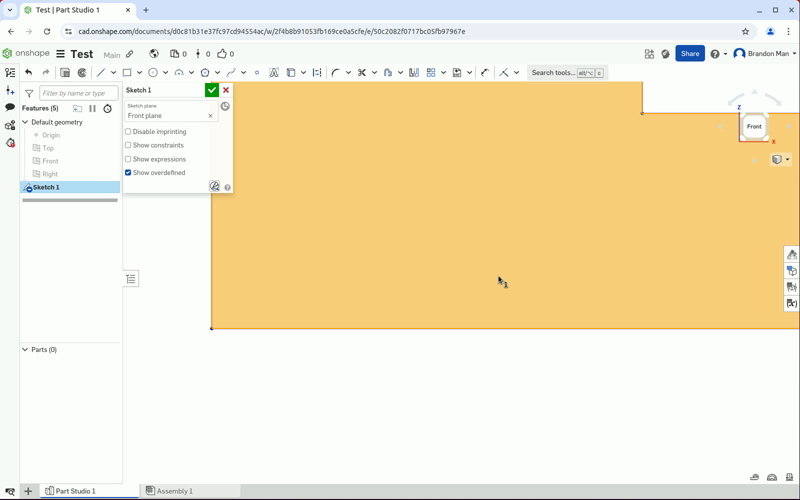
scroll(-6)
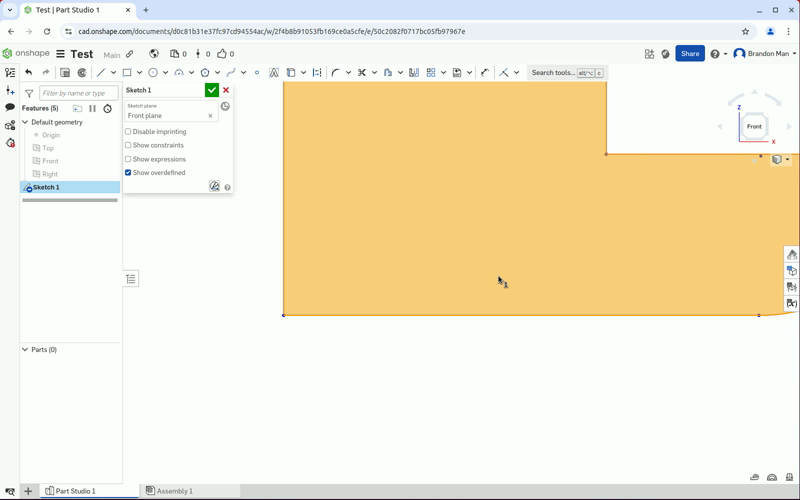
scroll(-6)
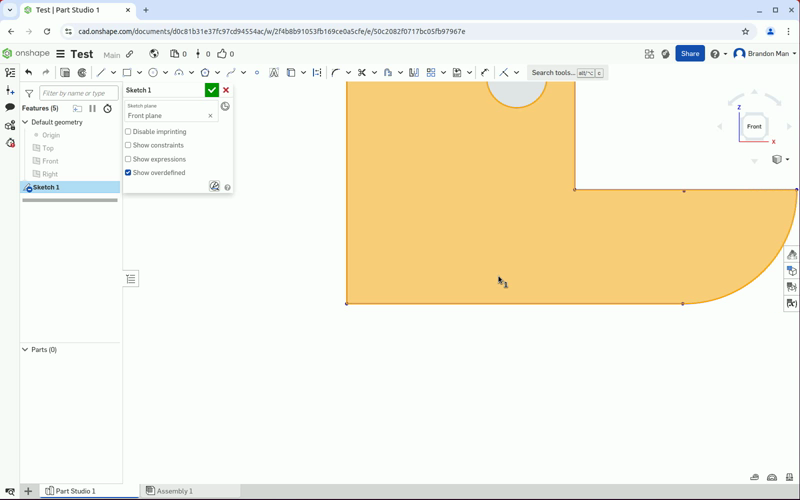
scroll(-6)
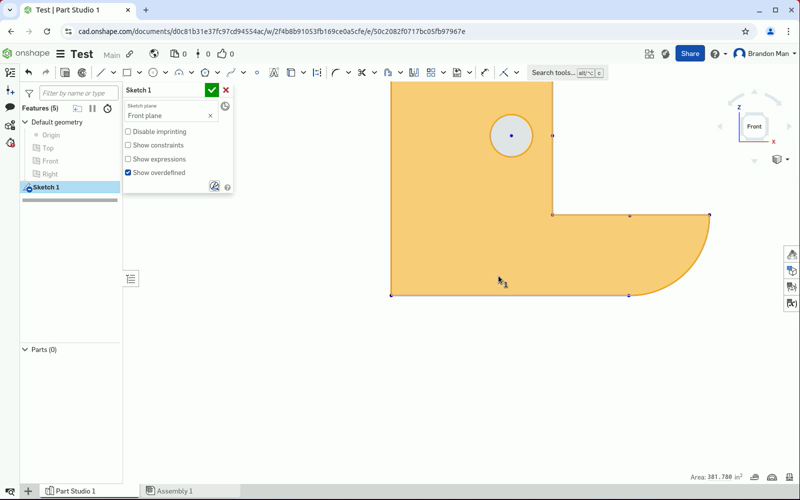
scroll(-6)
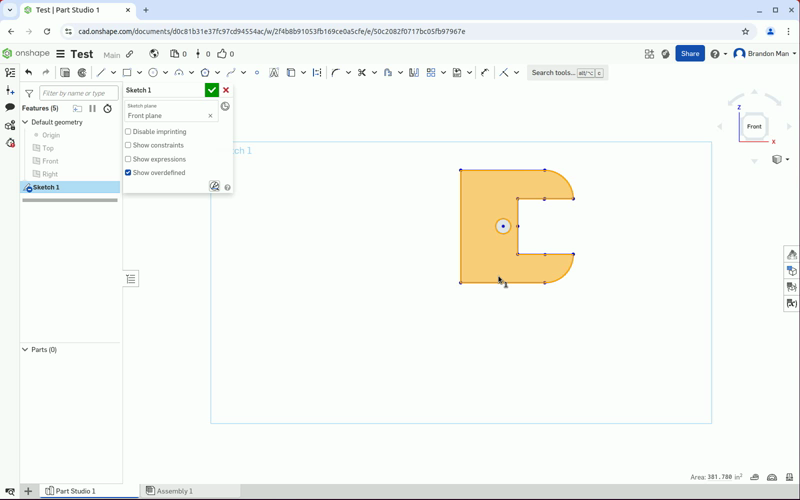
mouse_move(73, 352)
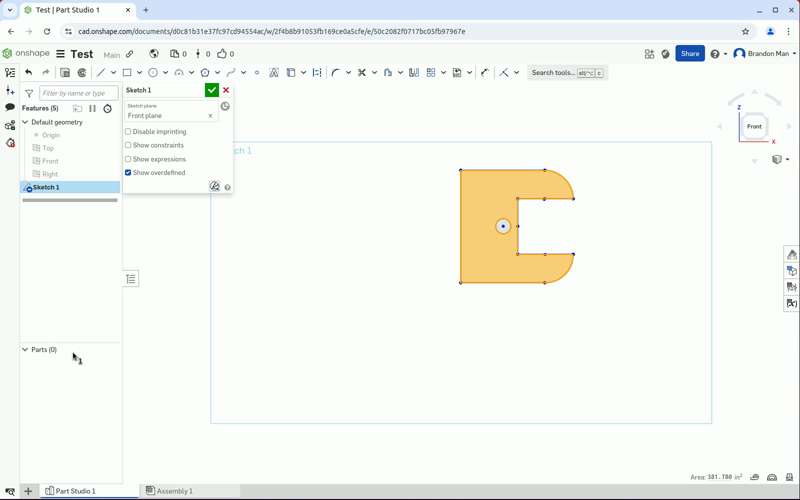
key(shift+y)
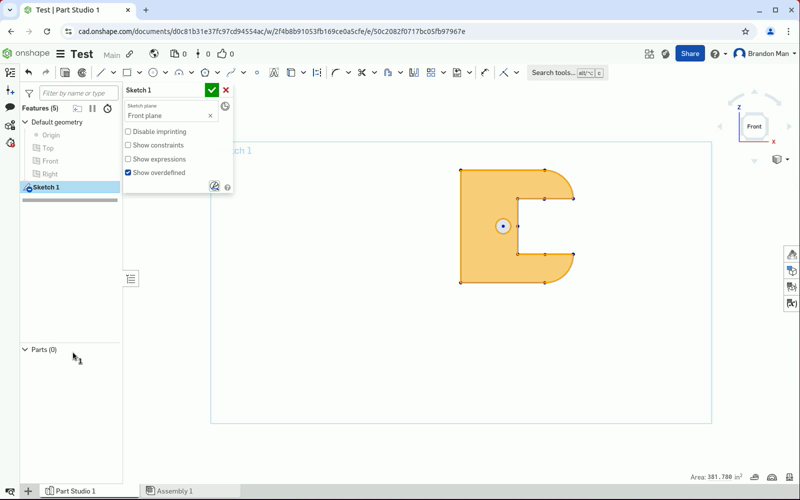
key(shift+e)
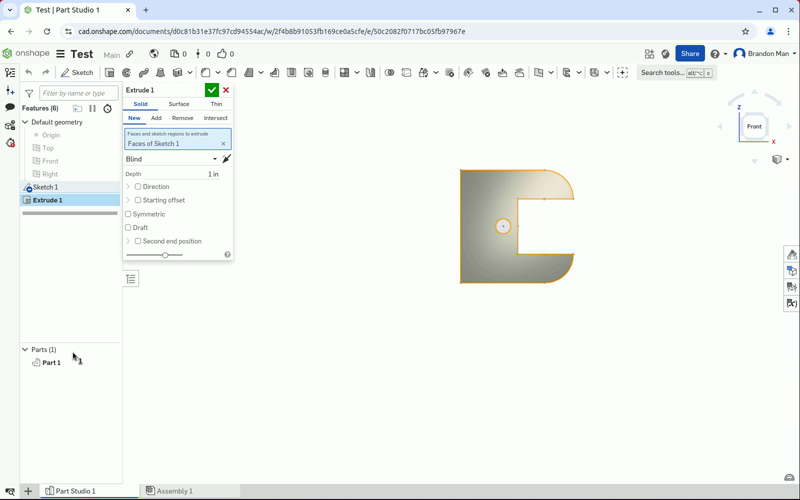
mouse_move(143, 106)
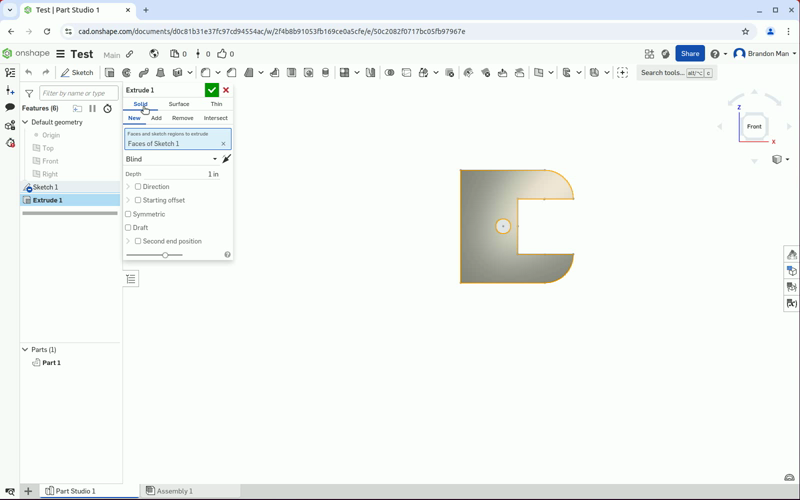
click(143, 106)
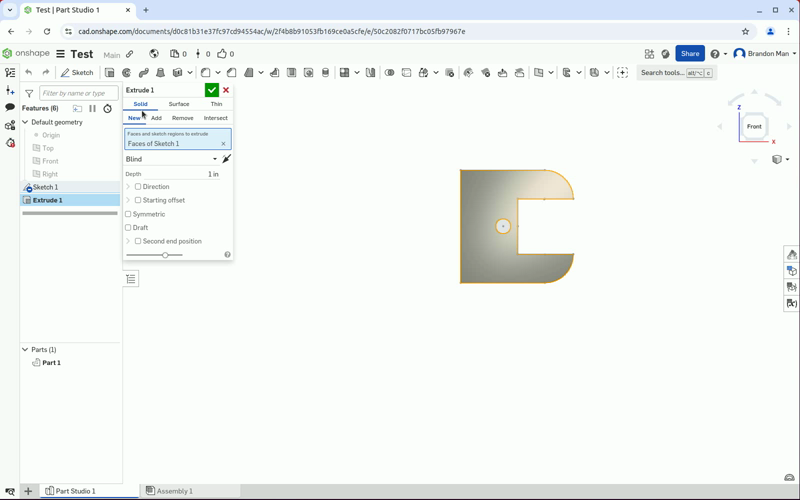
mouse_move(137, 120)
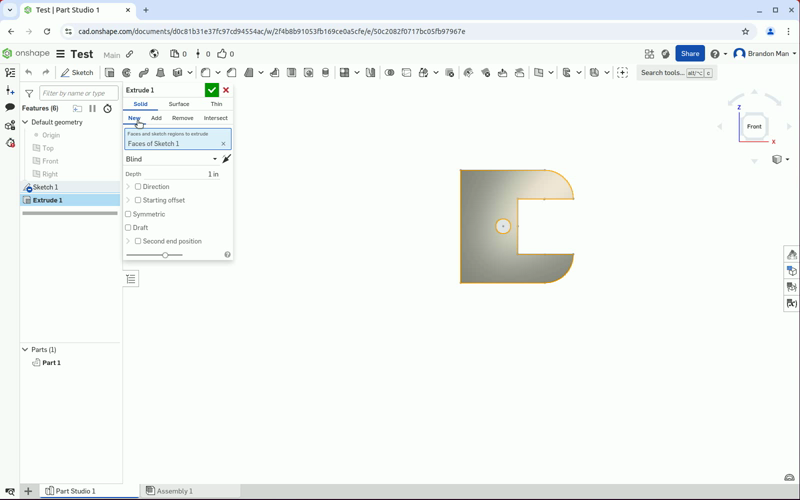
click(137, 120)
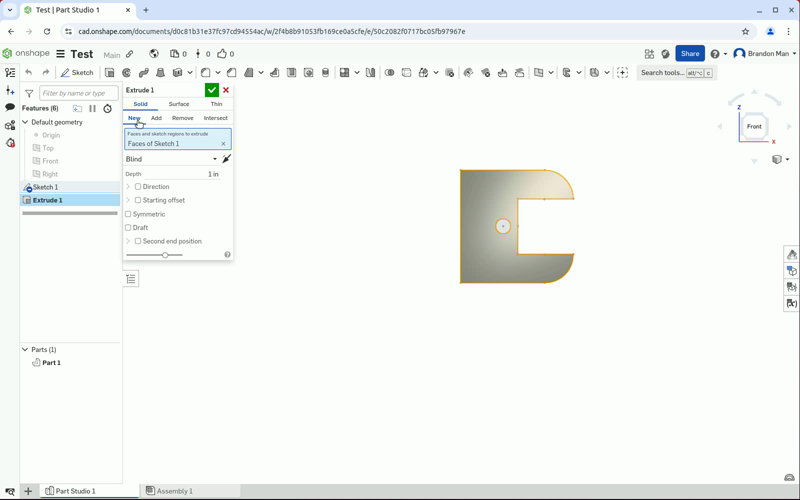
key(tab, 4)
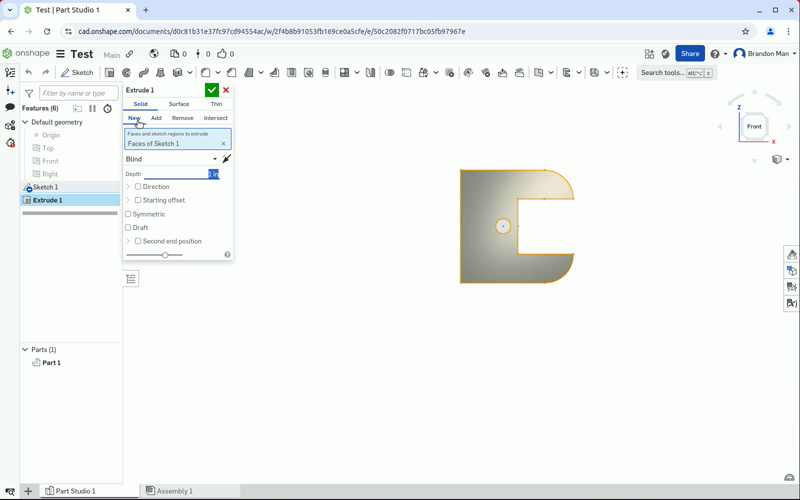
text(5.778)
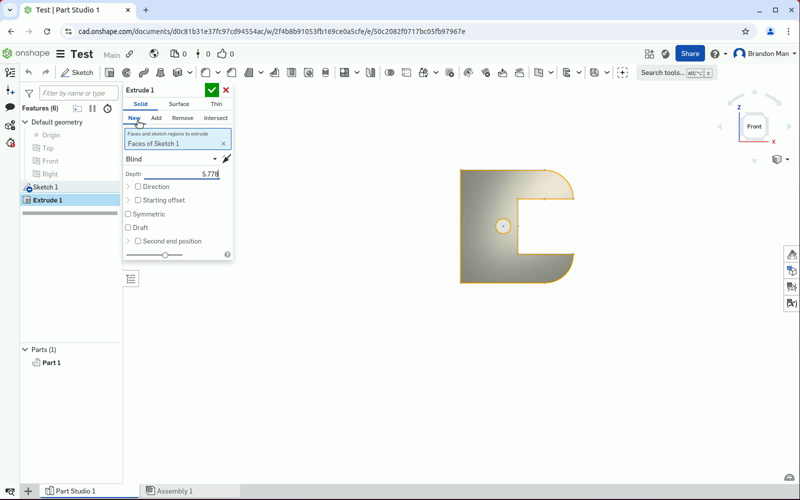
key(tab, 3)
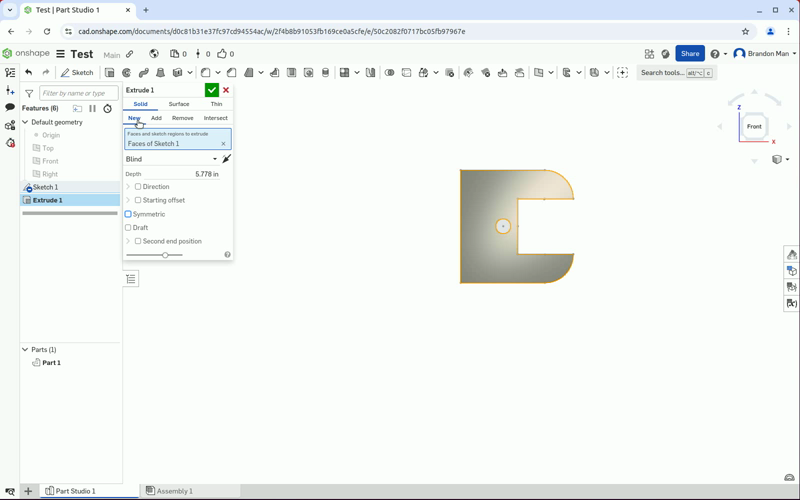
key(space)
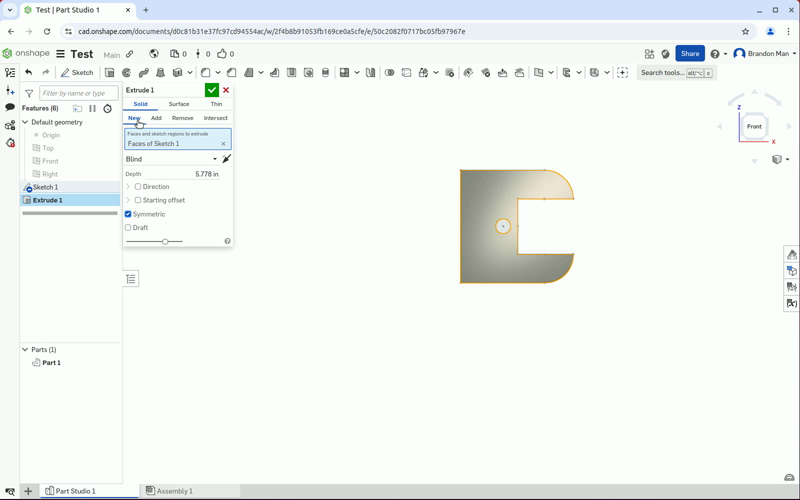
key(enter)
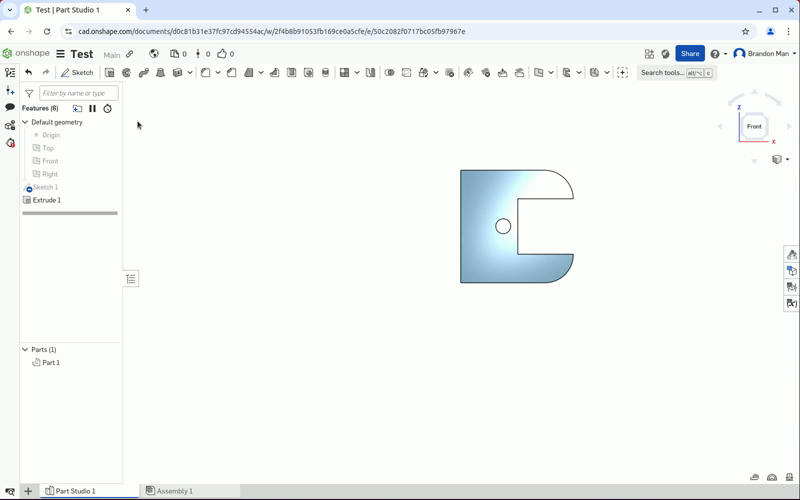
key(shift+h)
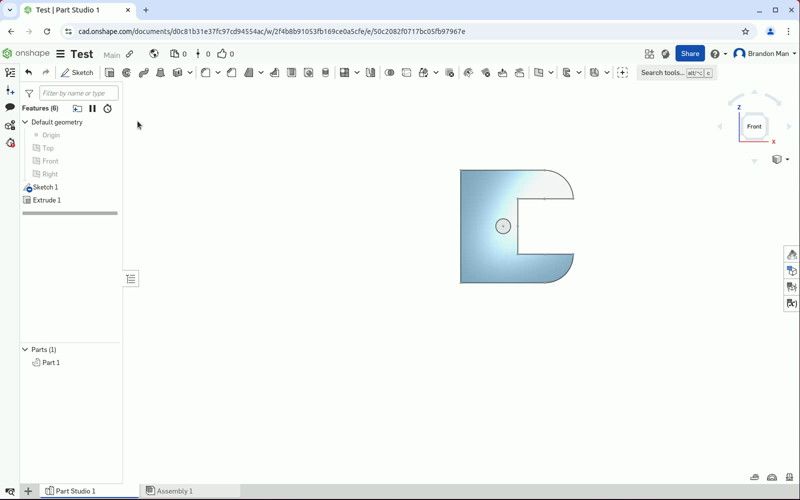
key(shift+h)
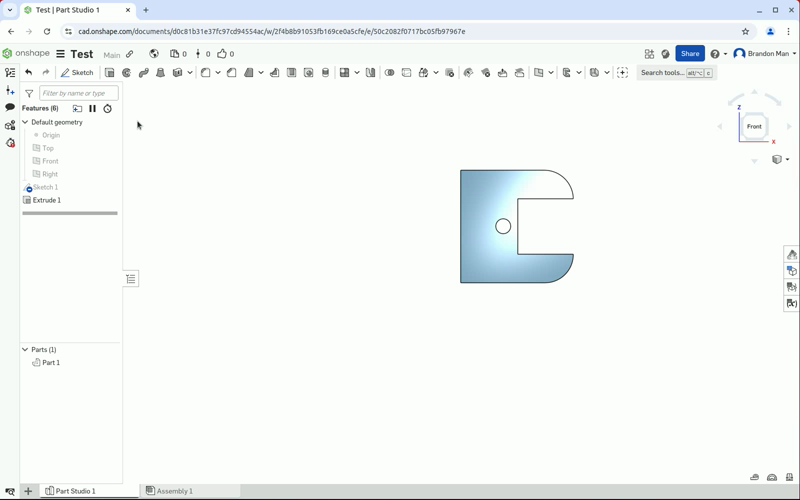
mouse_move(73, 189)
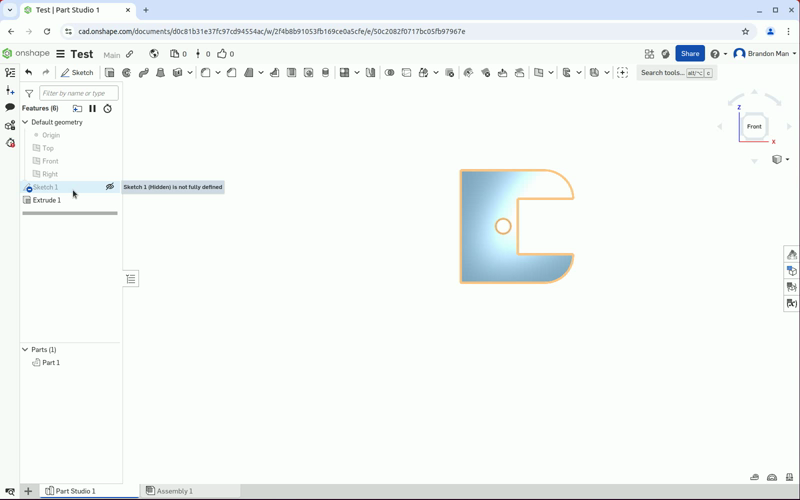
click(73, 189)
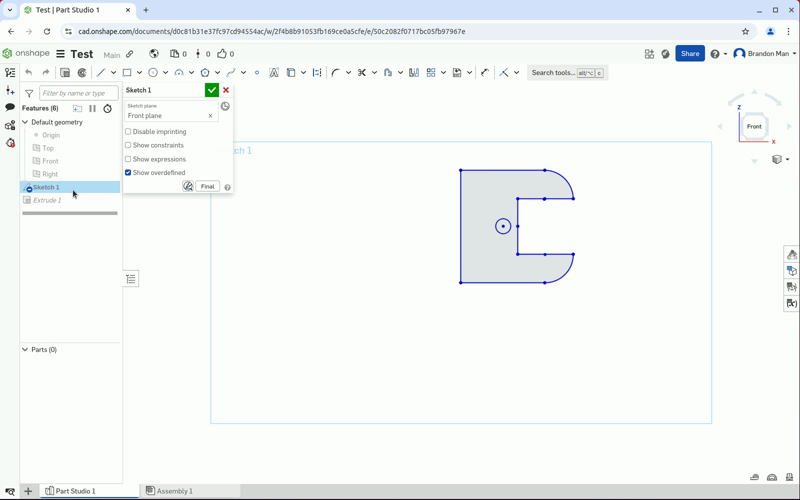
mouse_move(229, 92)
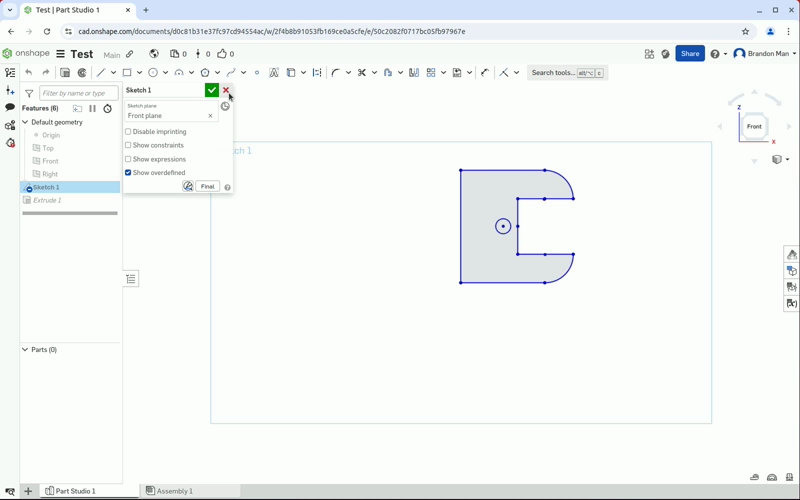
click(229, 92)
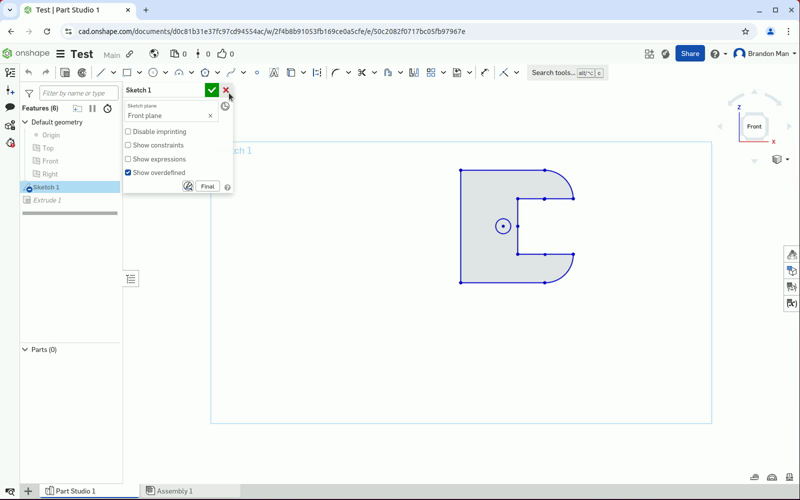
key(shift+s)
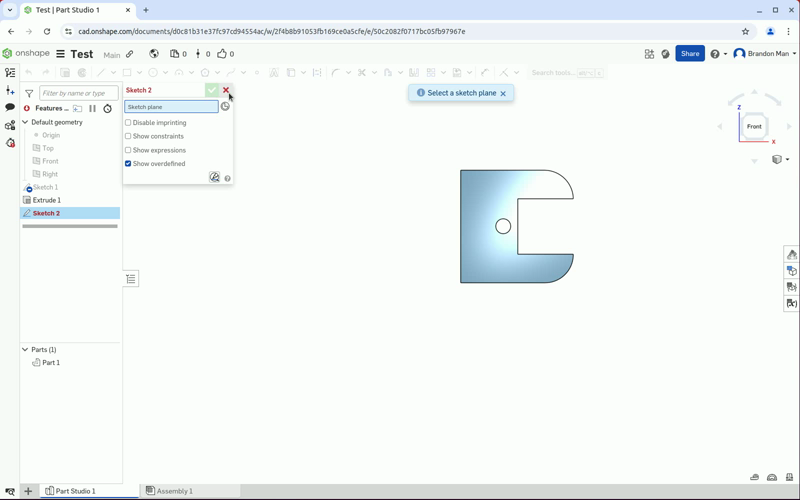
mouse_move(73, 163)
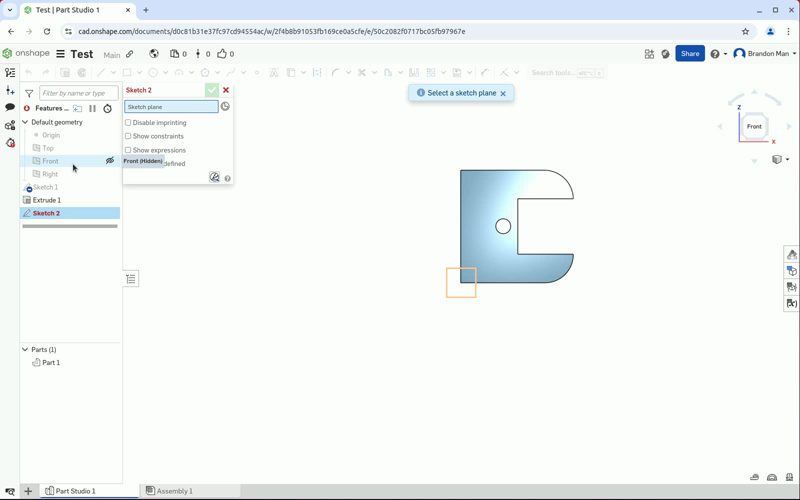
click(73, 163)
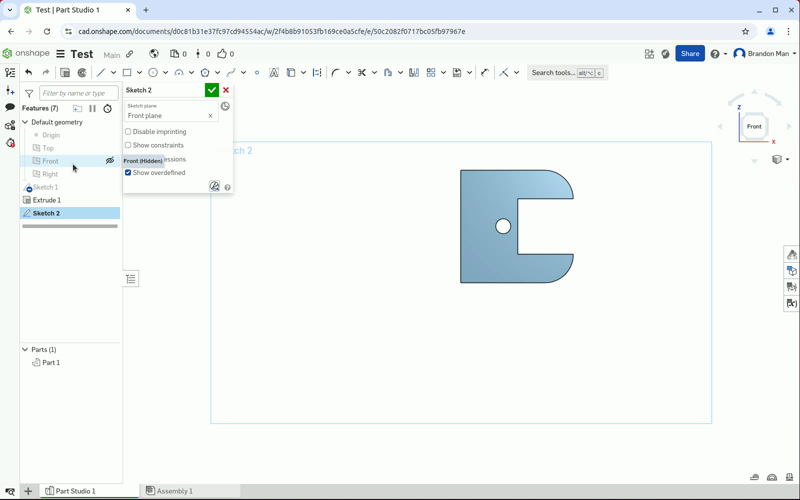
mouse_move(73, 352)
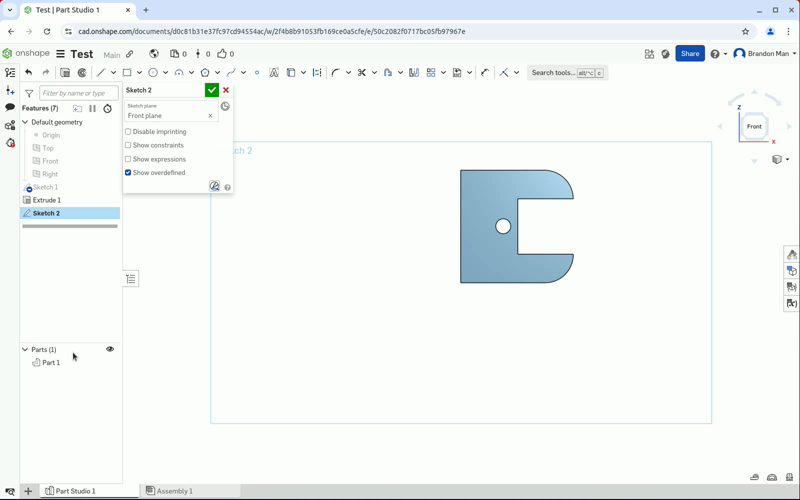
key(y)
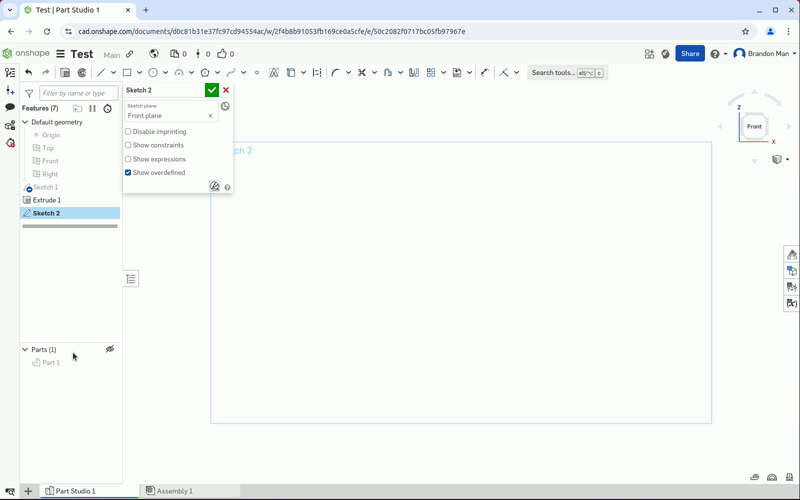
key(l)
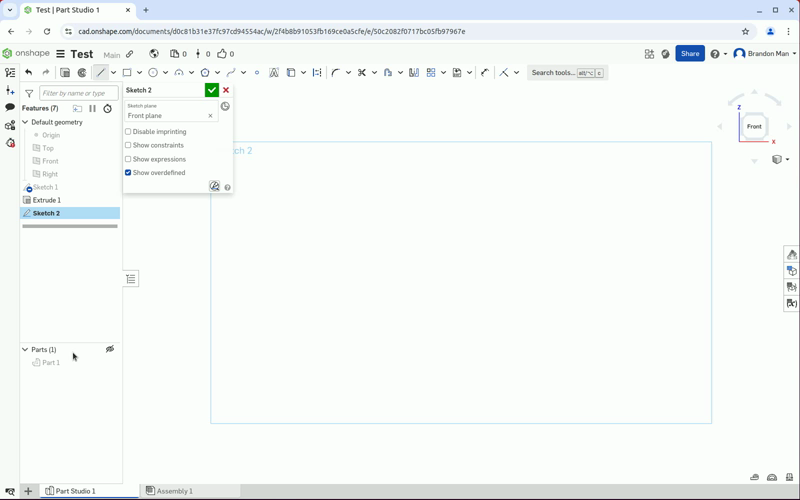
key_down(shift)
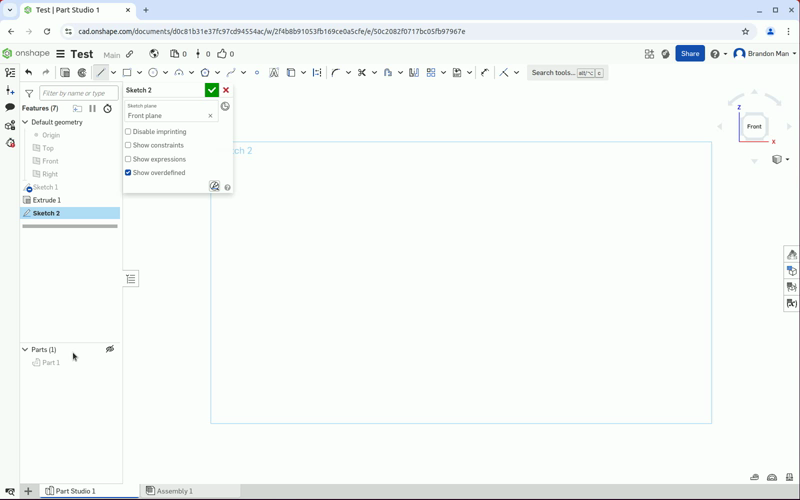
mouse_move(460, 282)
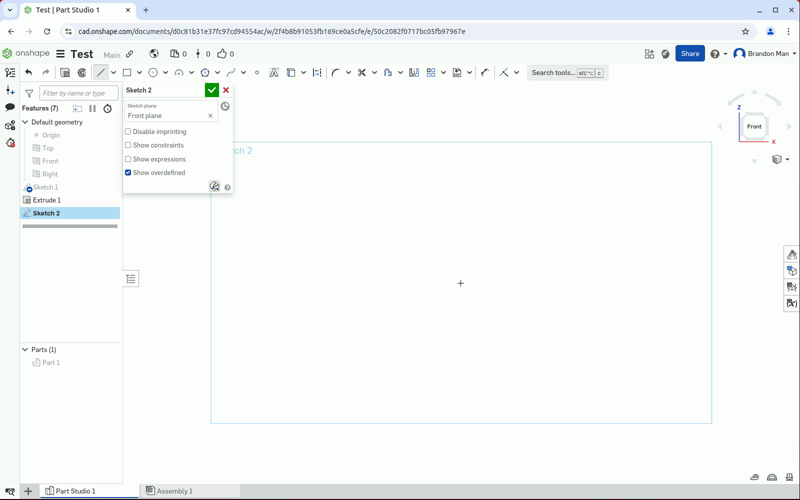
click(460, 282)
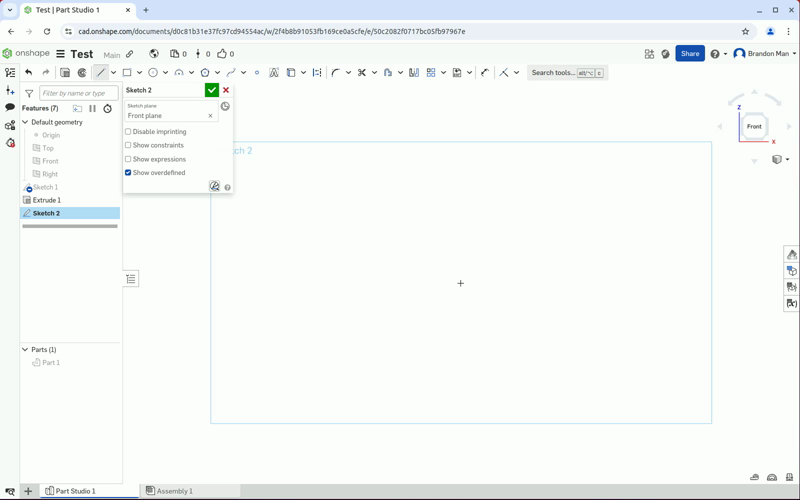
key_up(shift)
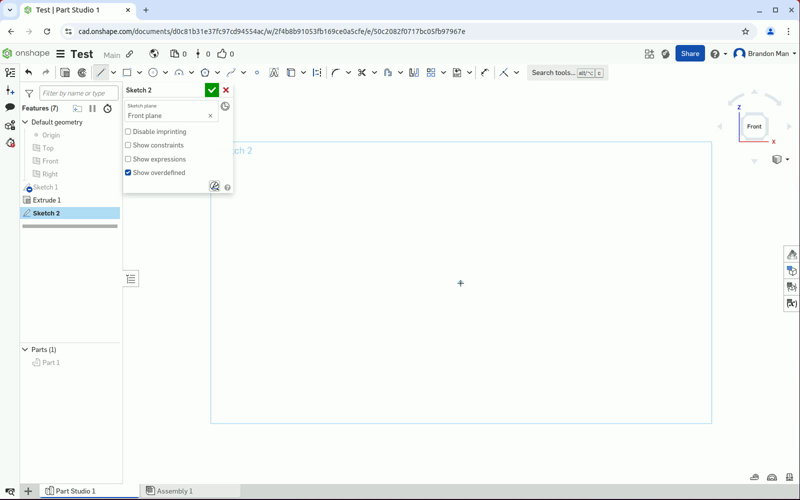
key_down(shift)
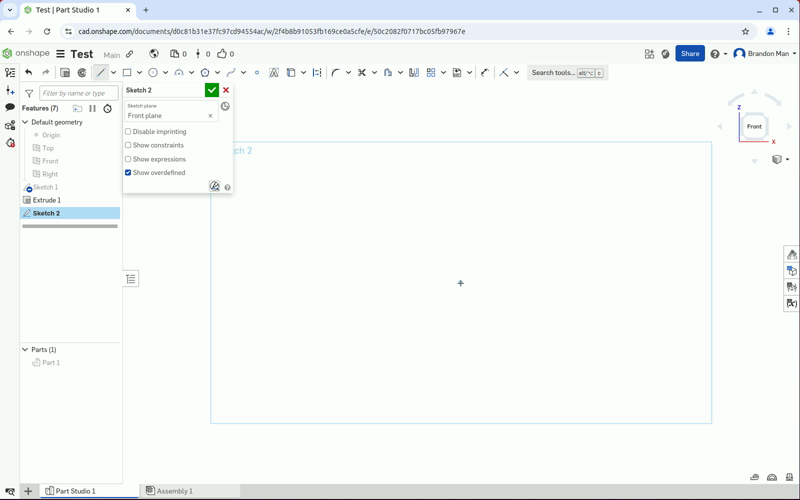
mouse_move(544, 282)
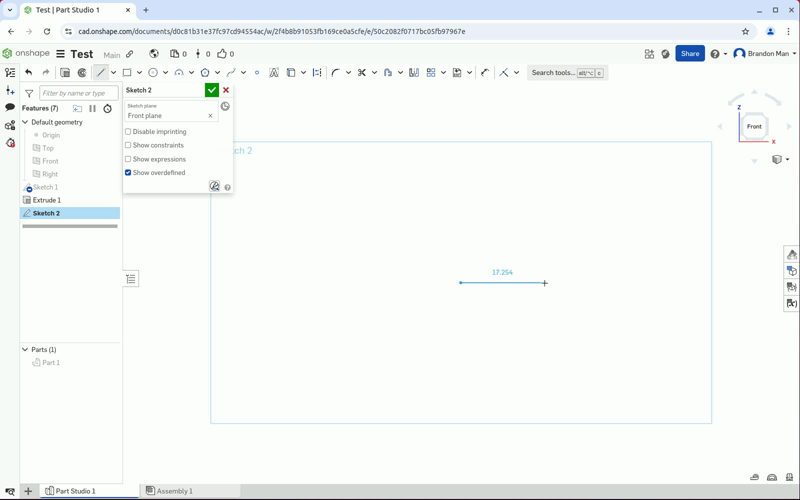
click(544, 282)
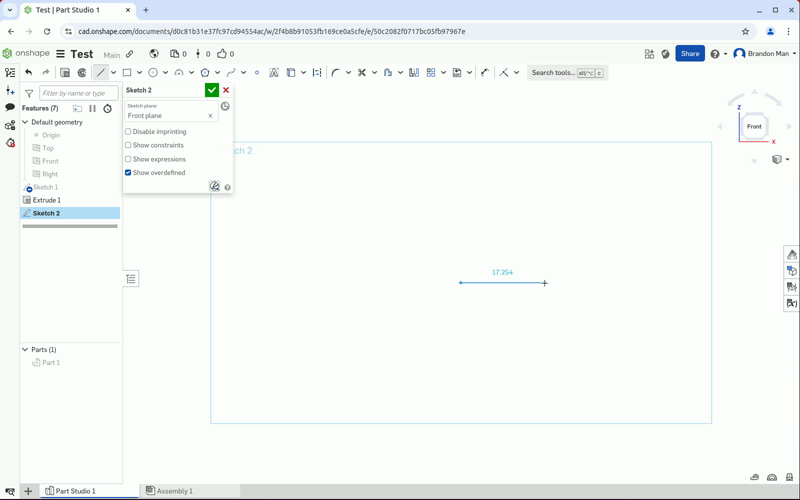
key_up(shift)
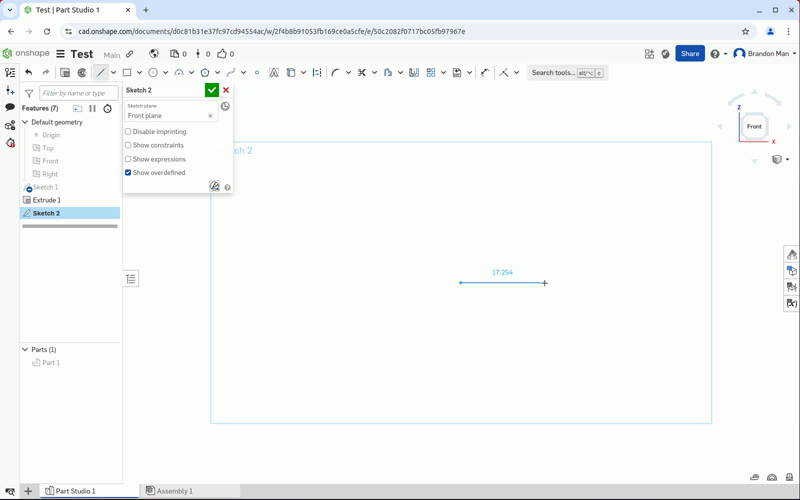
key(esc)
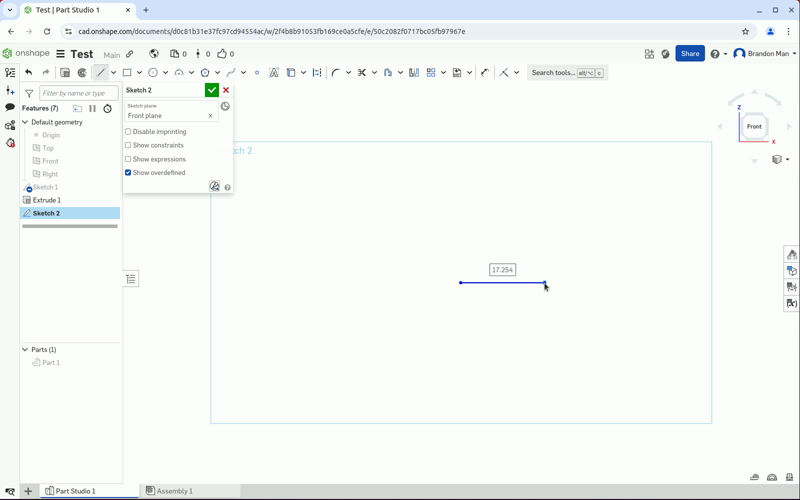
key(a)
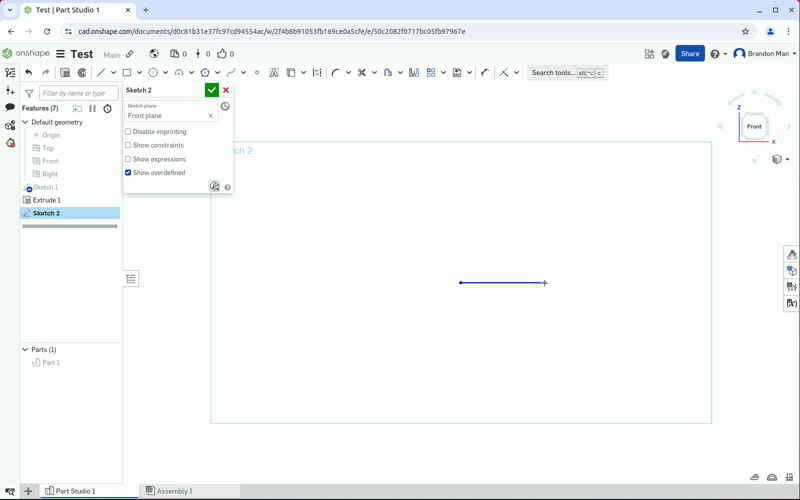
mouse_move(544, 282)
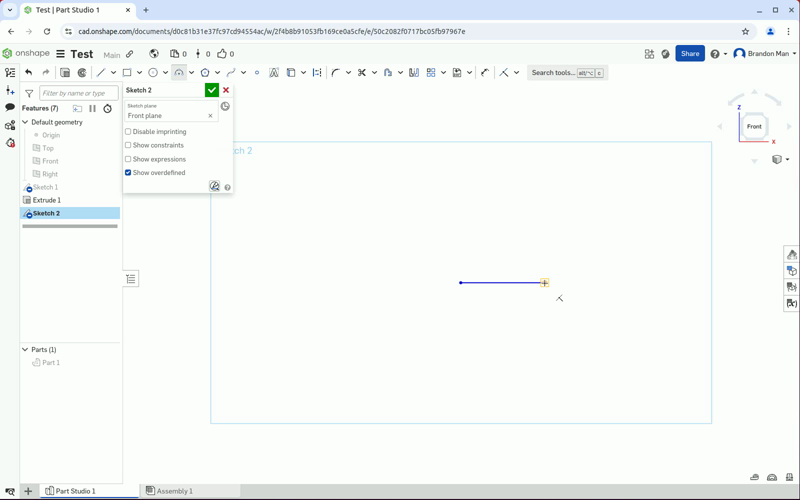
click(544, 282)
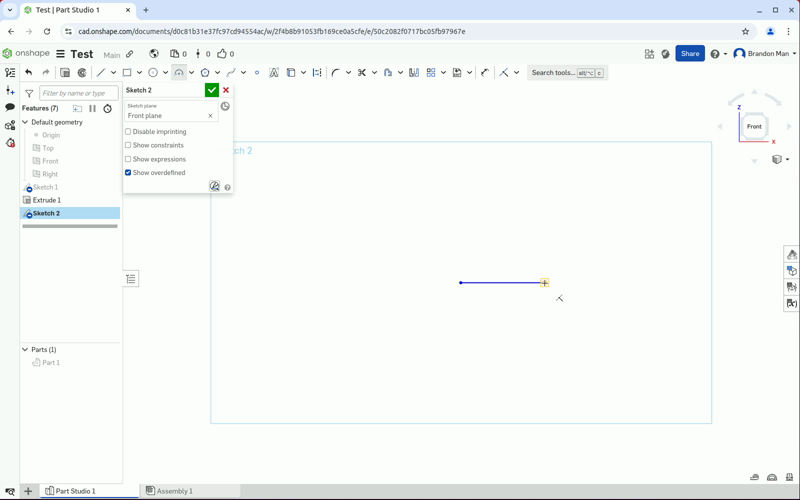
key_down(shift)
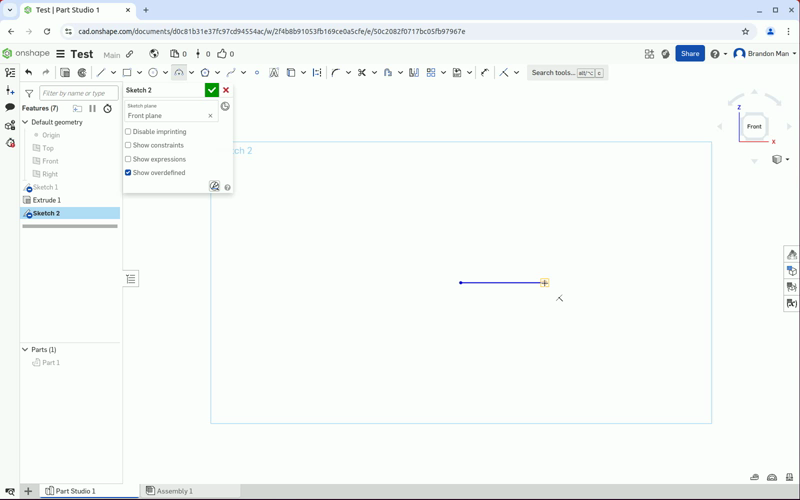
mouse_move(573, 254)
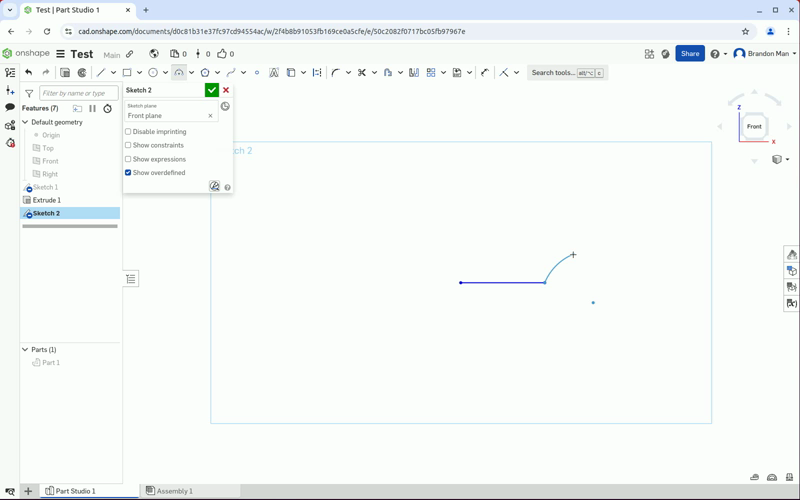
click(573, 254)
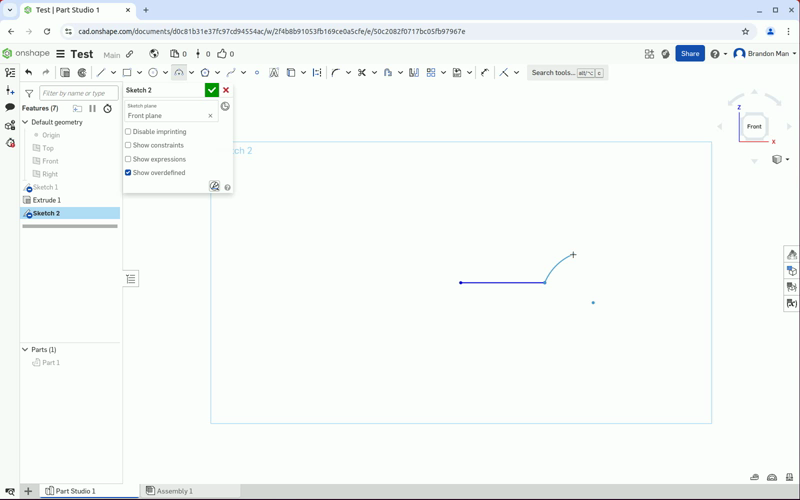
mouse_move(564, 274)
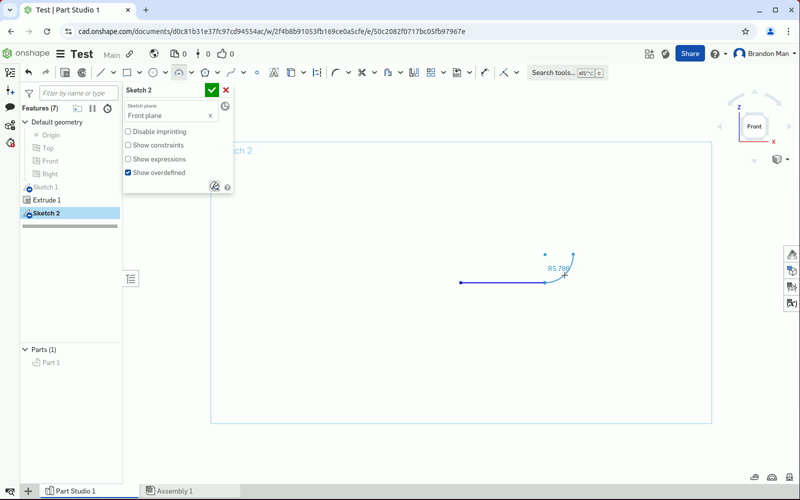
click(564, 274)
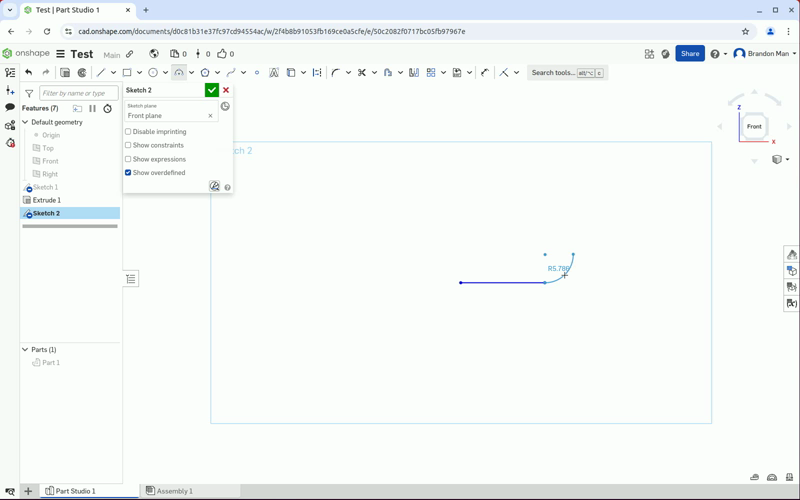
key_up(shift)
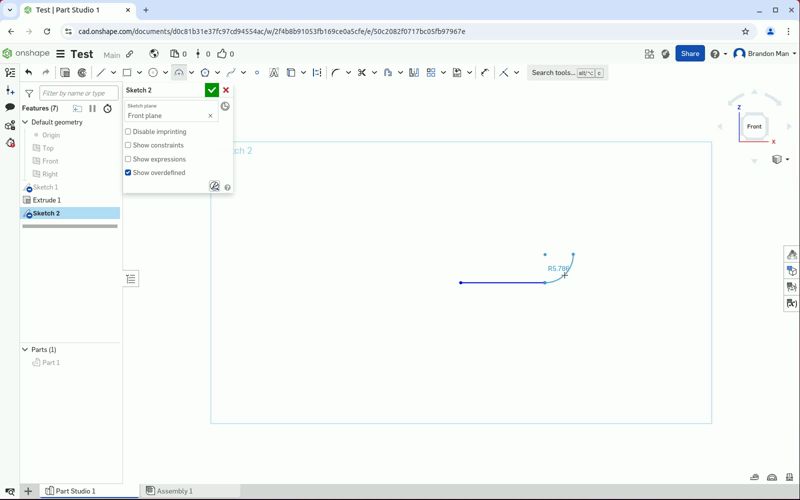
key(esc)
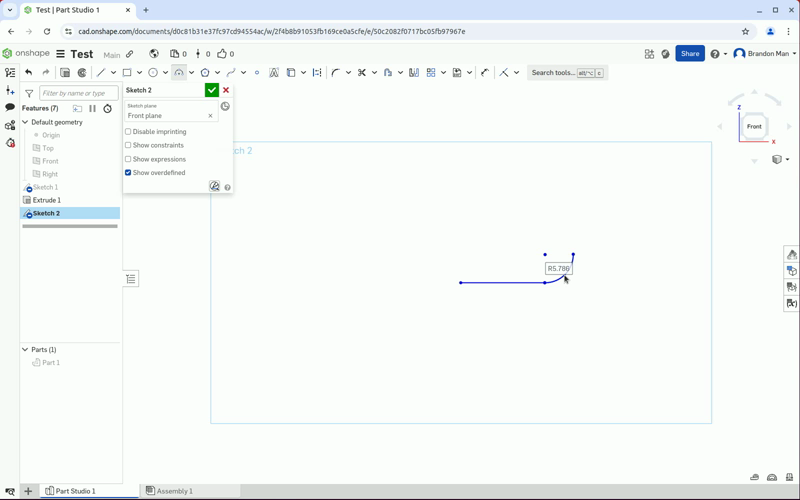
key(l)
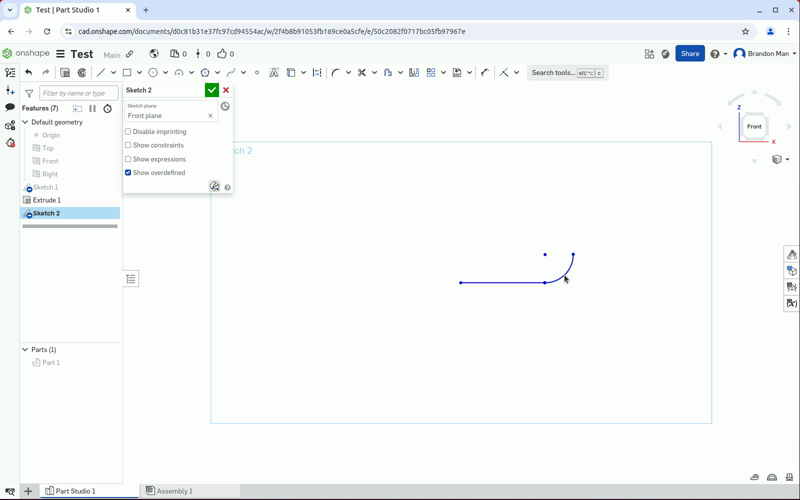
mouse_move(573, 254)
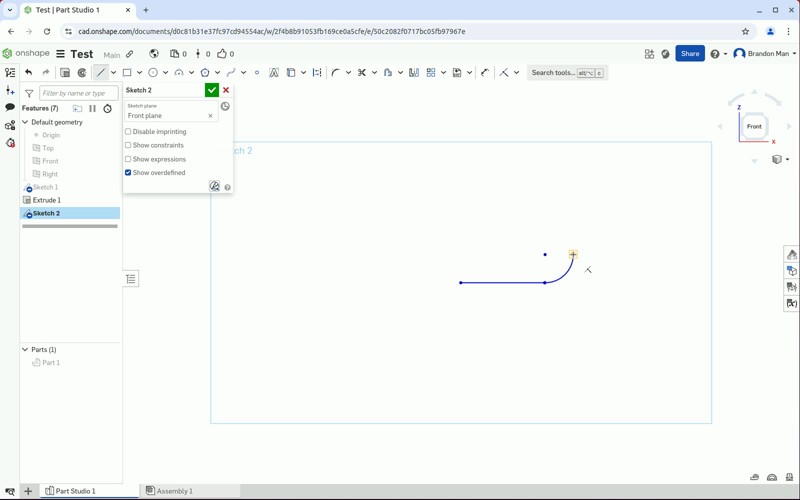
click(573, 254)
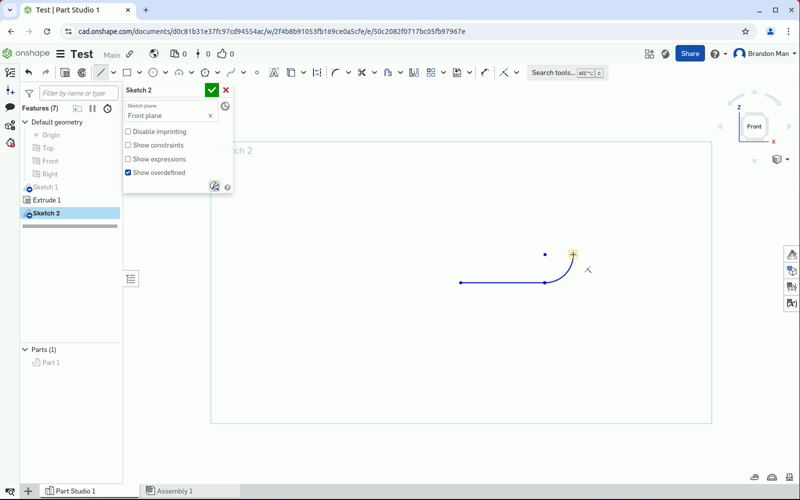
key_down(shift)
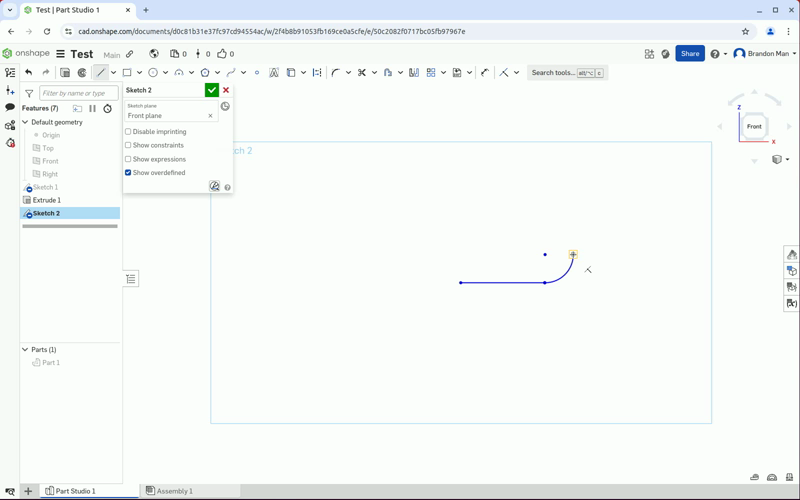
mouse_move(589, 254)
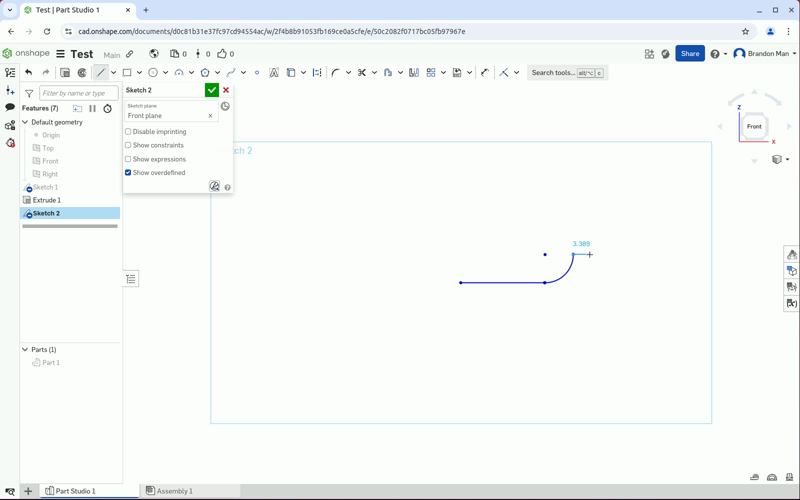
mouse_move(517, 254)
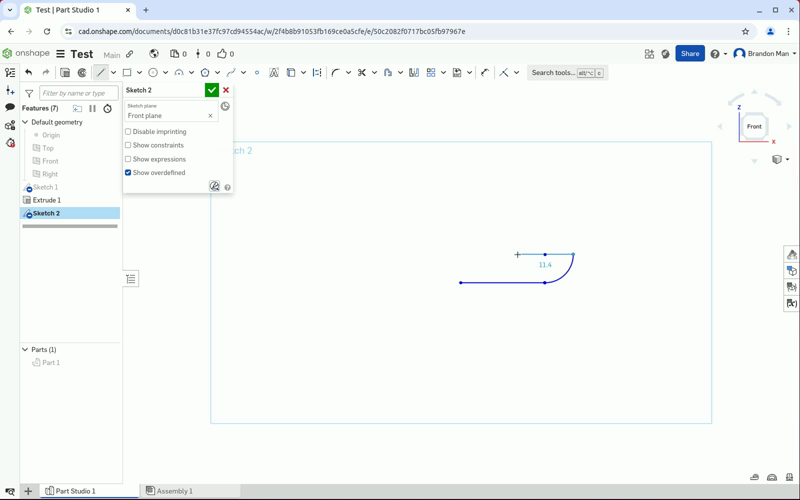
click(517, 254)
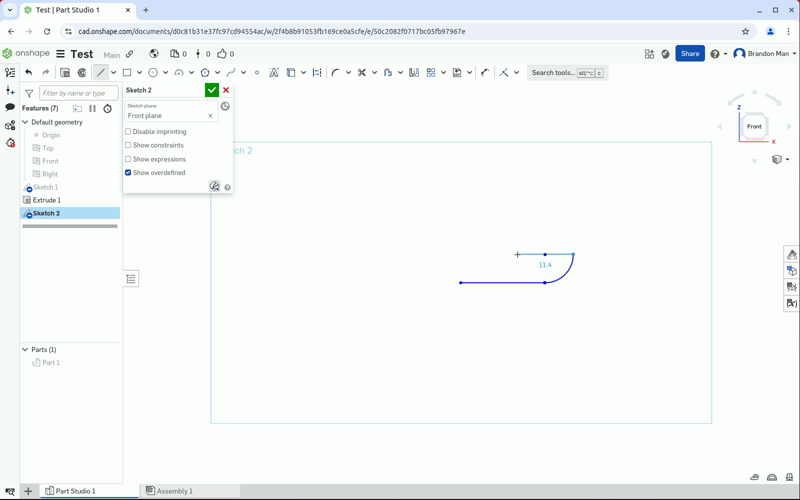
key_up(shift)
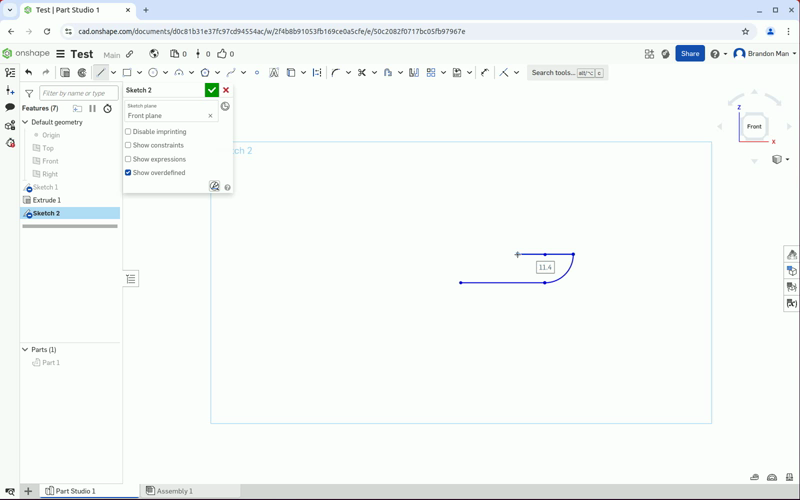
key_down(shift)
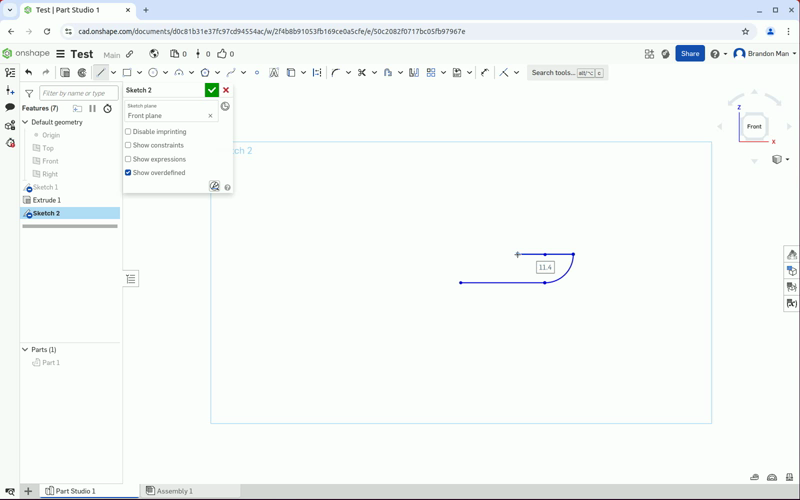
mouse_move(547, 254)
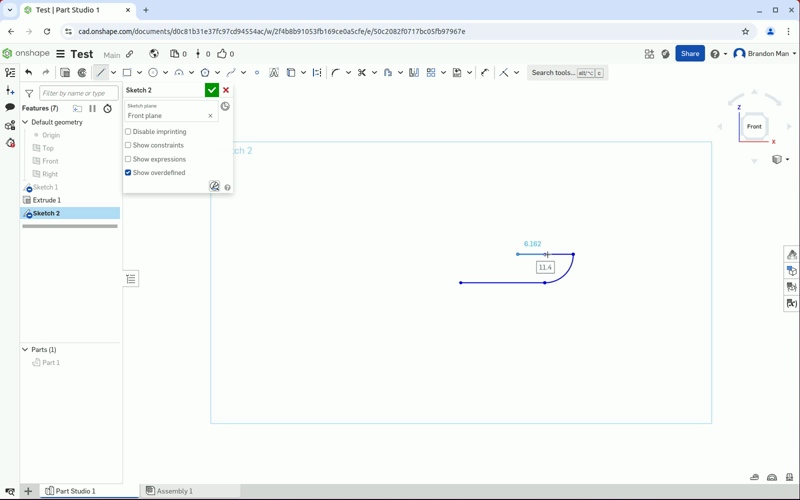
mouse_move(517, 226)
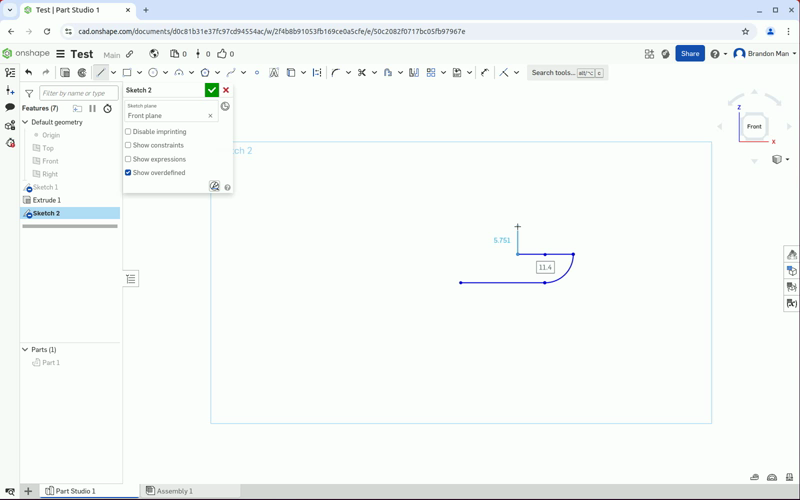
click(517, 226)
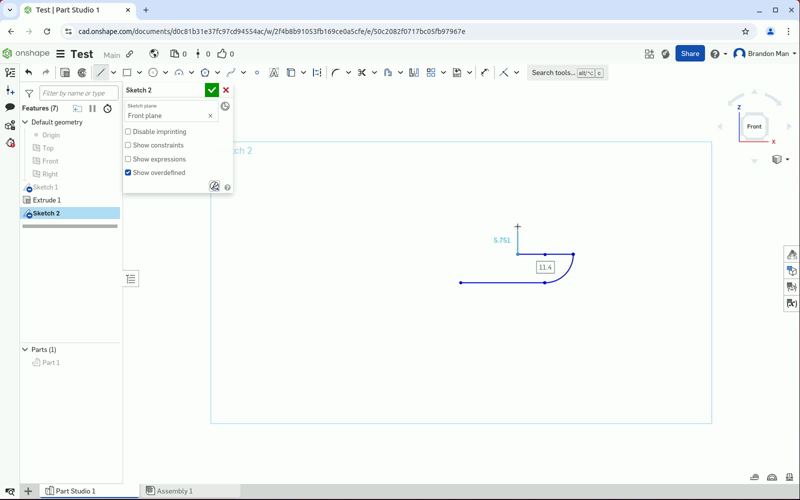
key_up(shift)
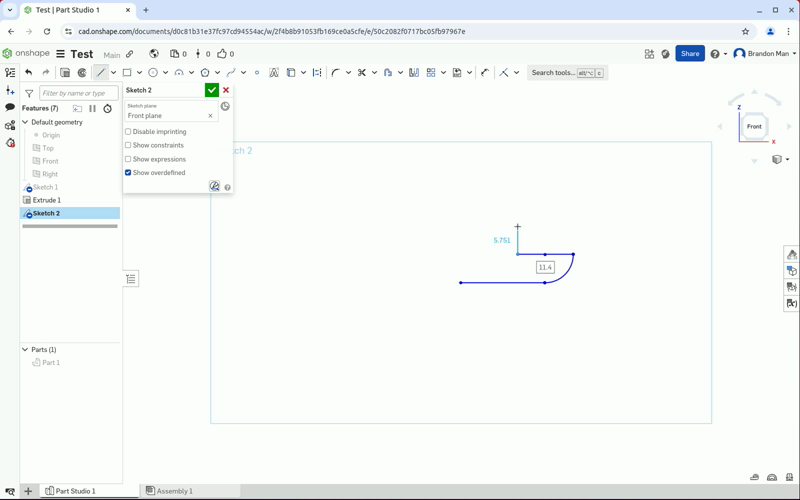
key_down(shift)
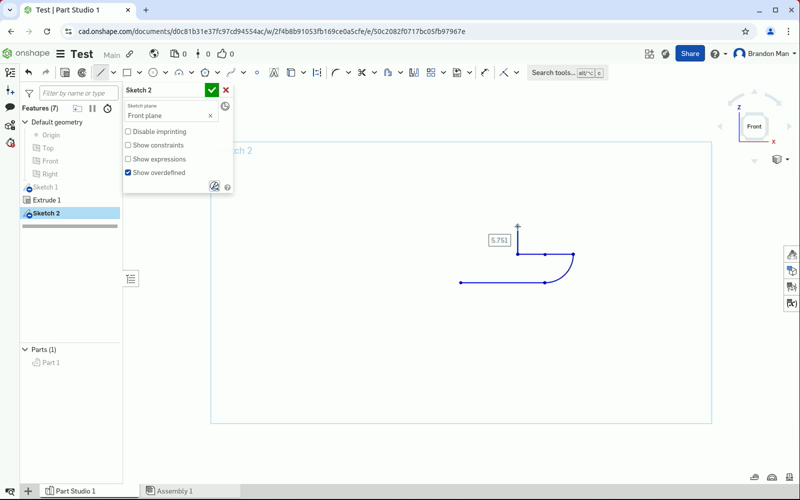
mouse_move(547, 226)
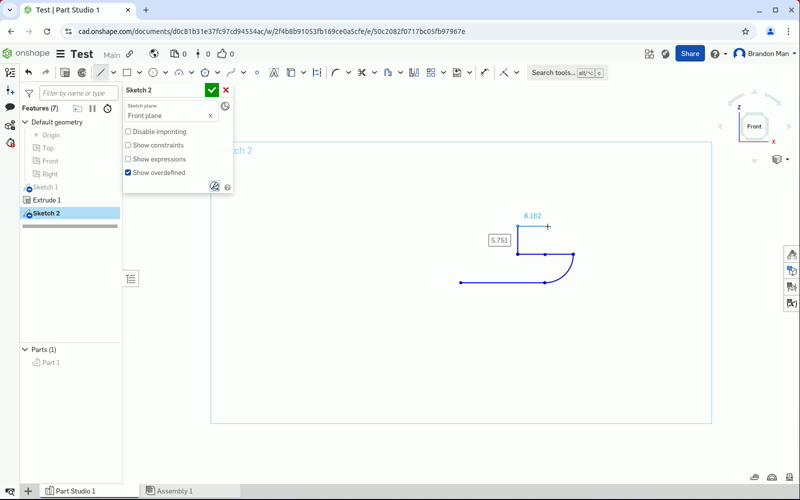
mouse_move(517, 198)
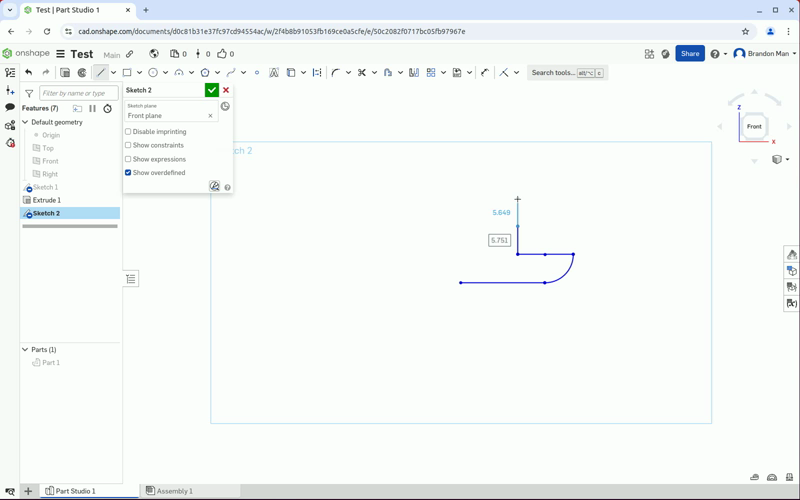
click(517, 198)
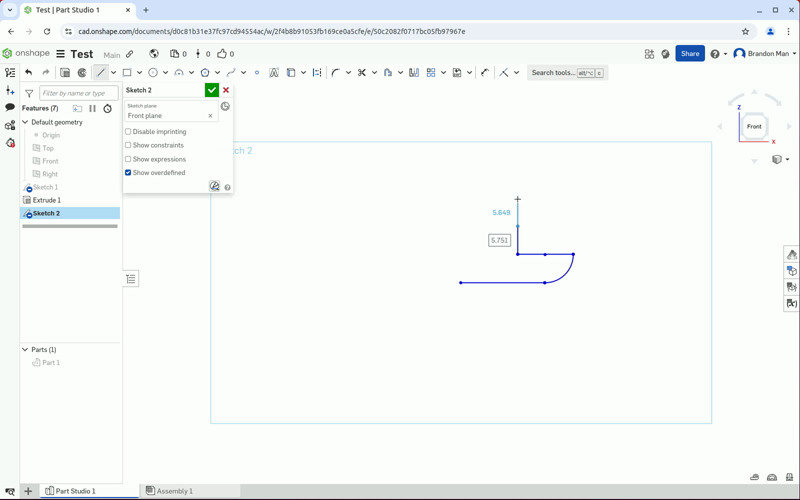
key_up(shift)
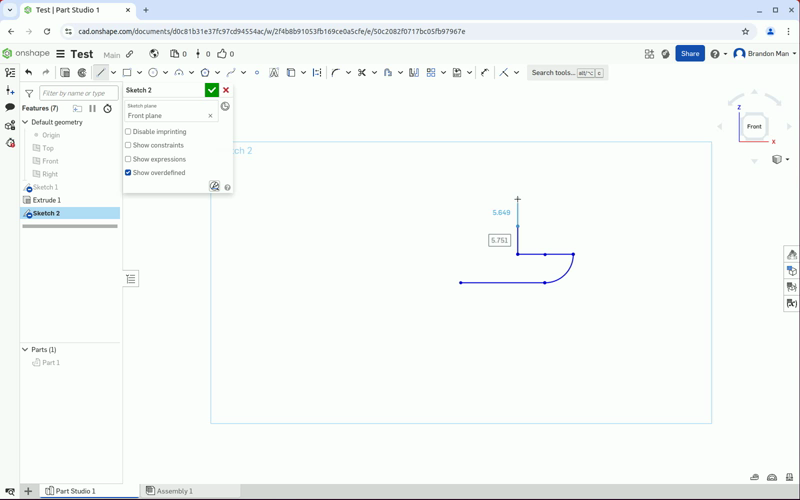
key_down(shift)
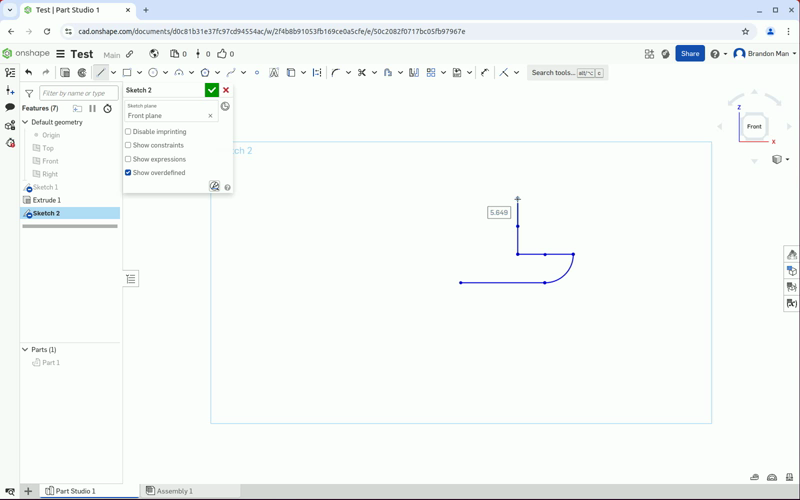
mouse_move(547, 198)
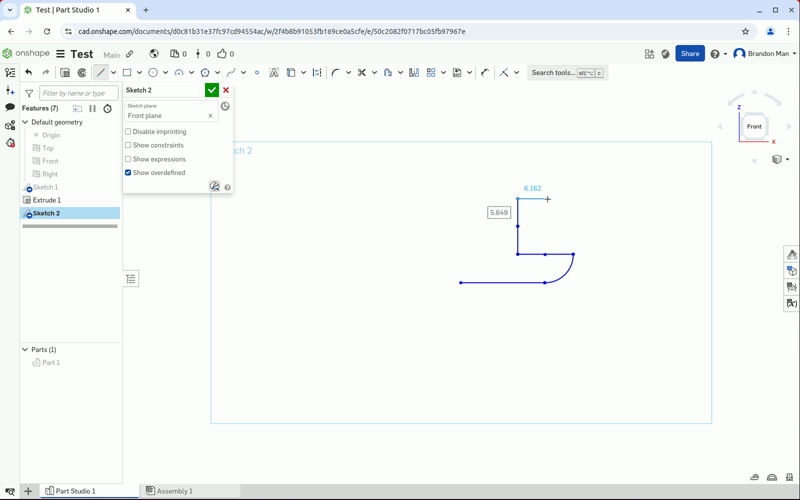
mouse_move(544, 198)
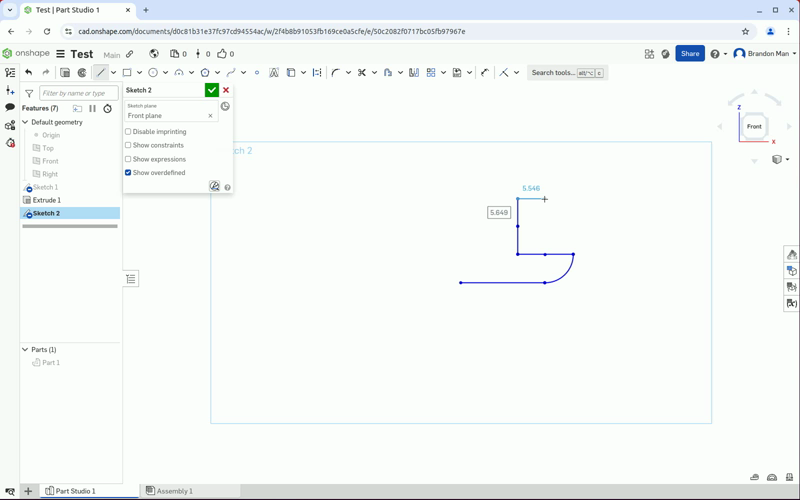
click(544, 198)
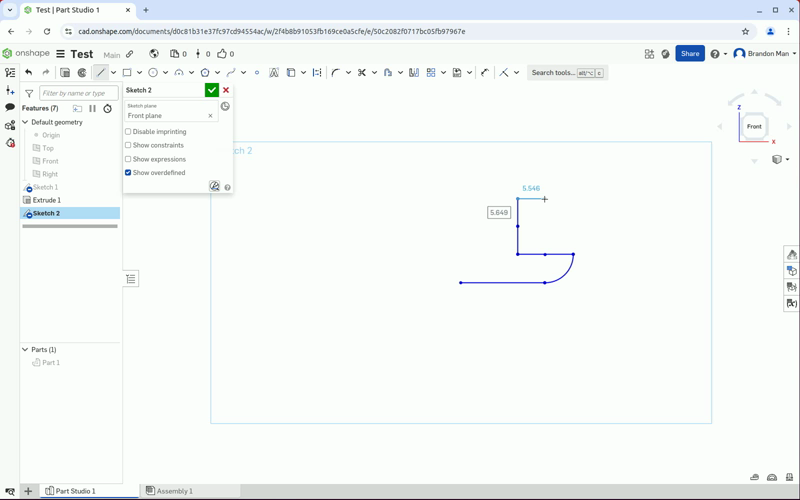
key_up(shift)
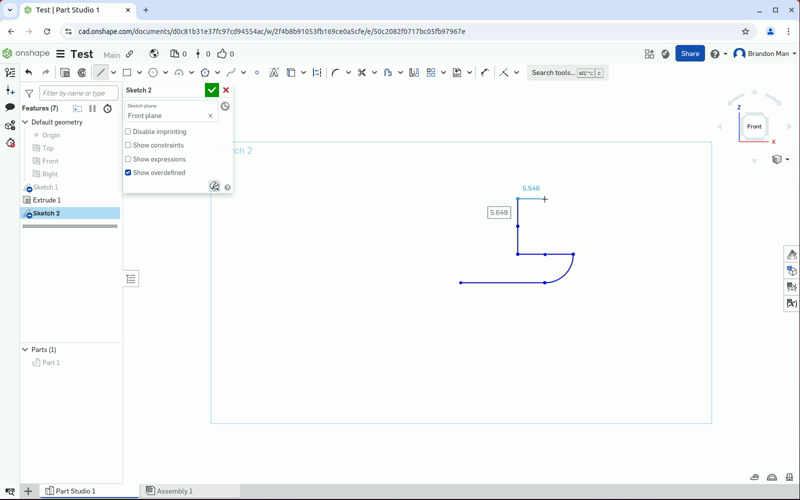
key_down(shift)
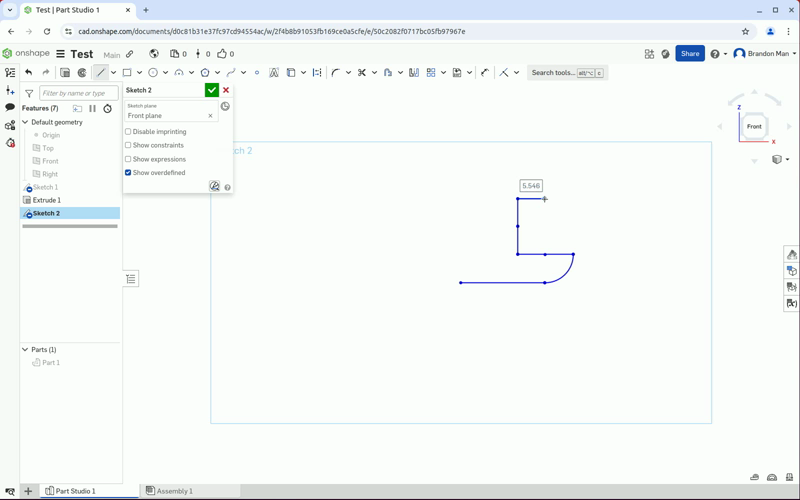
mouse_move(574, 198)
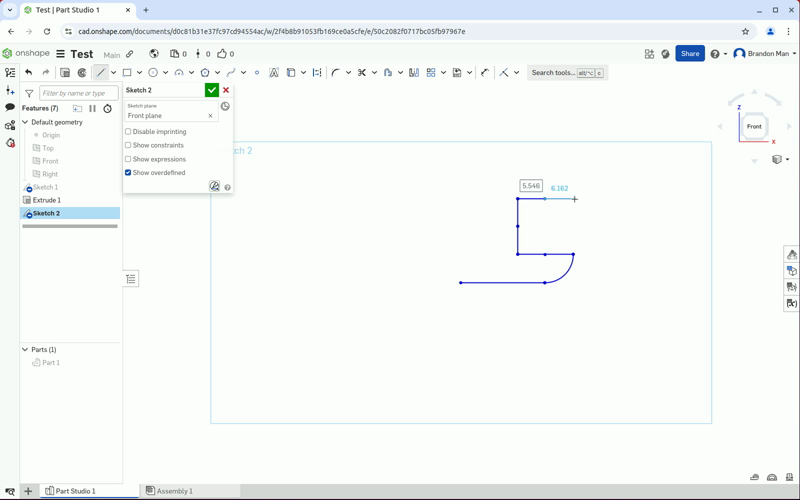
mouse_move(573, 198)
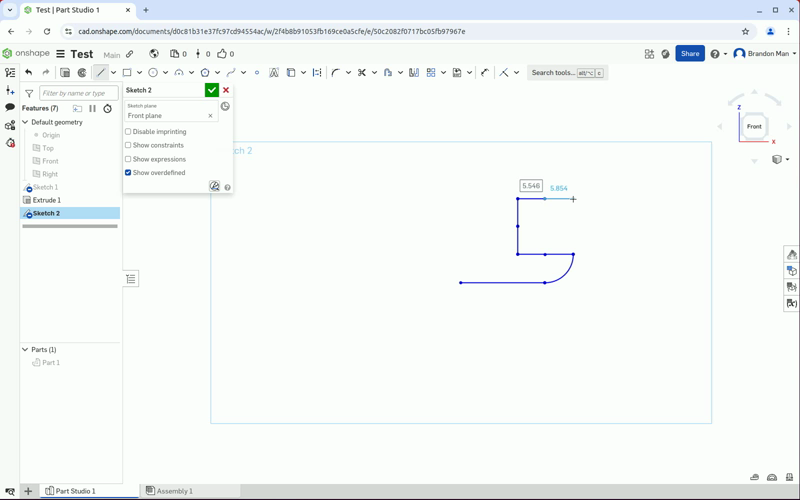
click(573, 198)
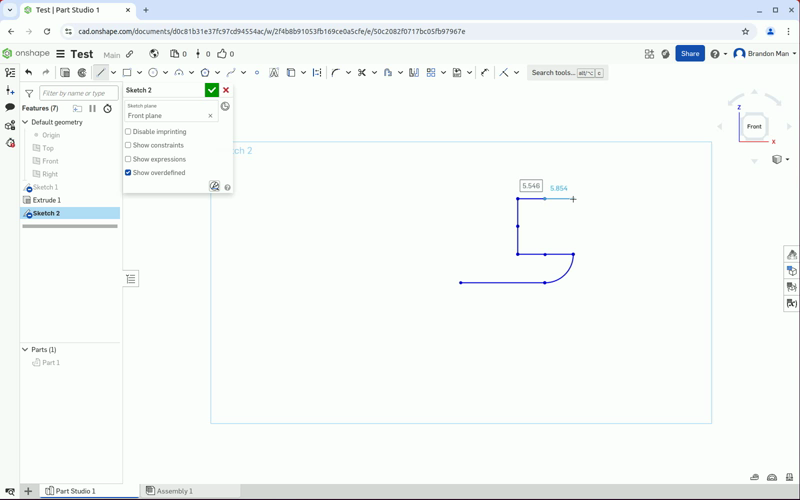
key_up(shift)
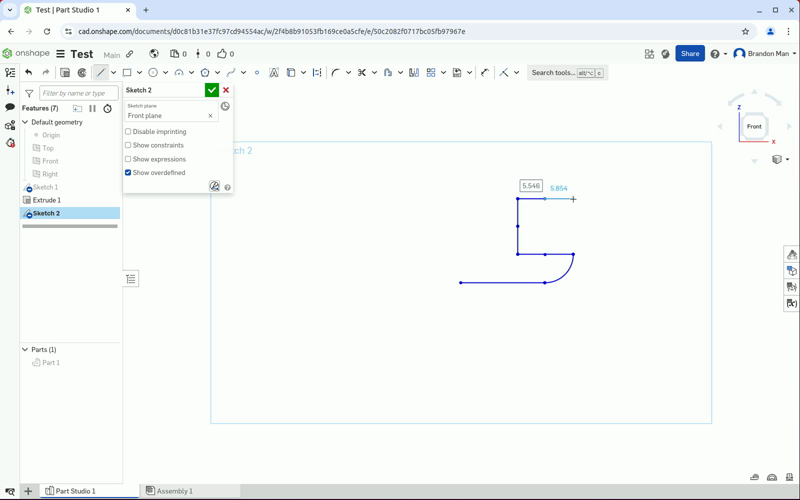
key(esc)
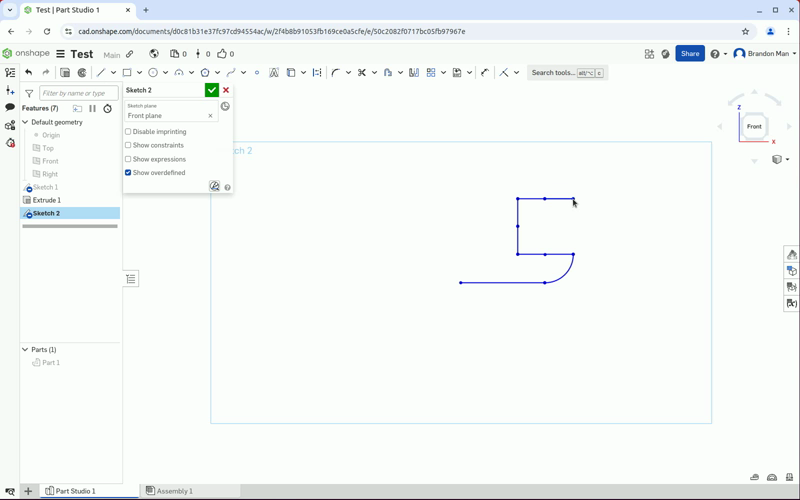
key(a)
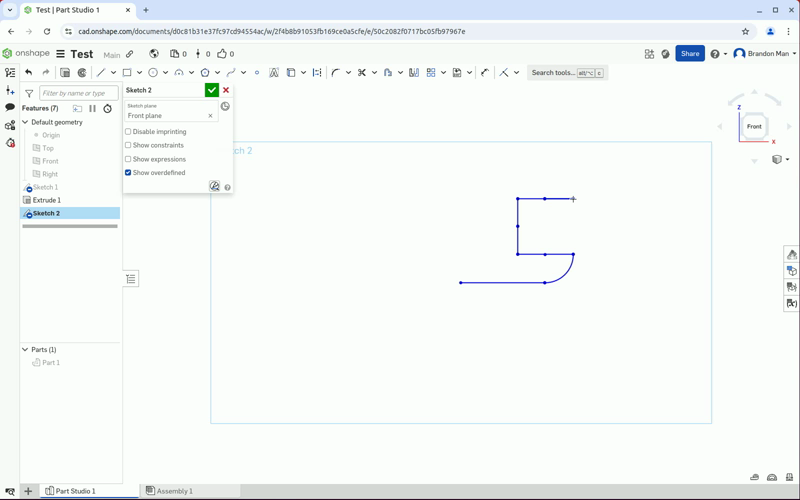
mouse_move(573, 198)
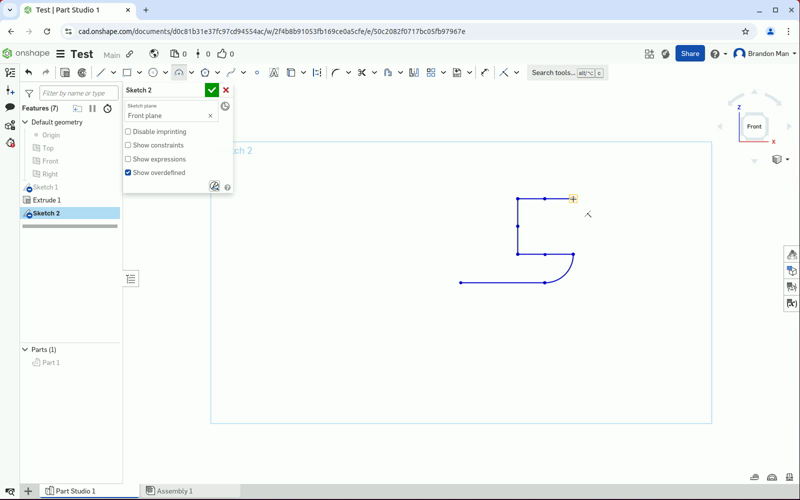
click(573, 198)
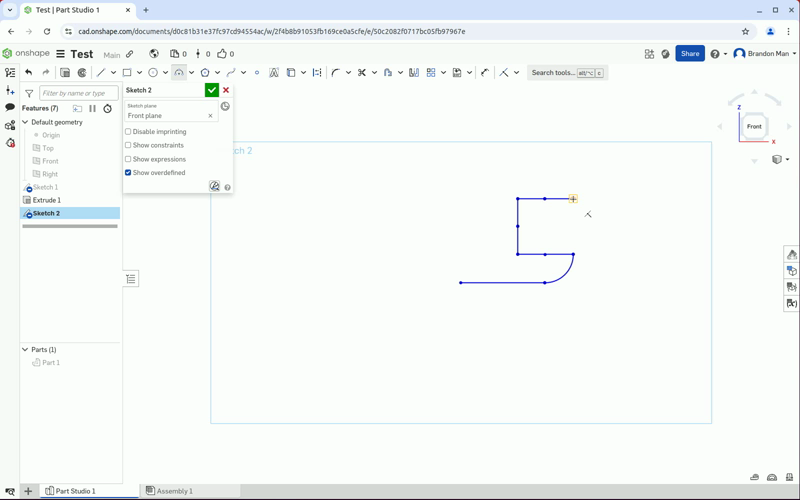
key_down(shift)
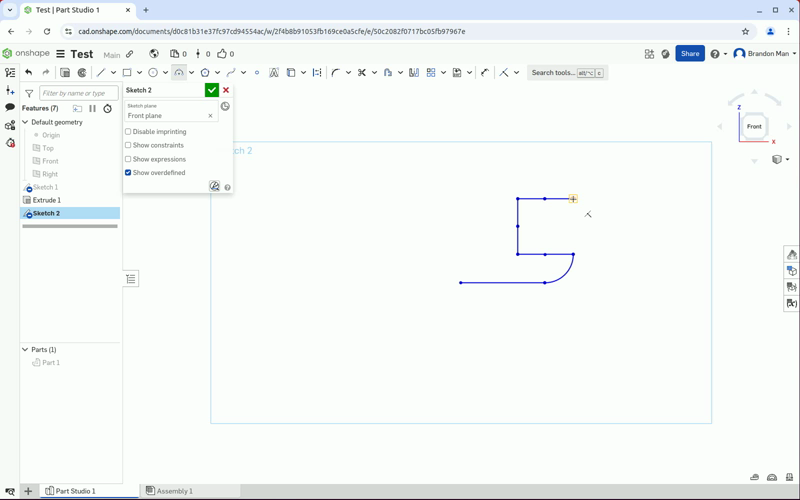
mouse_move(544, 170)
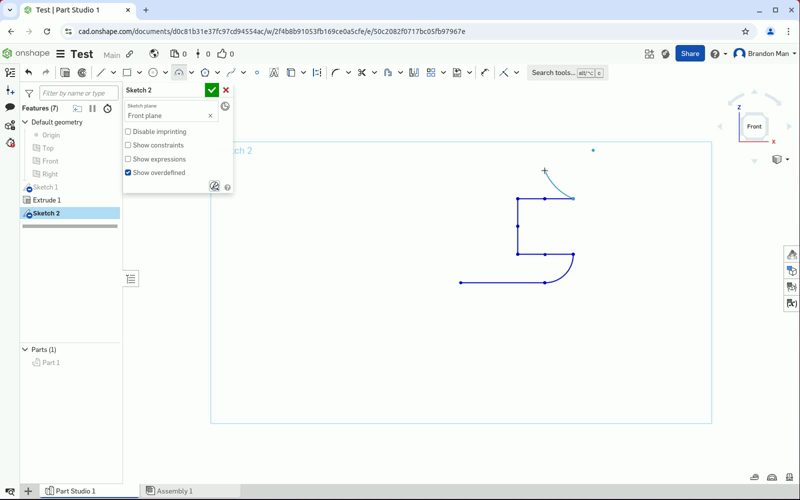
click(544, 170)
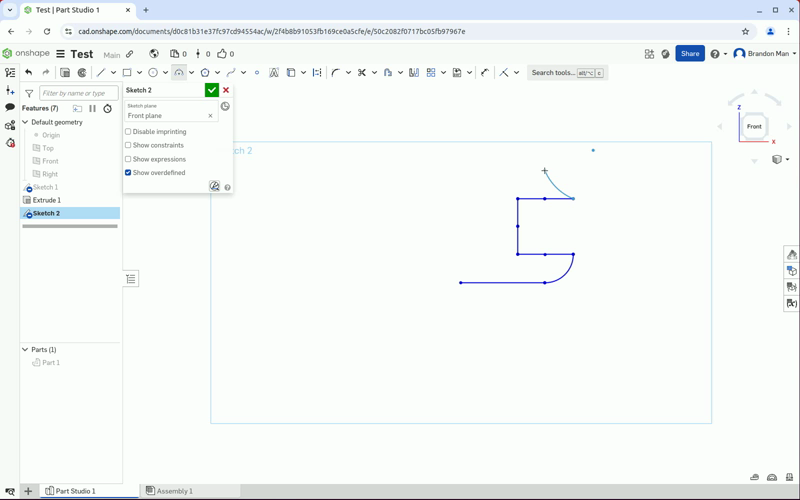
mouse_move(564, 178)
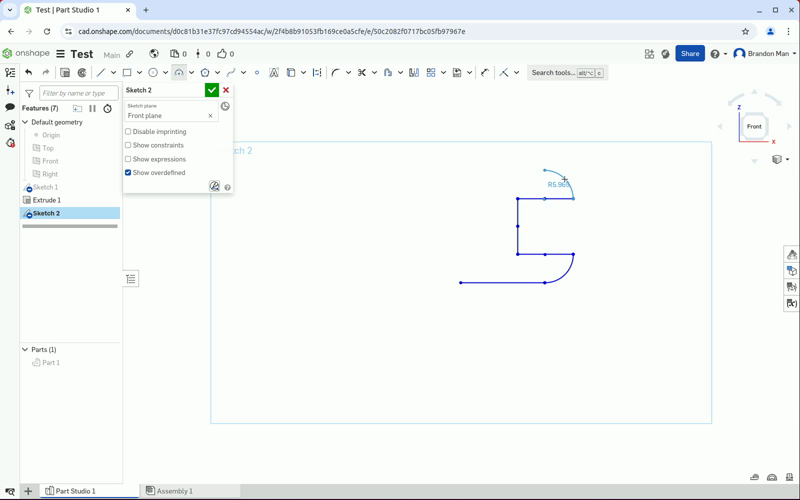
click(564, 178)
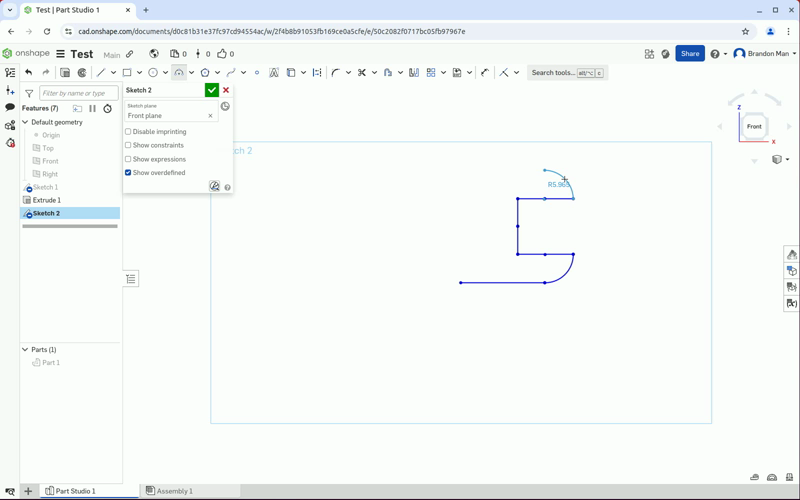
key_up(shift)
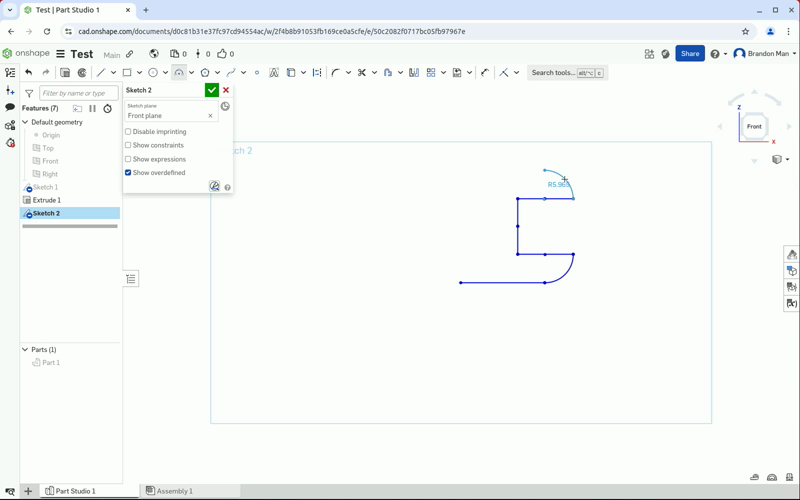
key(esc)
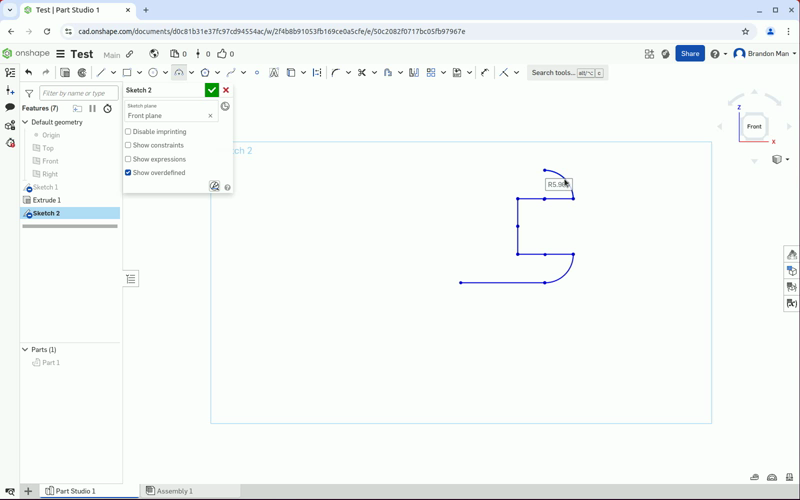
key(l)
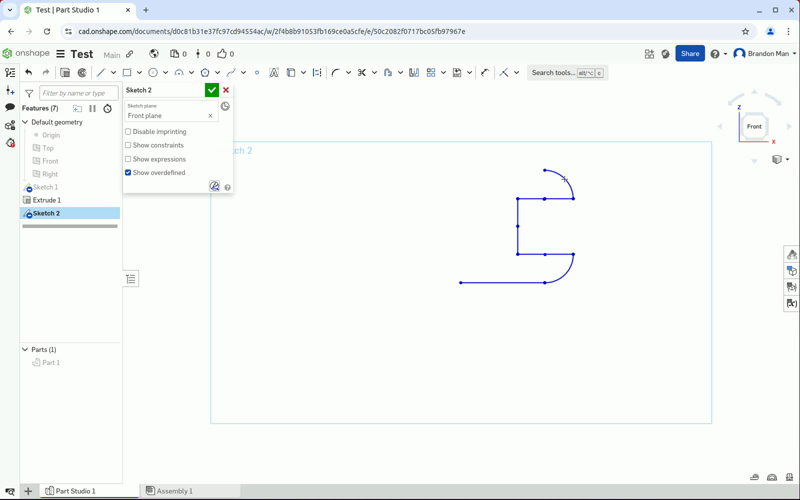
mouse_move(544, 170)
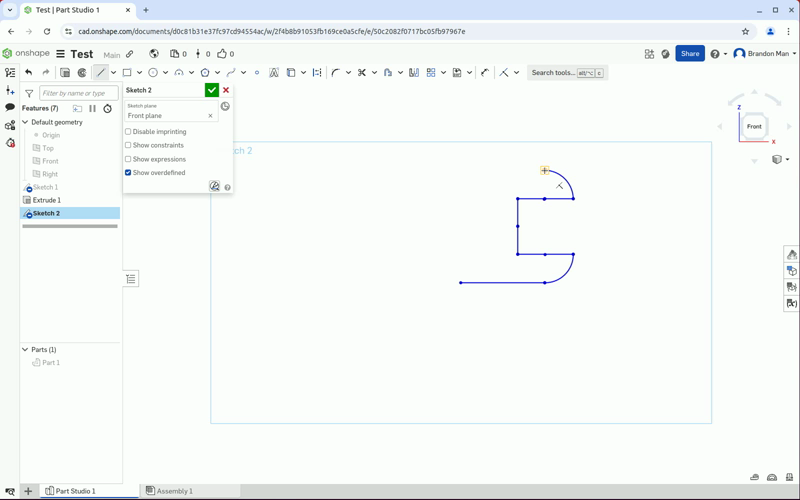
click(544, 170)
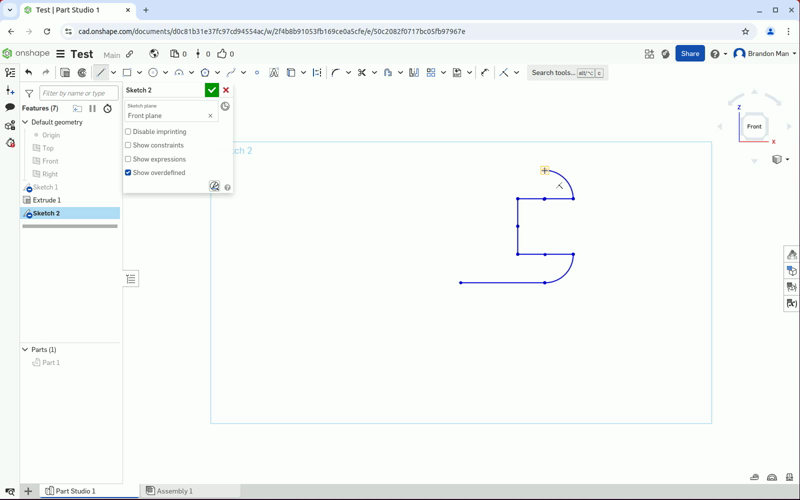
key_down(shift)
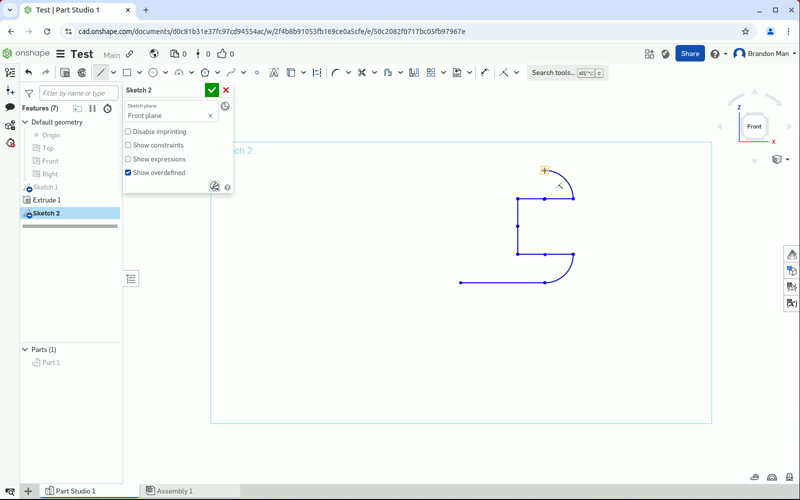
mouse_move(460, 170)
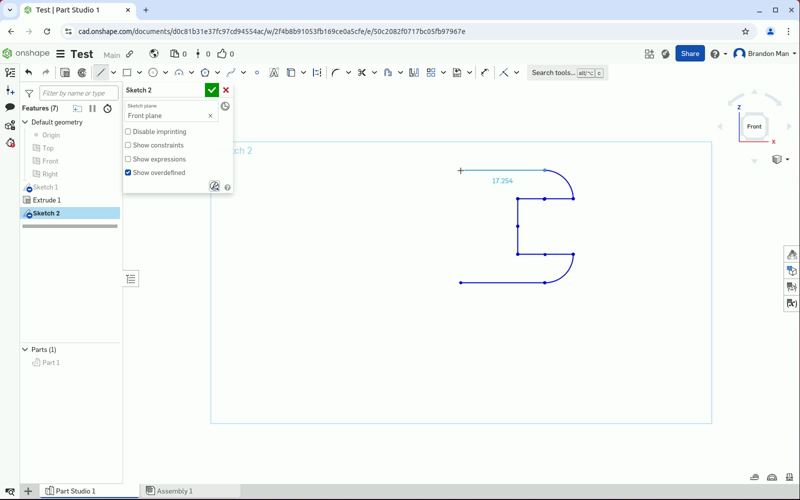
click(460, 170)
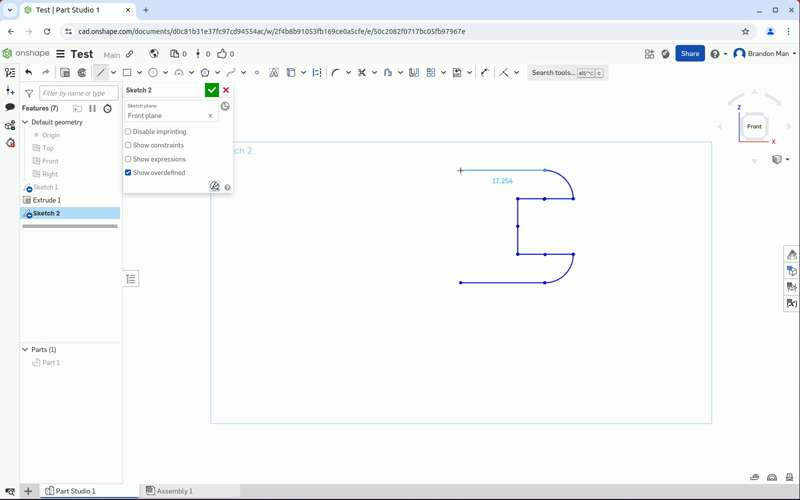
key_up(shift)
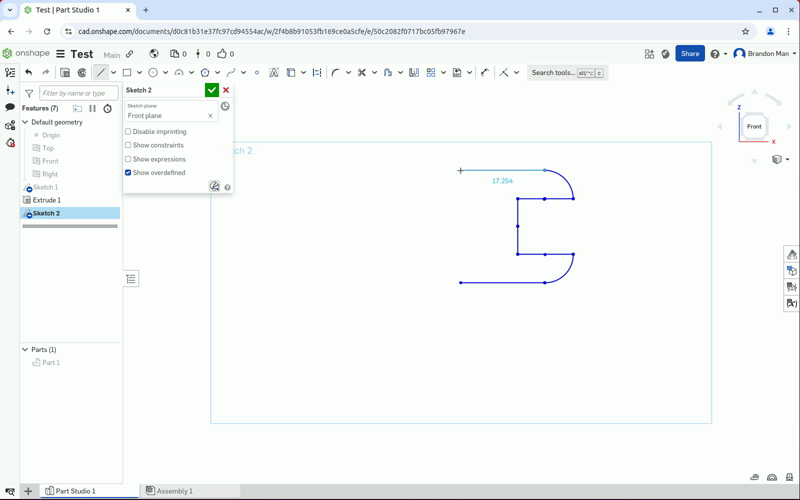
key_down(shift)
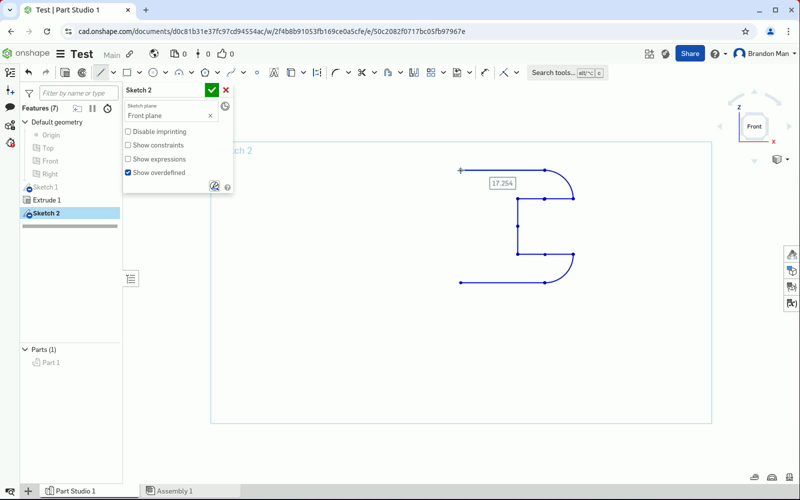
mouse_move(460, 282)
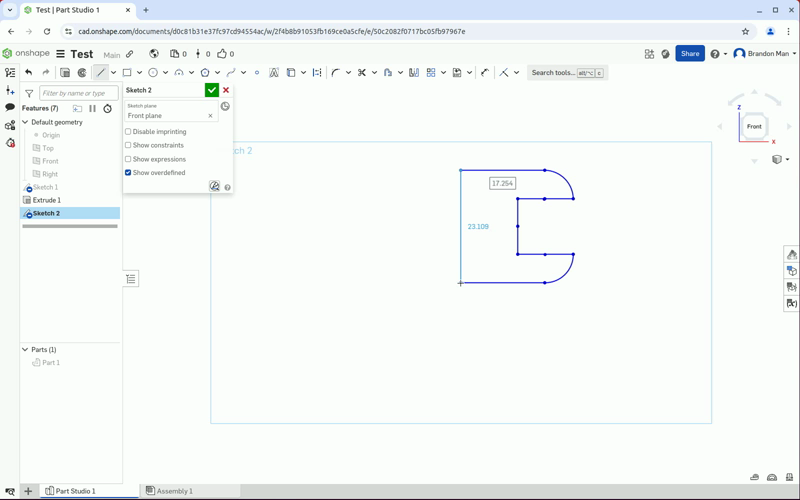
key_up(shift)
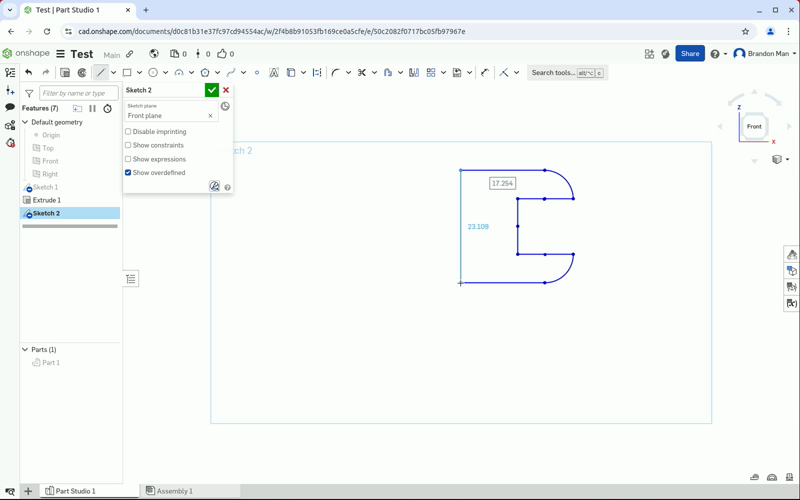
click(460, 282)
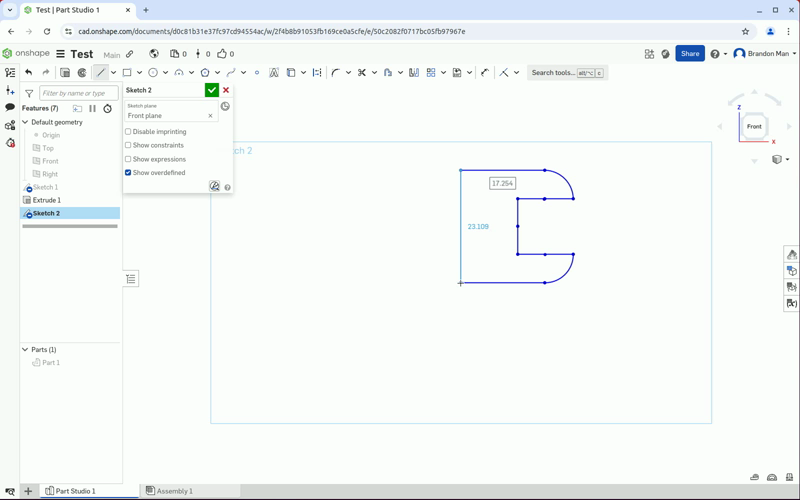
key(esc)
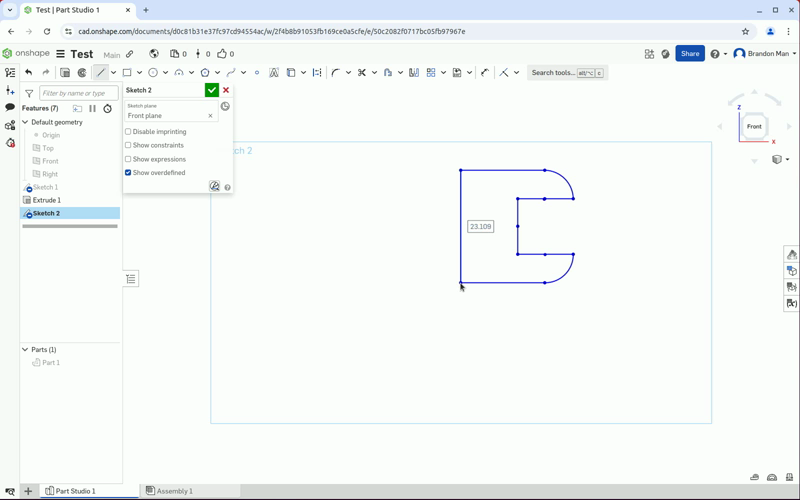
key(c)
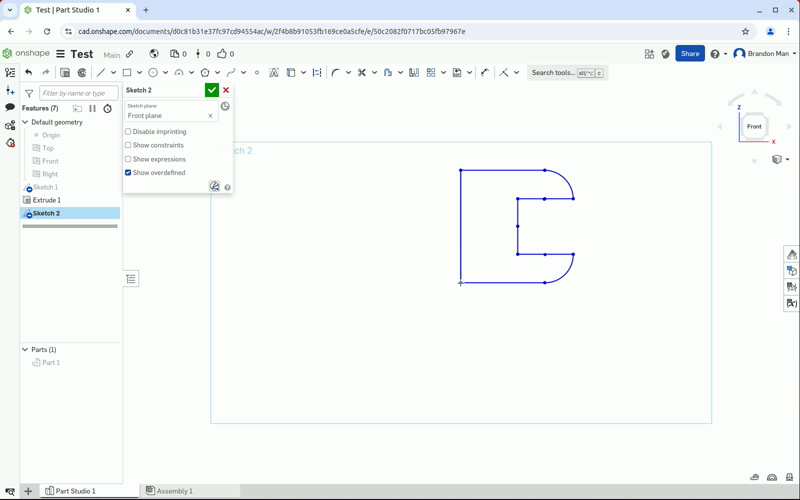
key_down(shift)
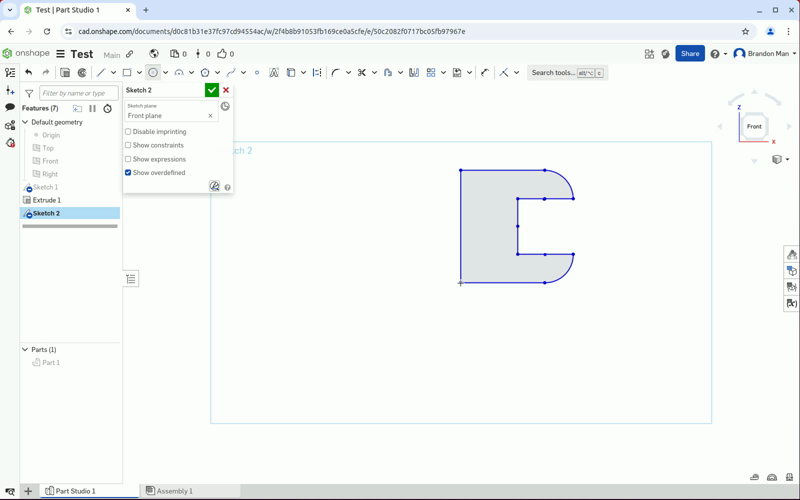
mouse_move(503, 226)
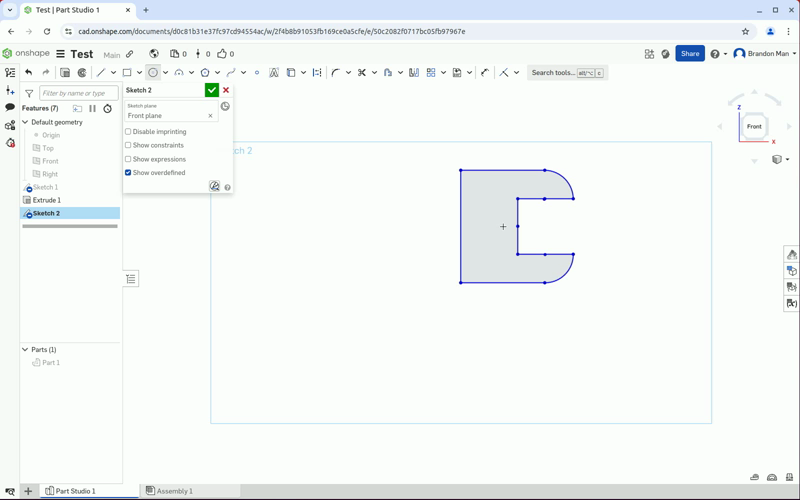
click(503, 226)
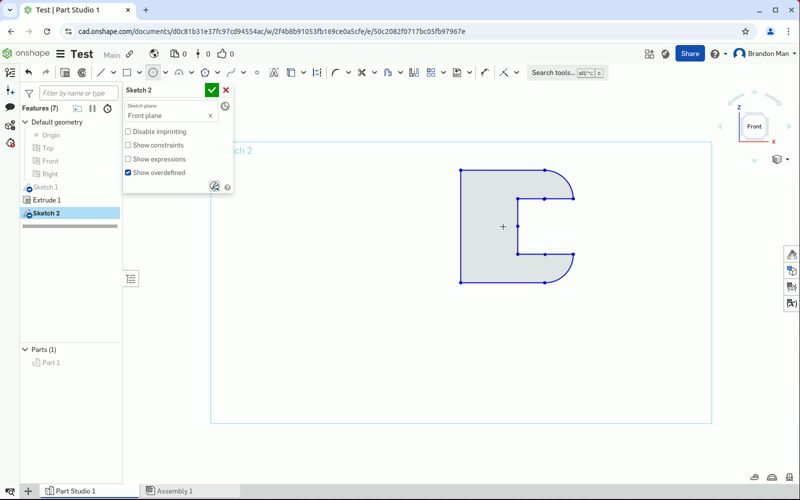
key_up(shift)
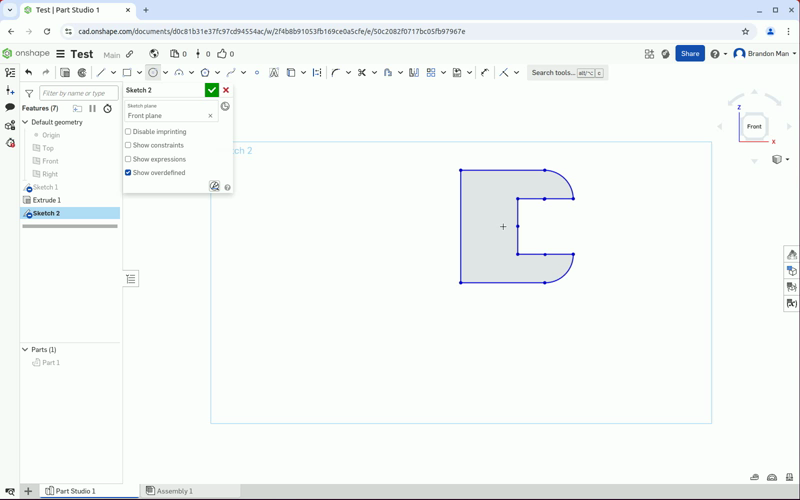
mouse_move(510, 226)
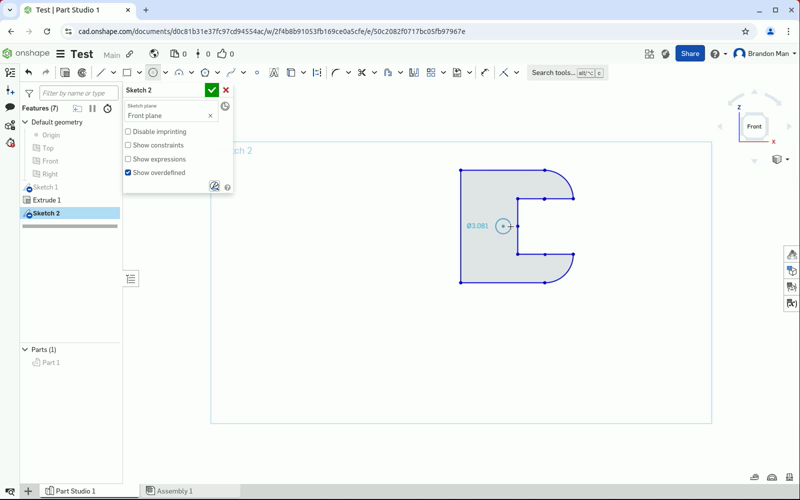
click(510, 226)
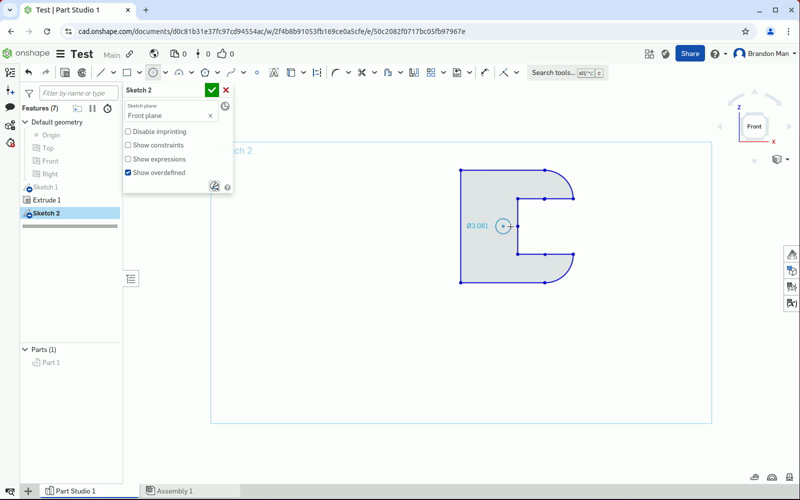
key(esc)
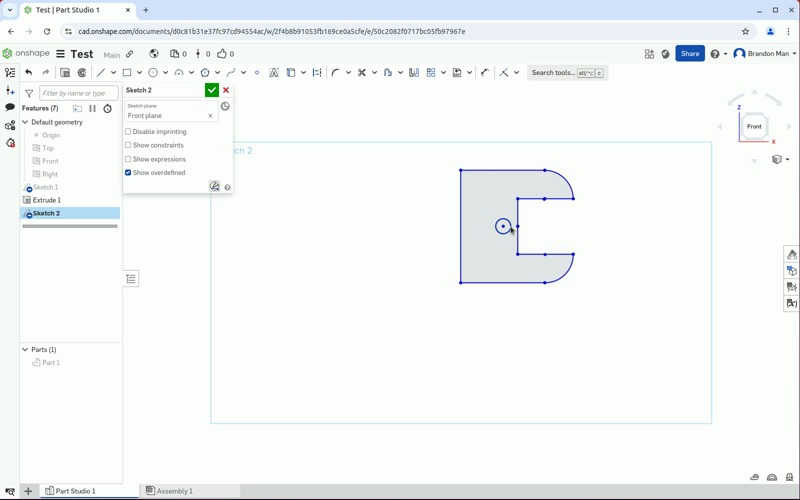
mouse_move(532, 181)
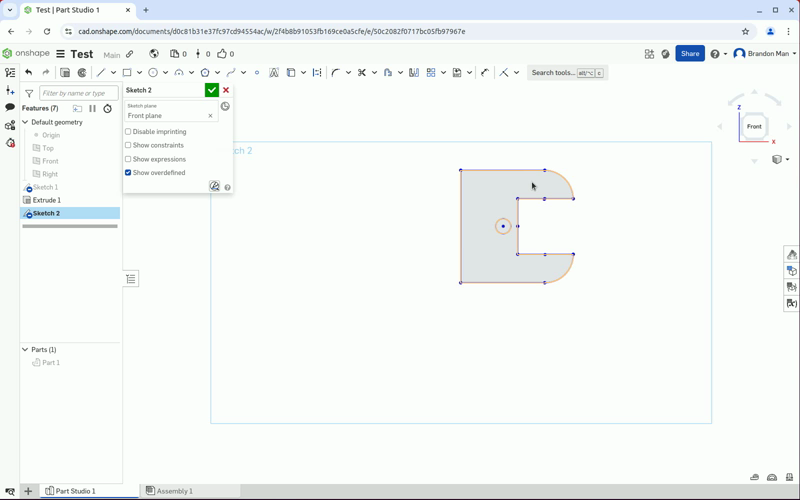
scroll(6)
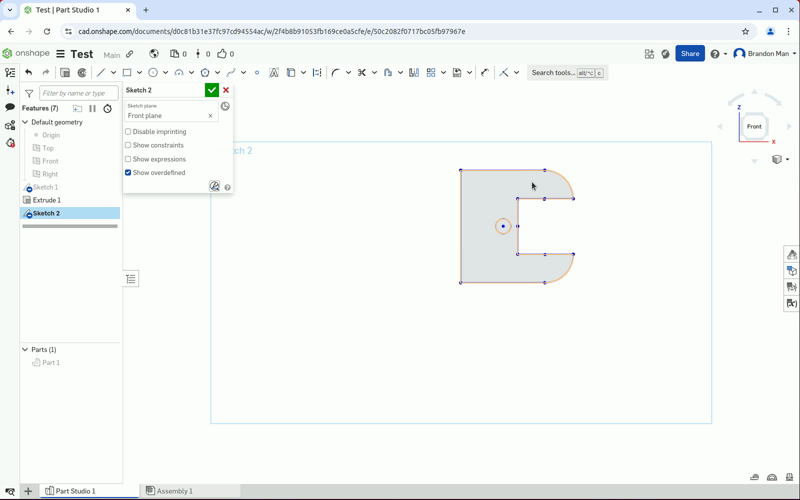
scroll(6)
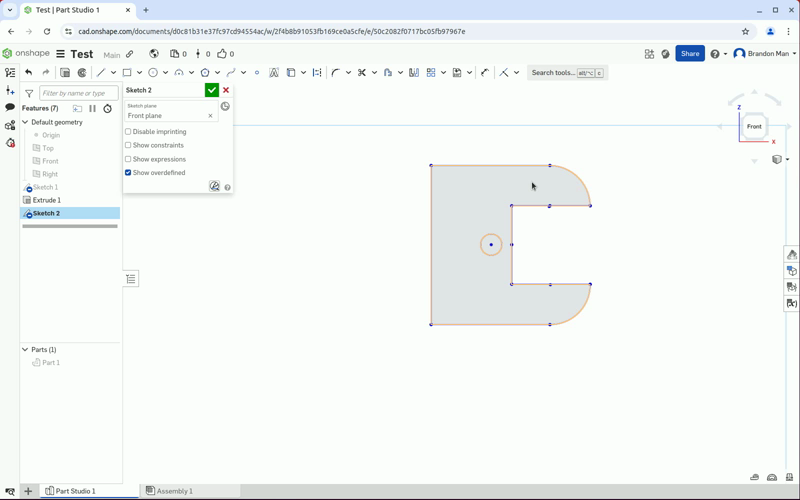
scroll(6)
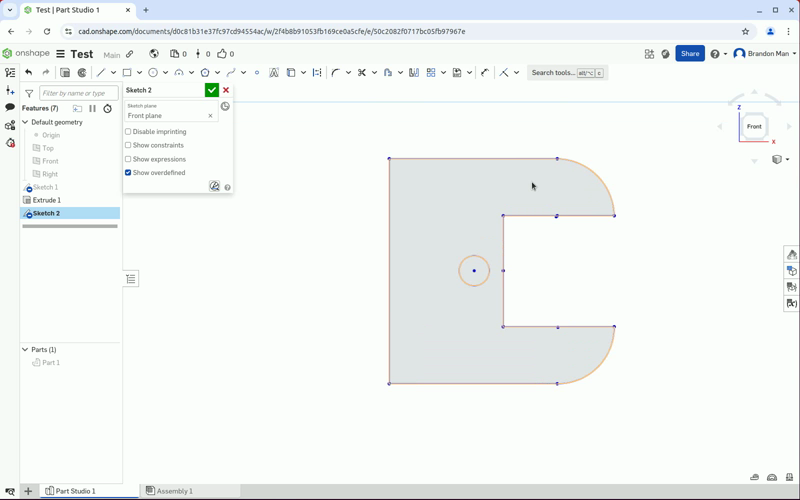
scroll(6)
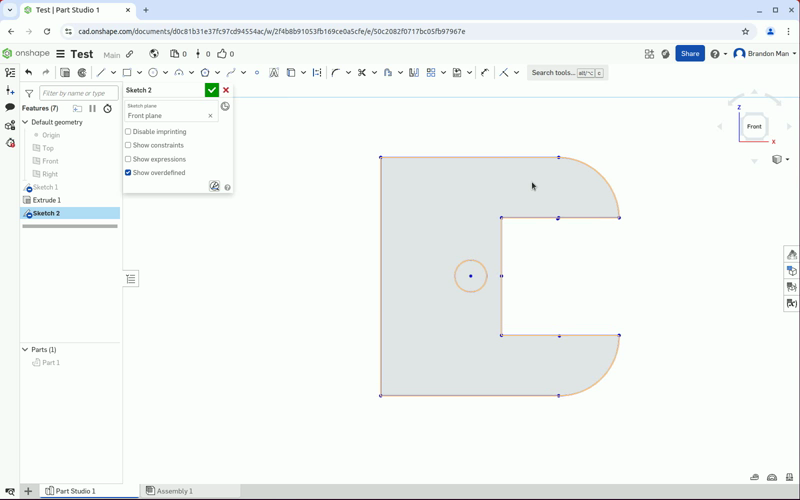
scroll(6)
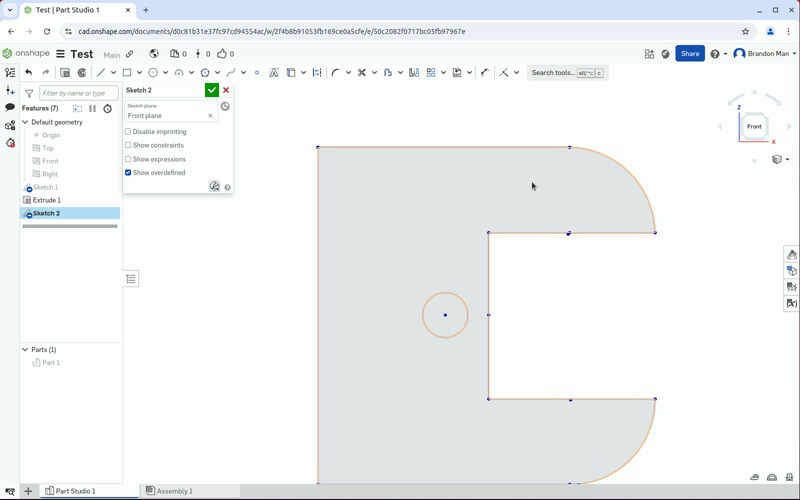
scroll(6)
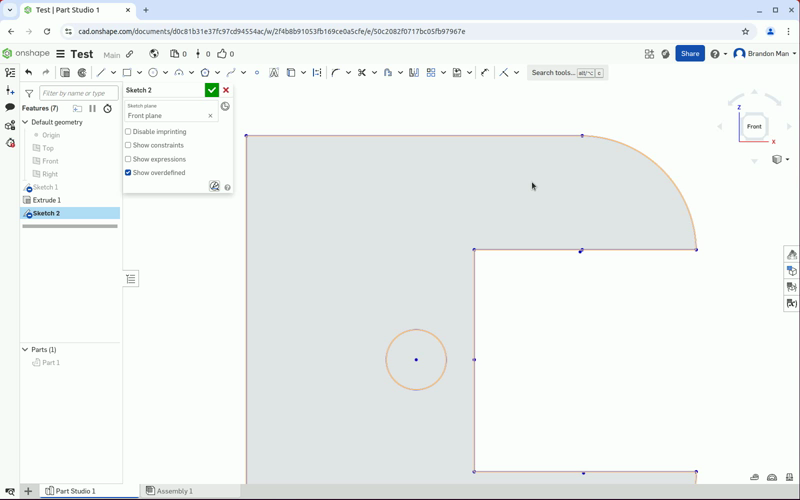
scroll(6)
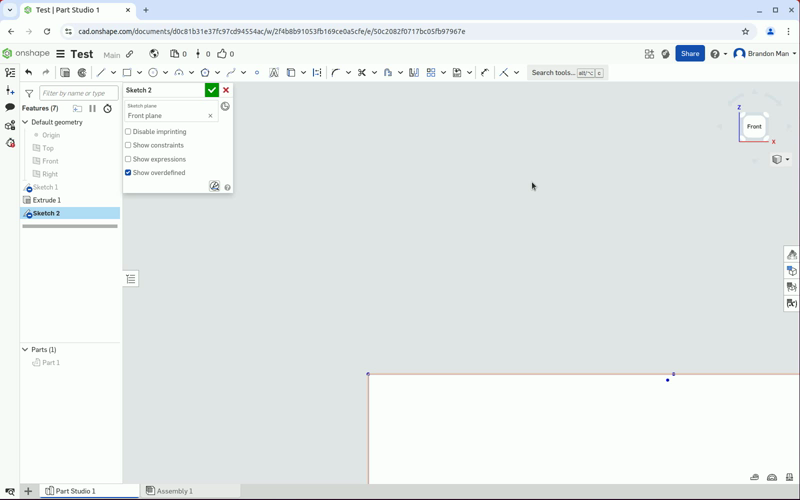
click(532, 181)
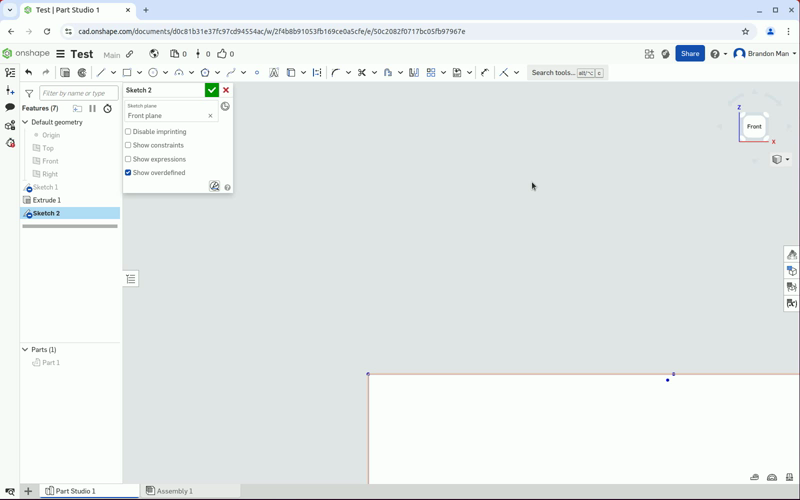
scroll(-6)
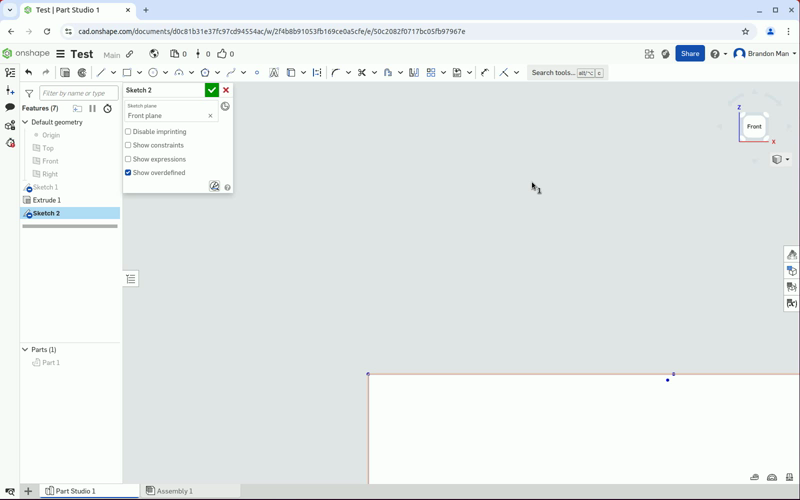
scroll(-6)
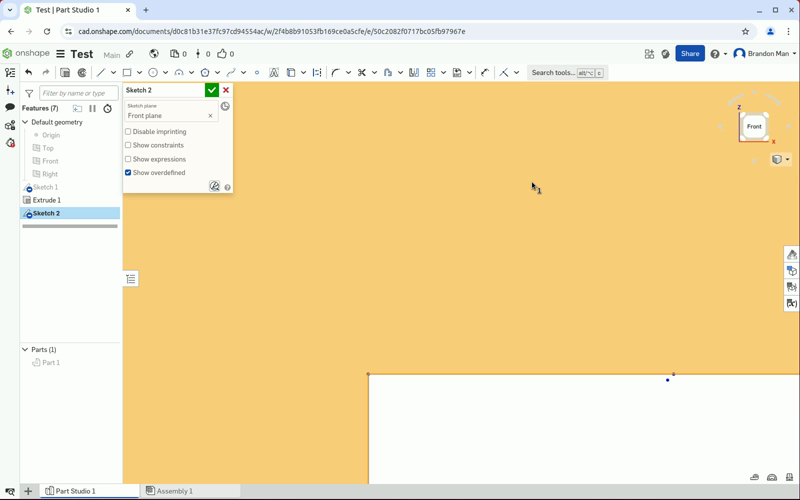
scroll(-6)
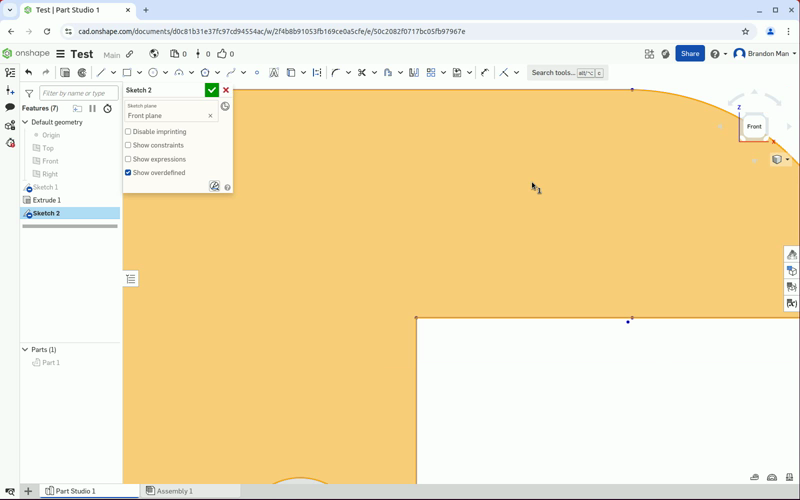
scroll(-6)
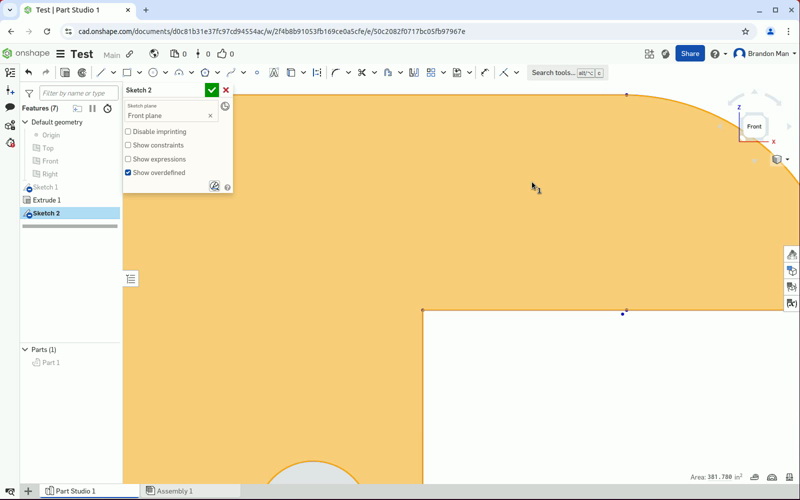
scroll(-6)
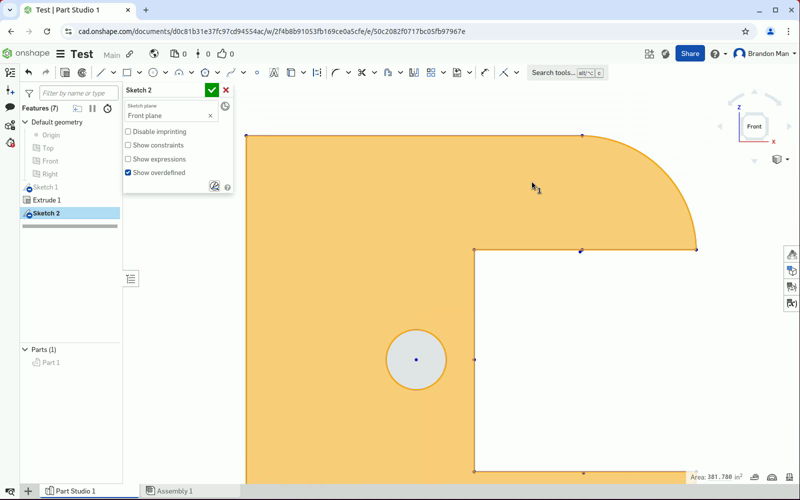
scroll(-6)
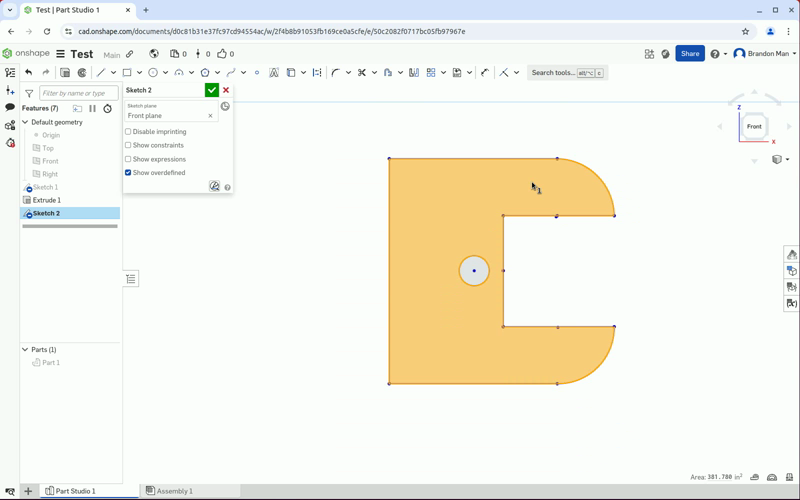
scroll(-6)
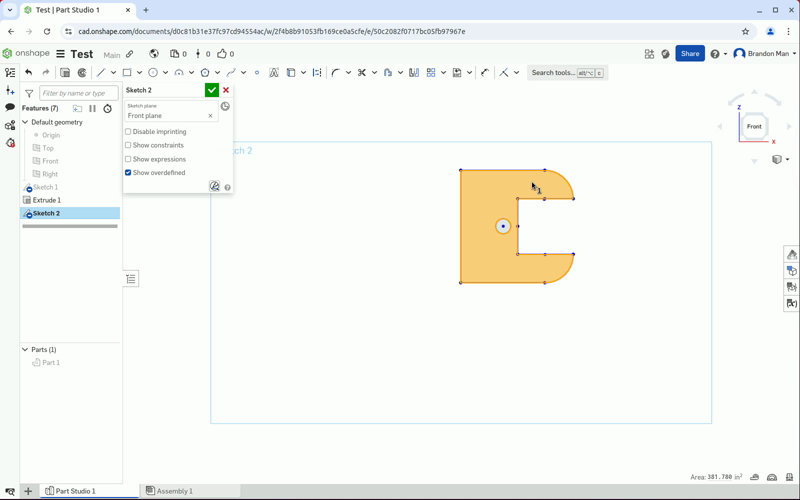
mouse_move(73, 352)
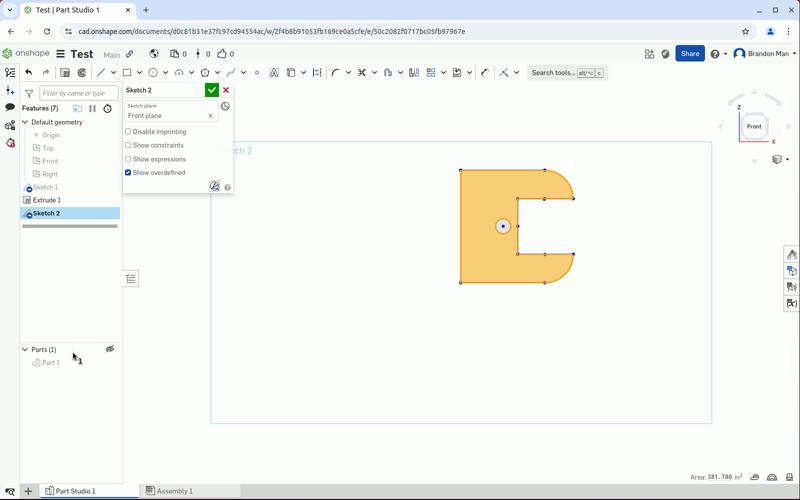
key(shift+y)
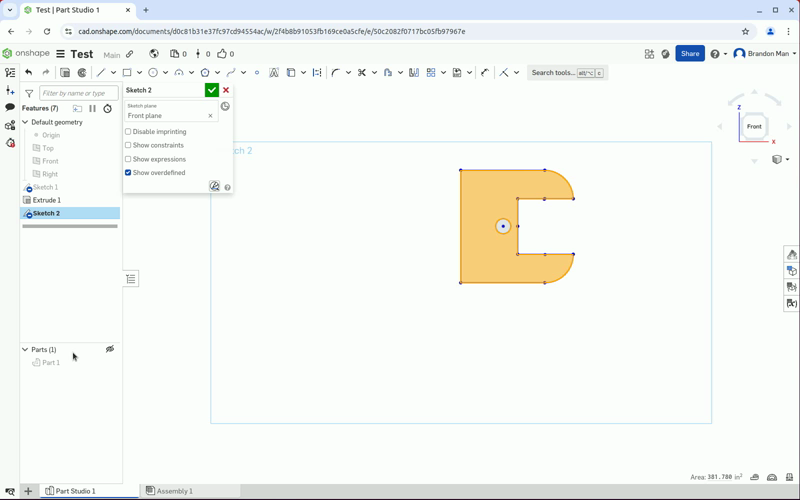
key(shift+e)
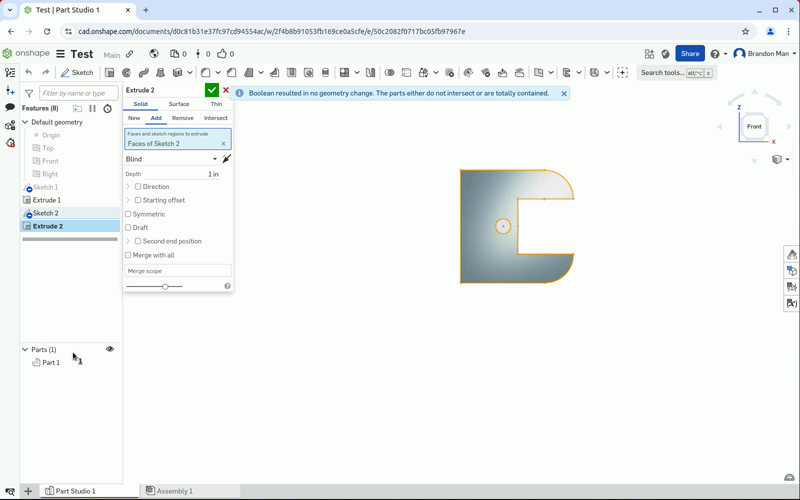
mouse_move(143, 106)
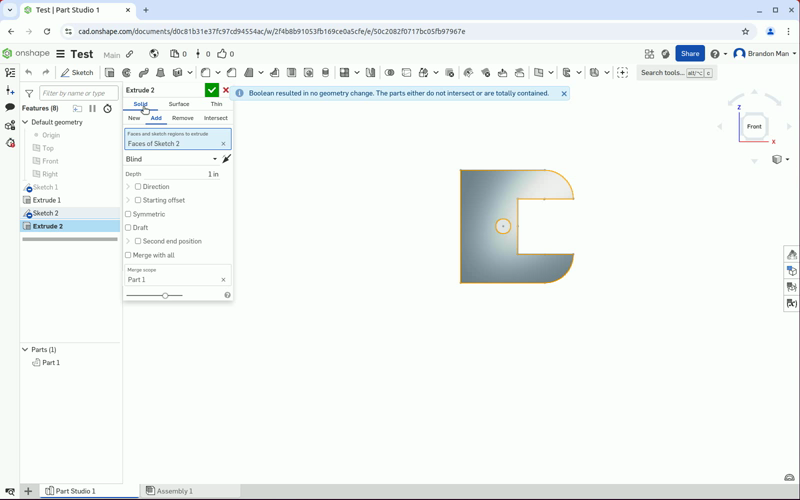
click(143, 106)
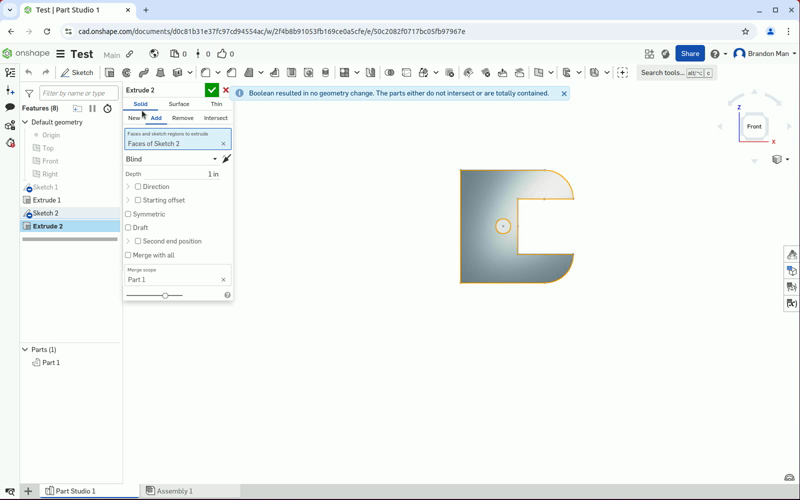
mouse_move(137, 120)
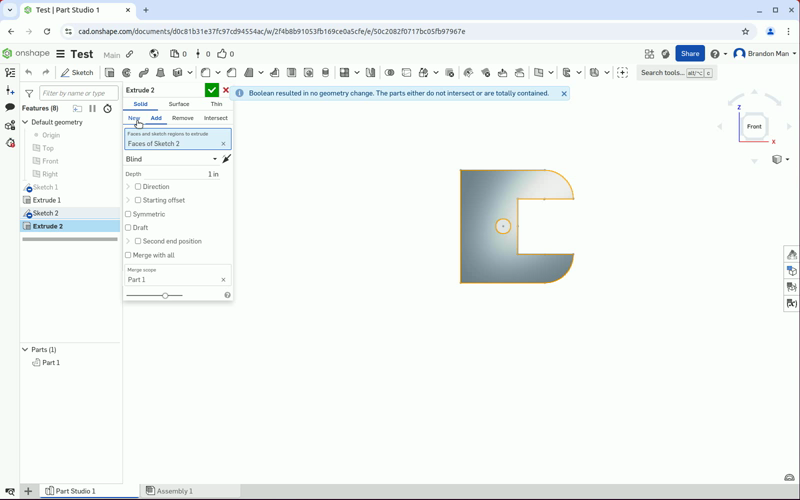
click(137, 120)
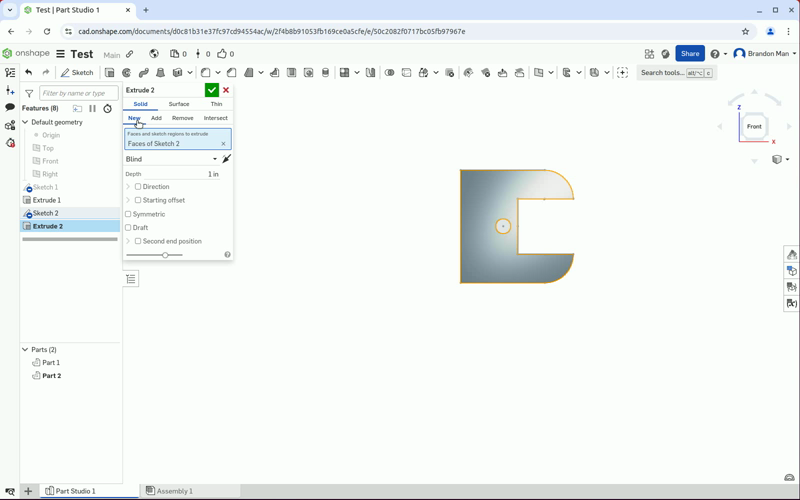
key(tab, 4)
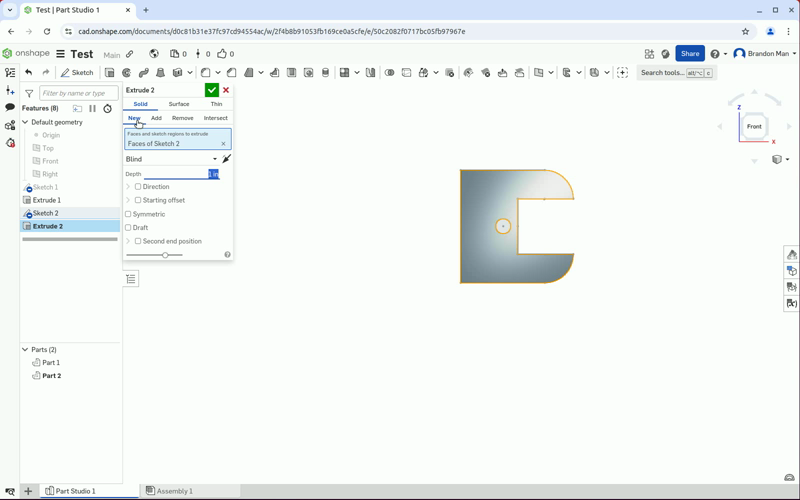
text(5.778)
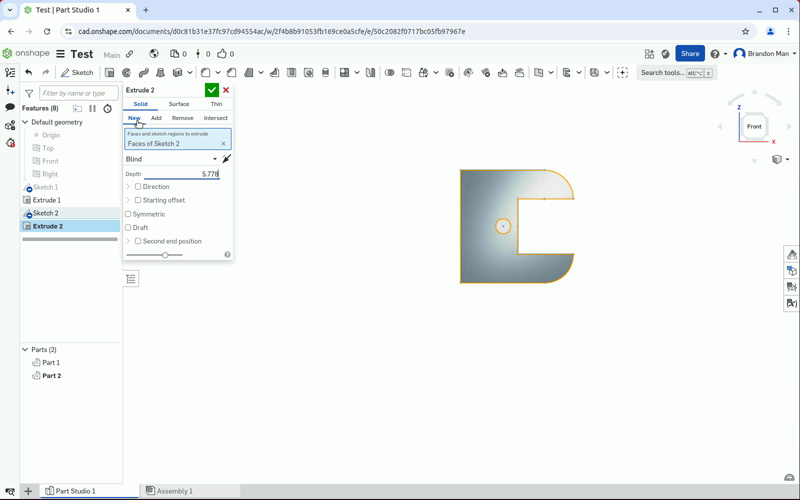
key(tab, 3)
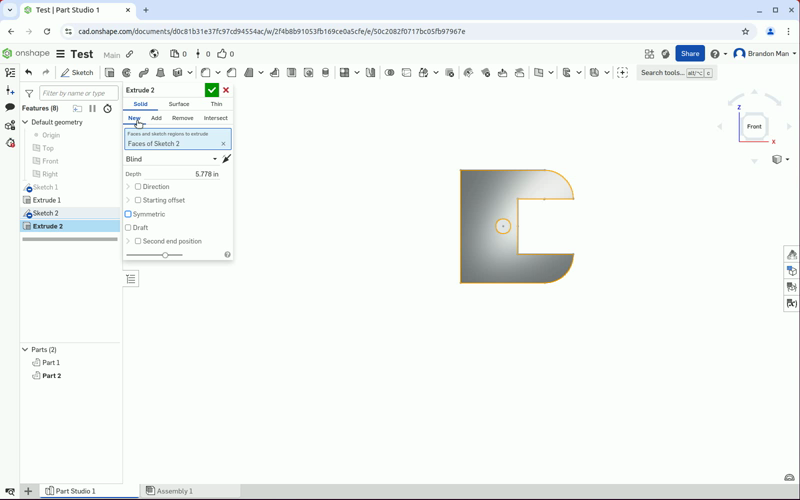
key(space)
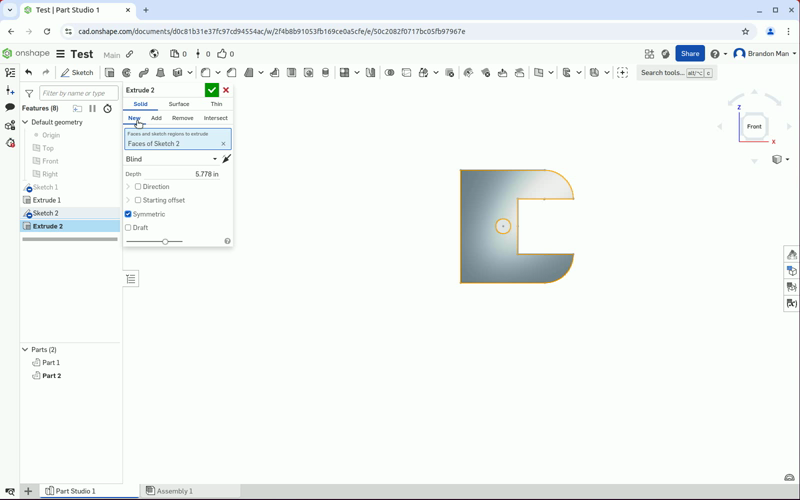
key(enter)
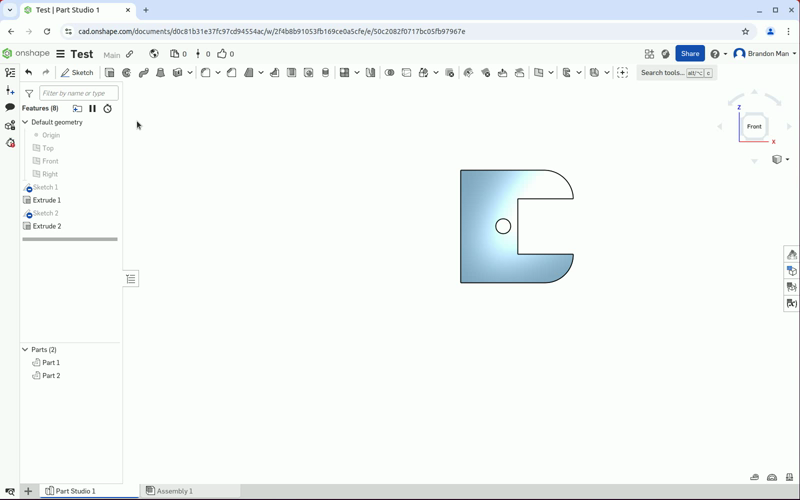
key(shift+h)
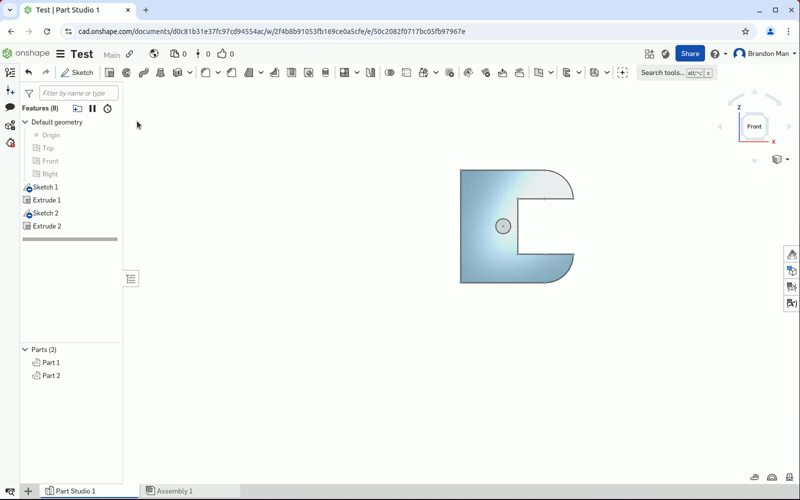
key(shift+h)
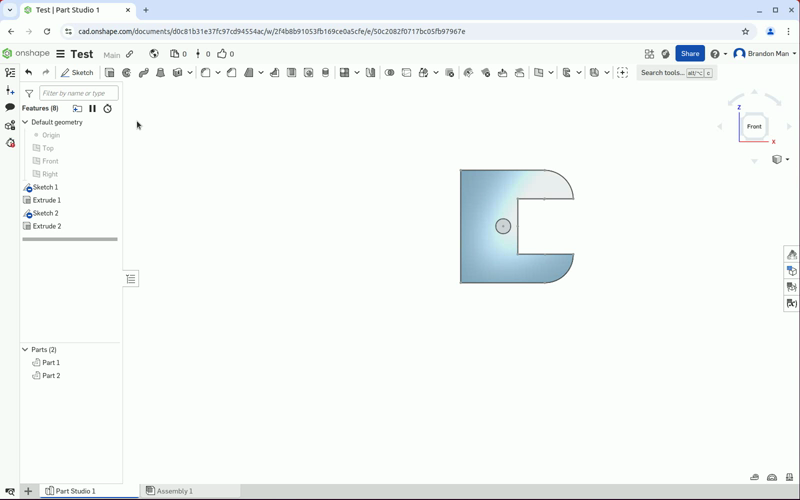
key(shift+7)
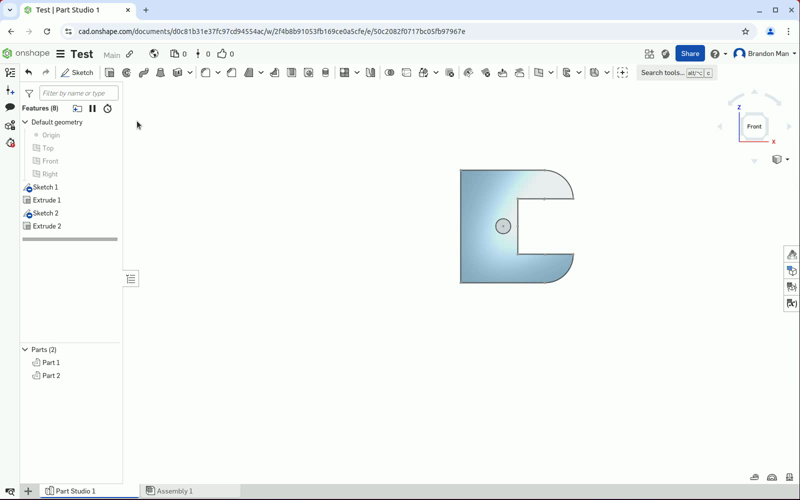
key(left, 2)
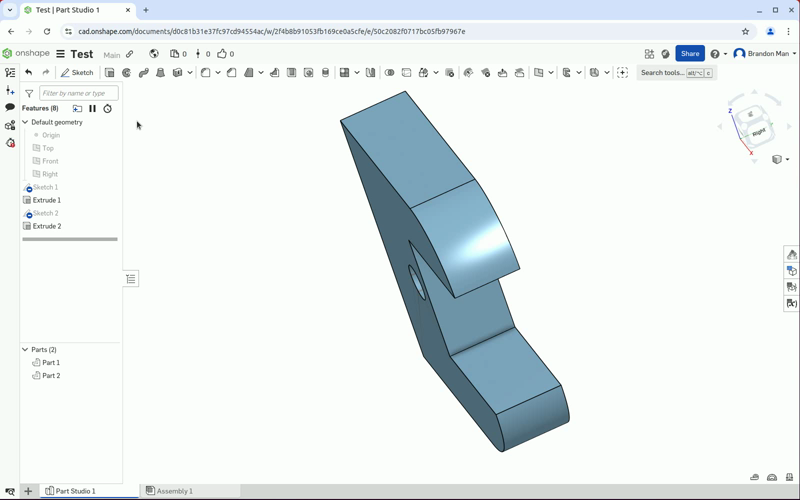
key(down, 2)
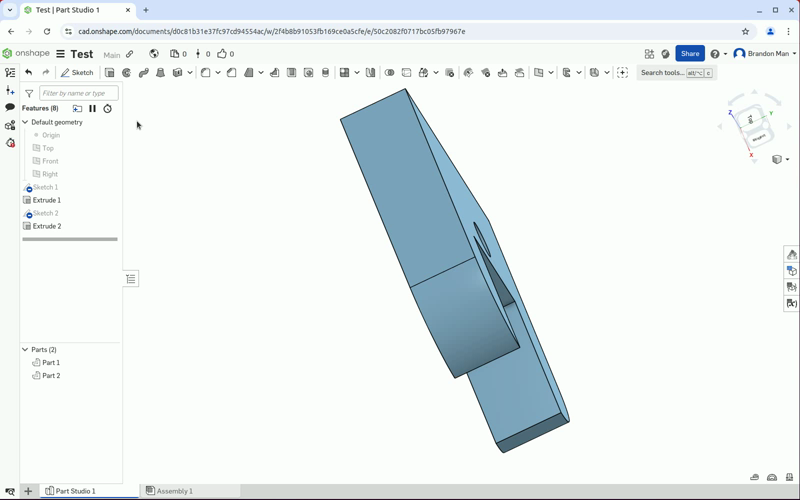
key(up, 2)
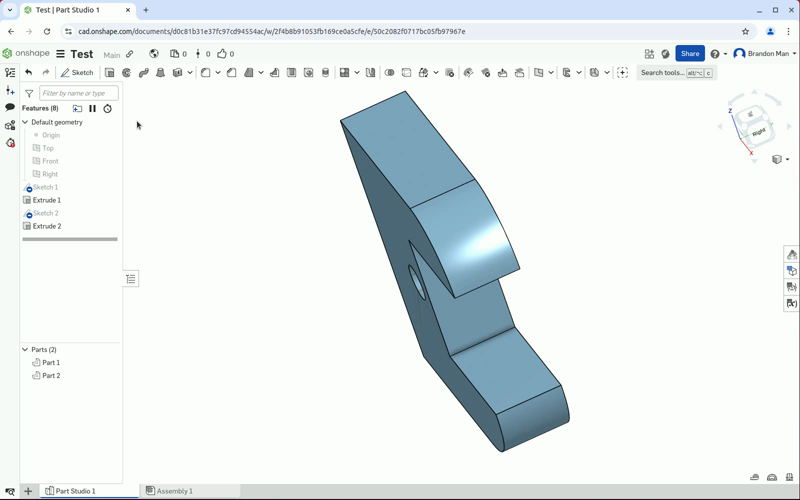
key(right, 2)
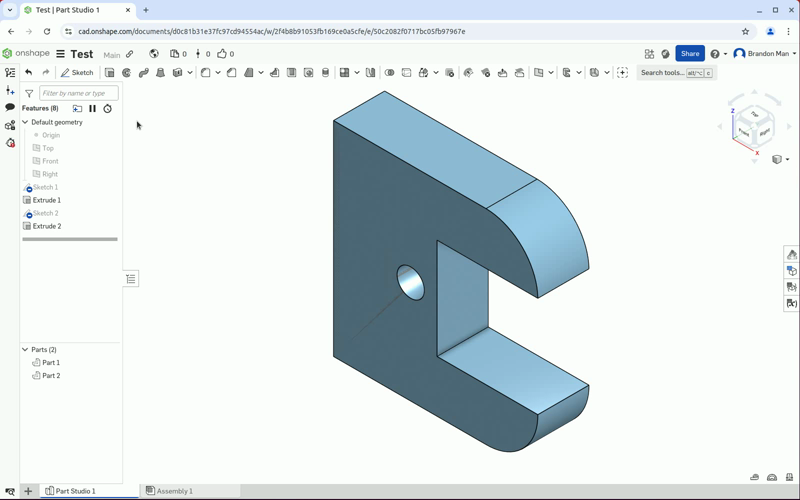
mouse_move(73, 189)
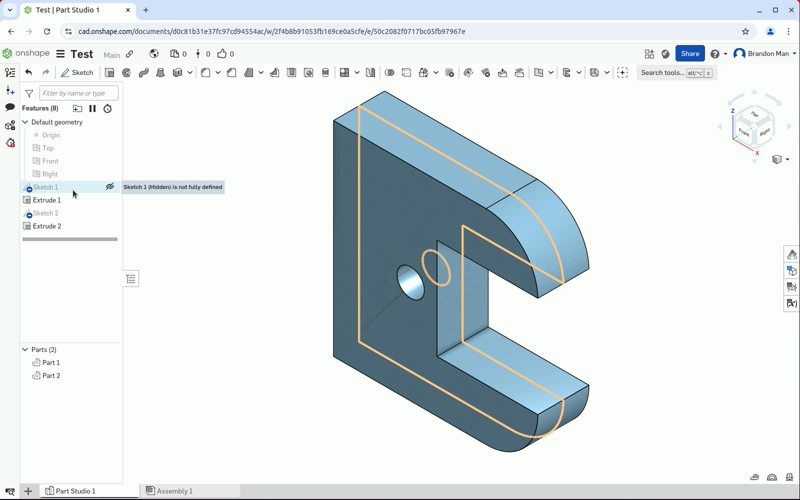
click(73, 189)